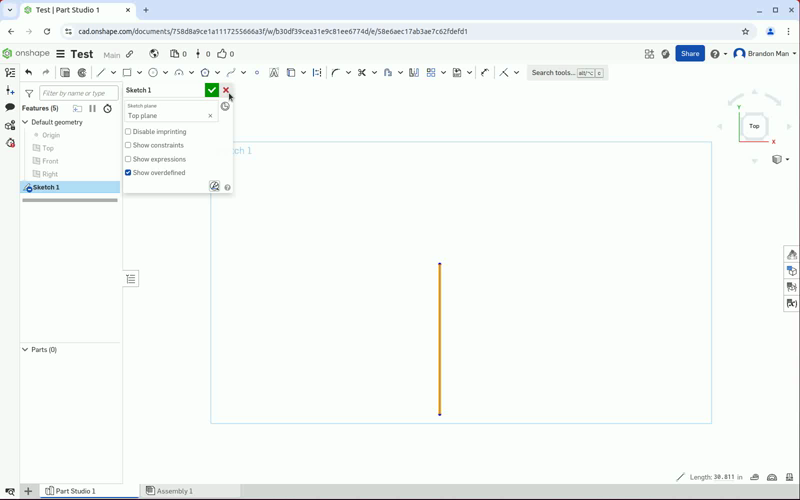
key(shift+h)
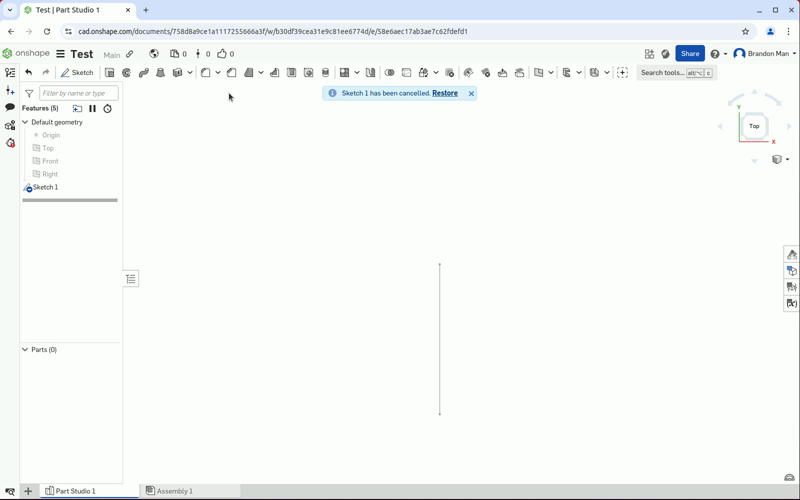
mouse_move(73, 352)
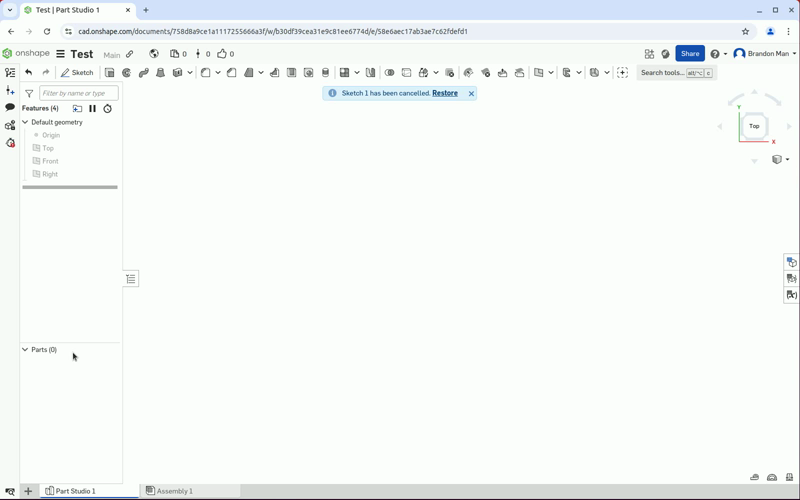
key(y)
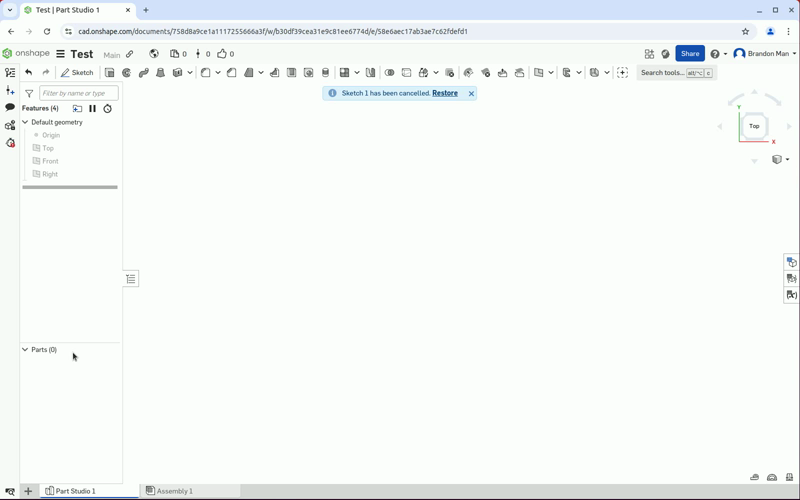
key(shift+p)
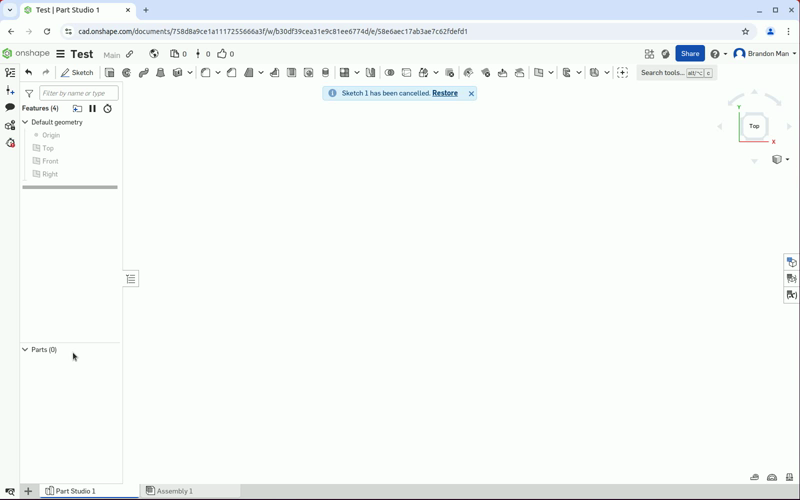
key(space)
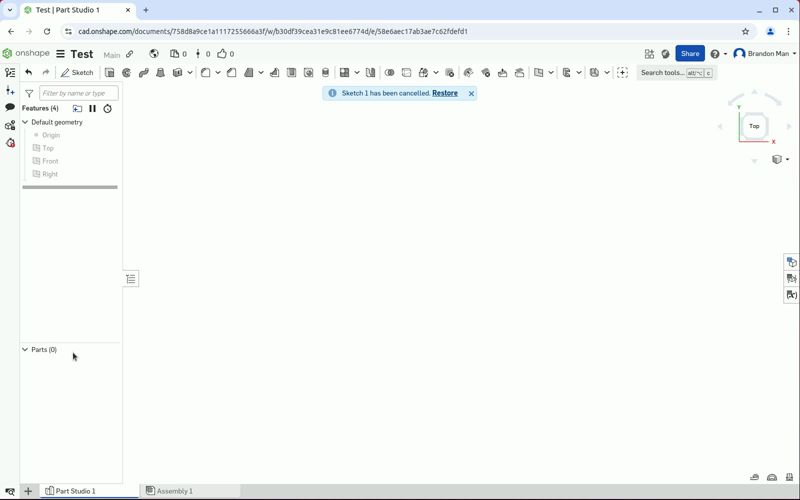
key_down(shift)
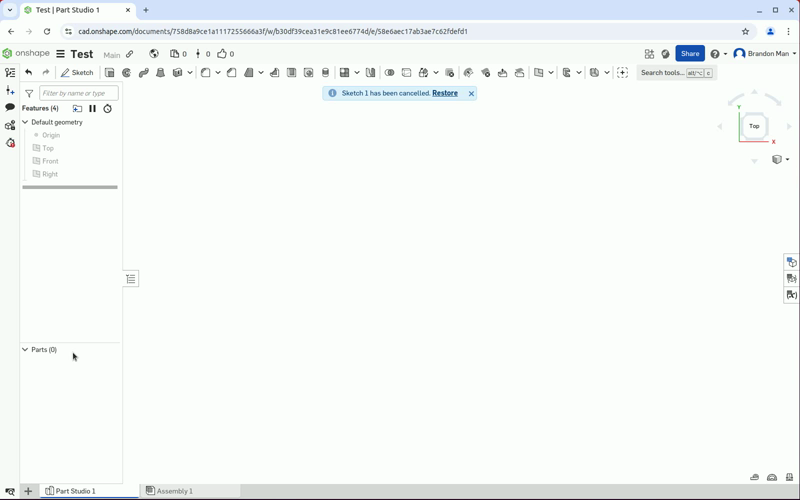
key(up)
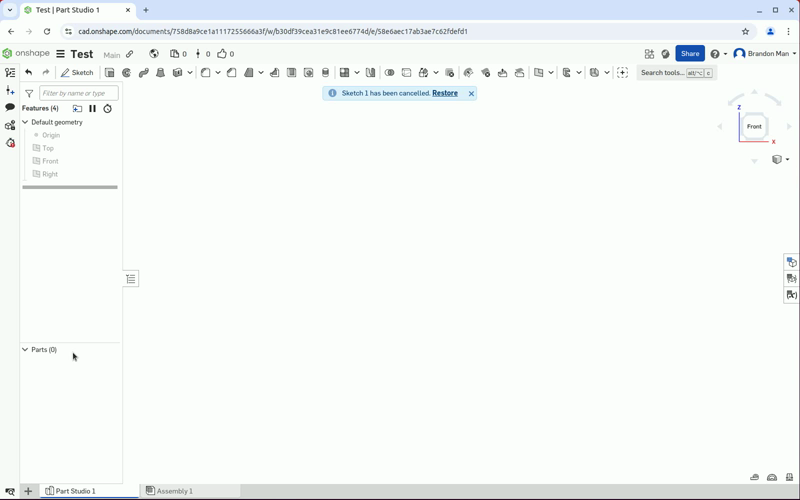
key_up(shift)
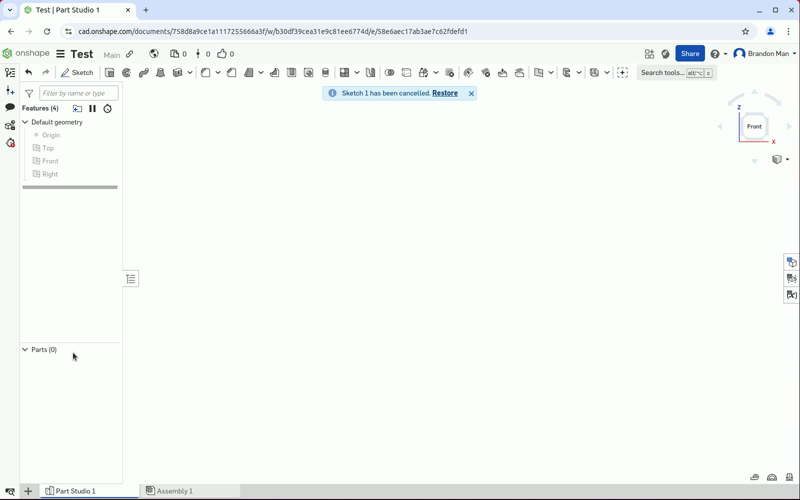
mouse_move(73, 352)
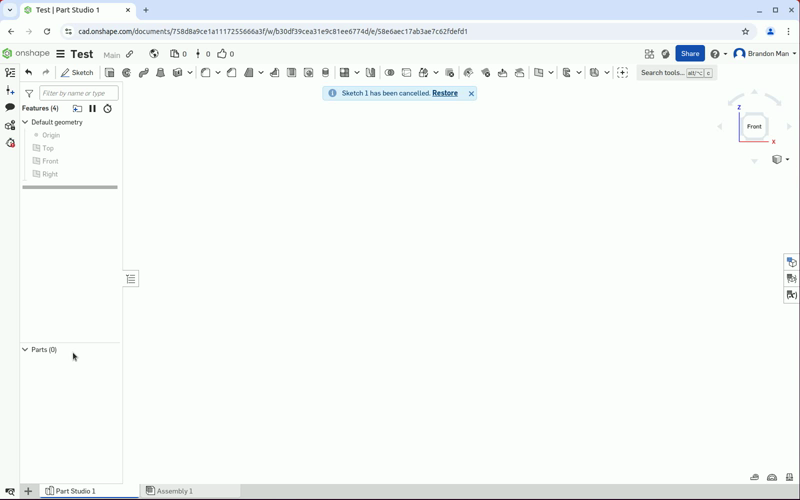
key(shift+y)
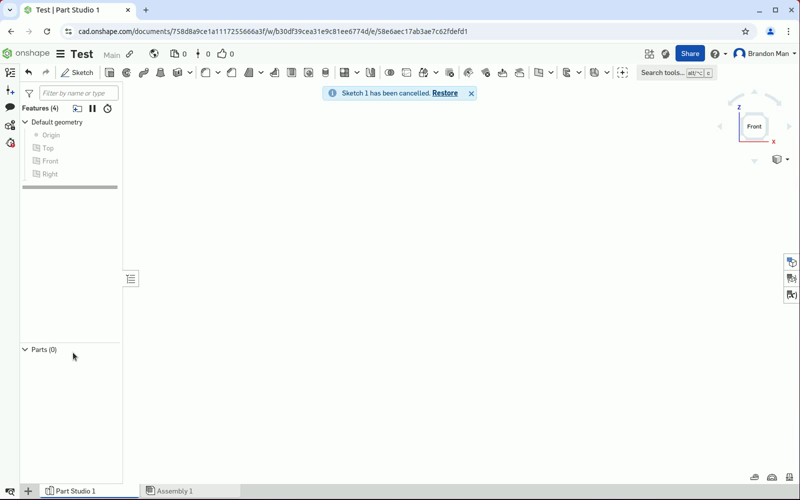
key(shift+s)
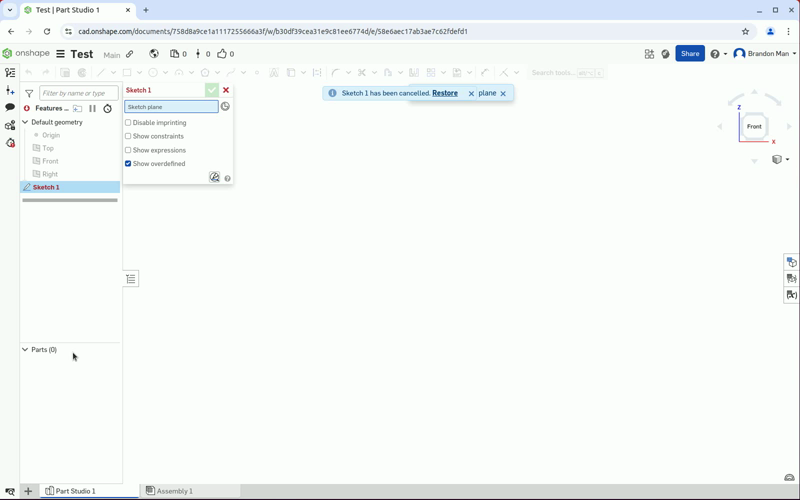
mouse_move(73, 163)
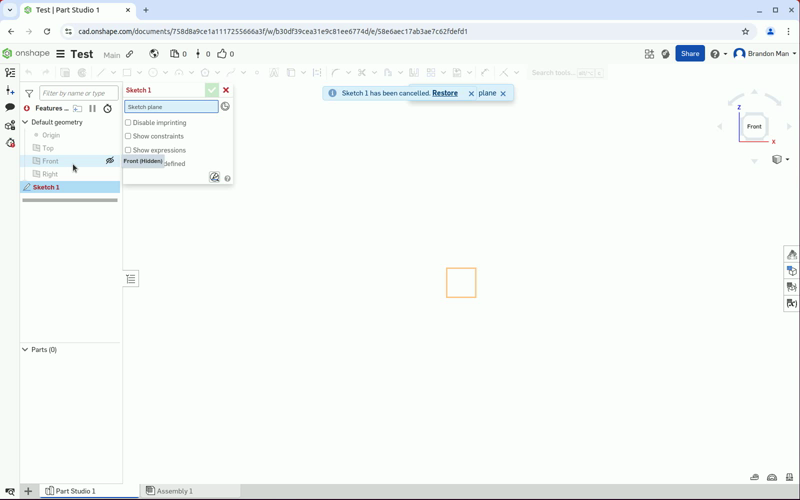
click(73, 163)
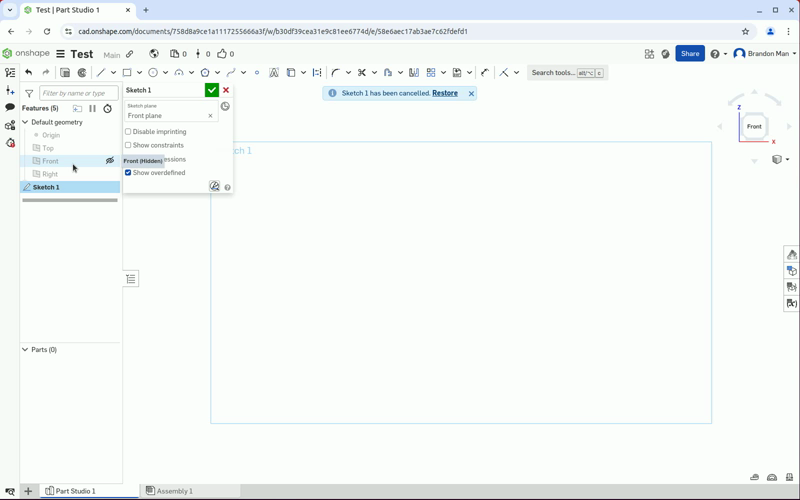
mouse_move(73, 352)
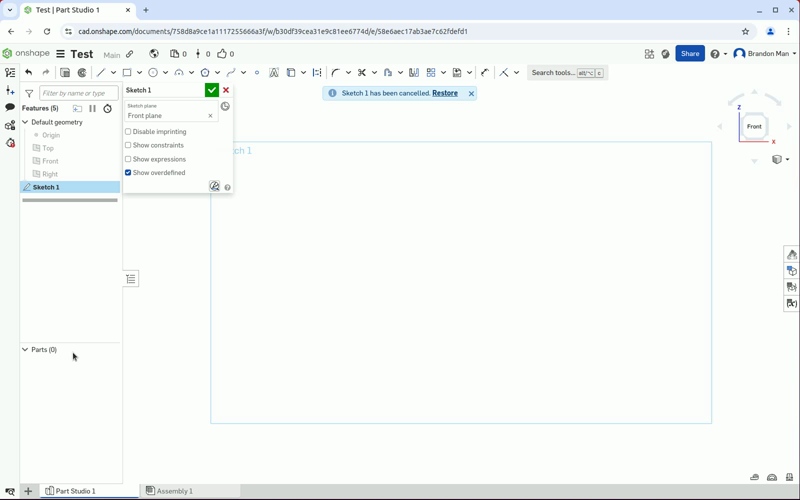
key(y)
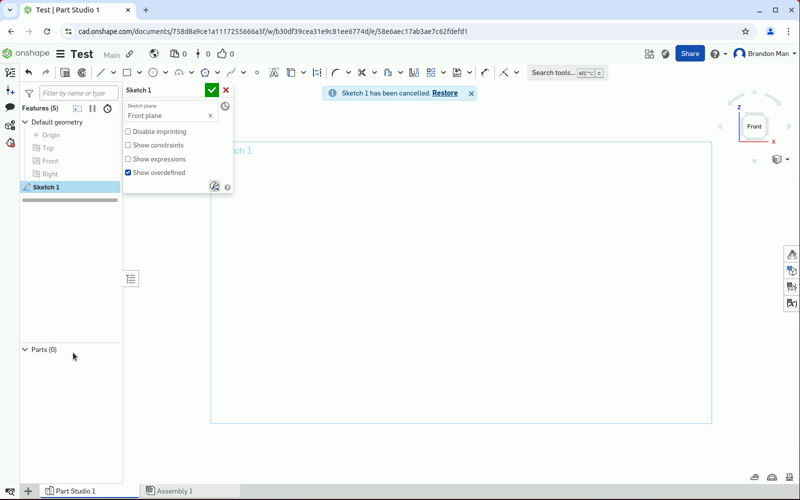
key(l)
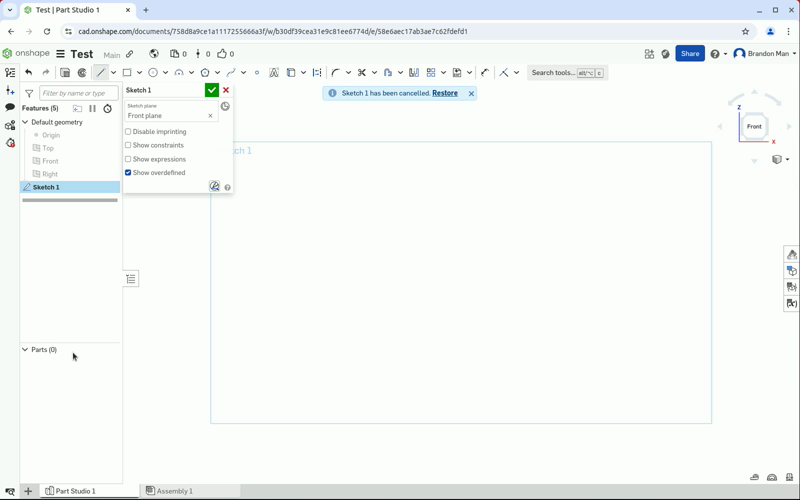
key_down(shift)
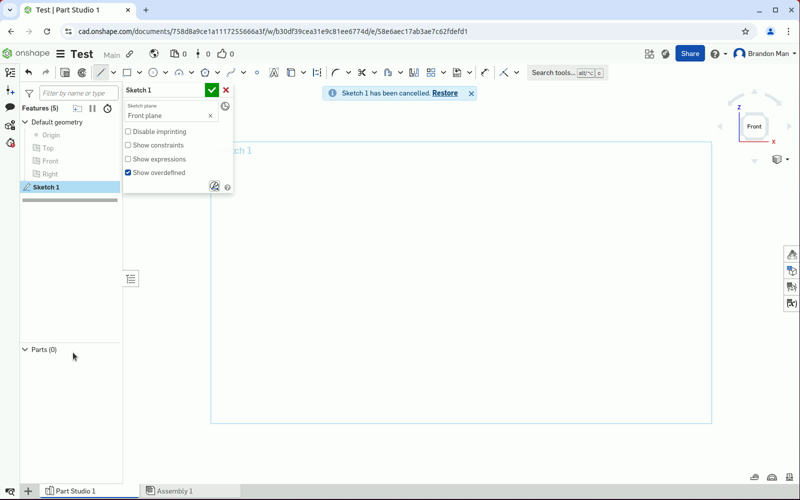
mouse_move(348, 280)
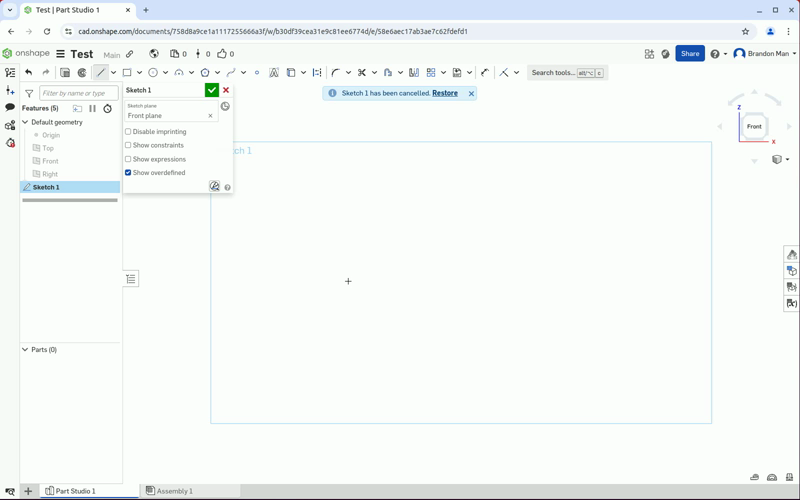
click(348, 280)
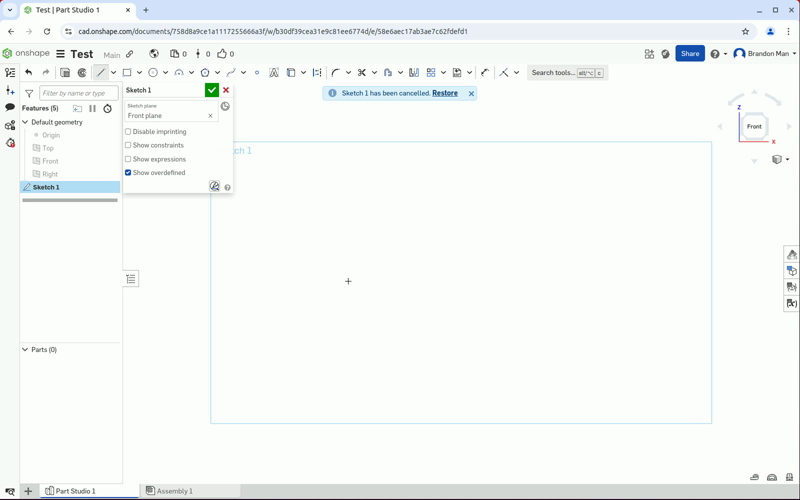
key_up(shift)
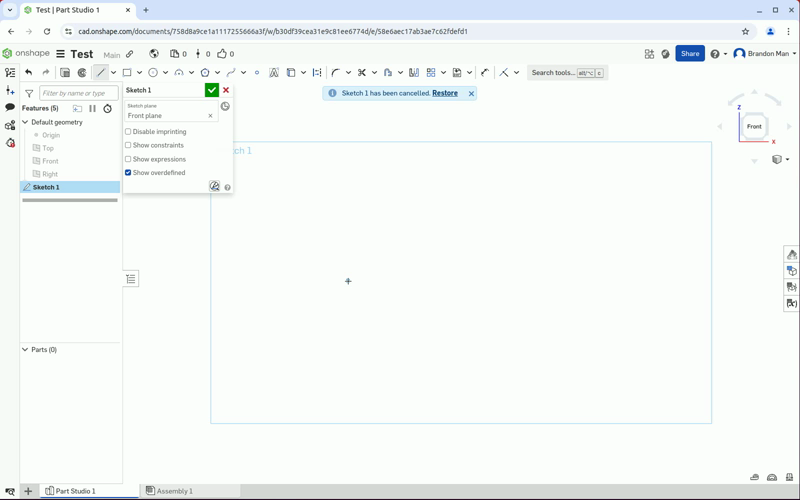
key_down(shift)
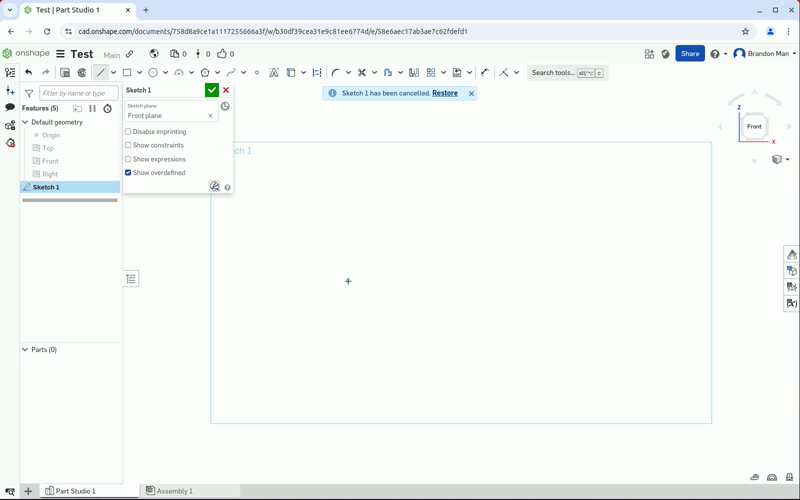
mouse_move(454, 280)
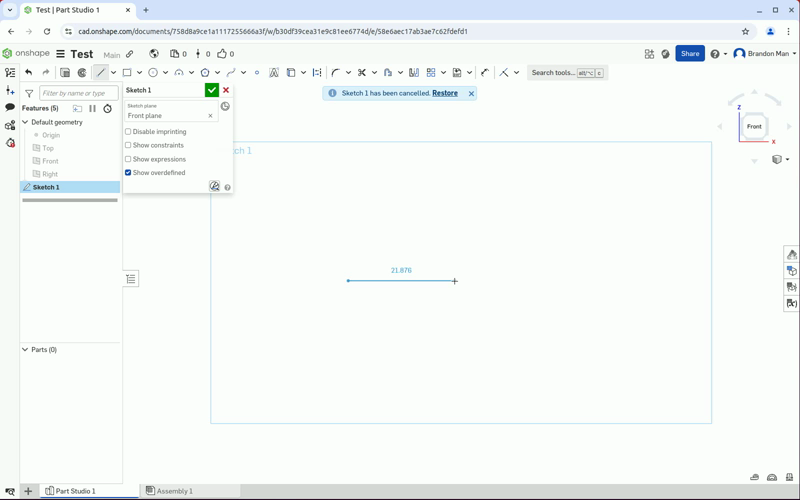
click(454, 280)
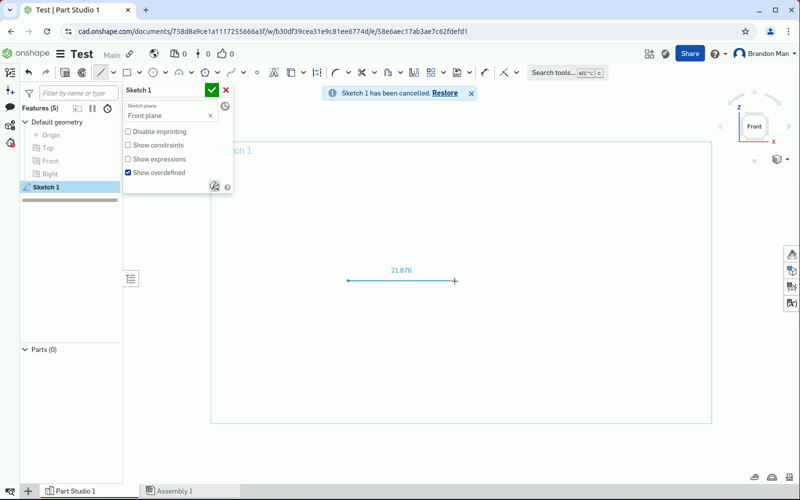
key_up(shift)
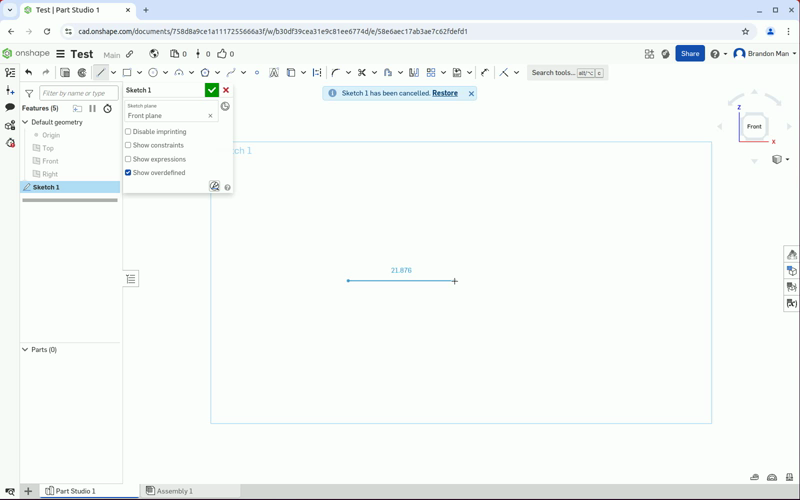
key(esc)
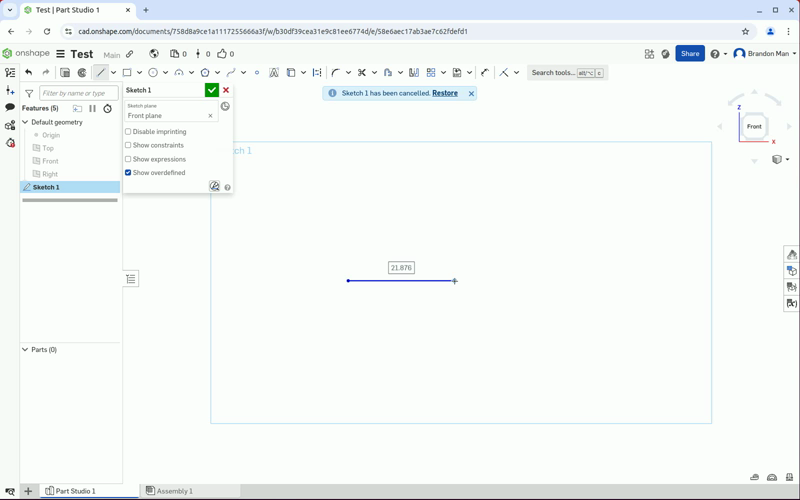
key(a)
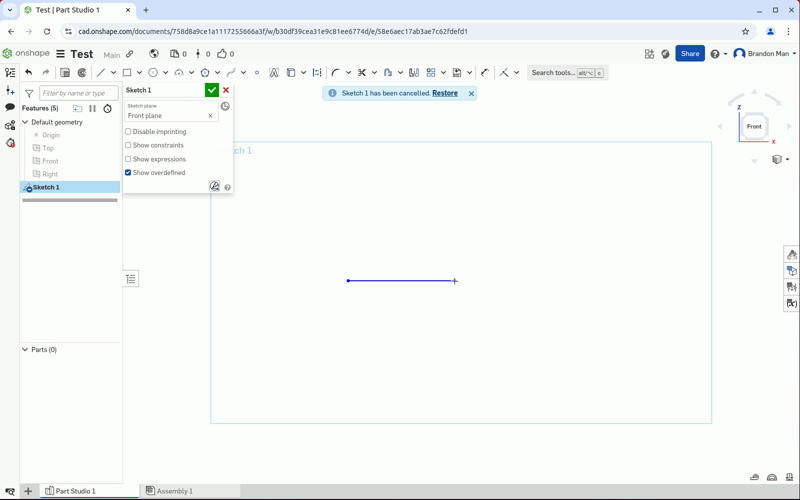
mouse_move(454, 280)
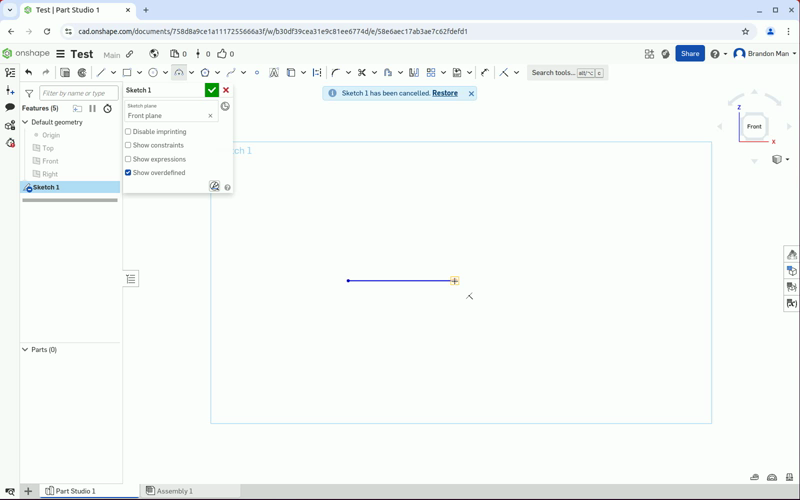
click(454, 280)
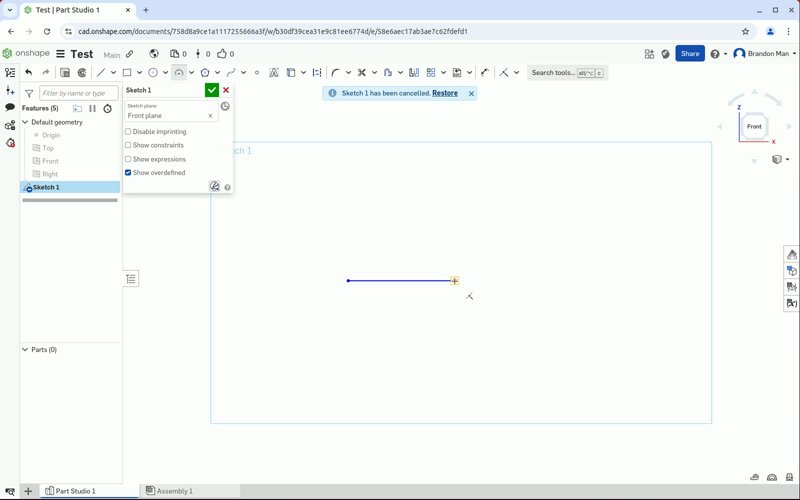
key_down(shift)
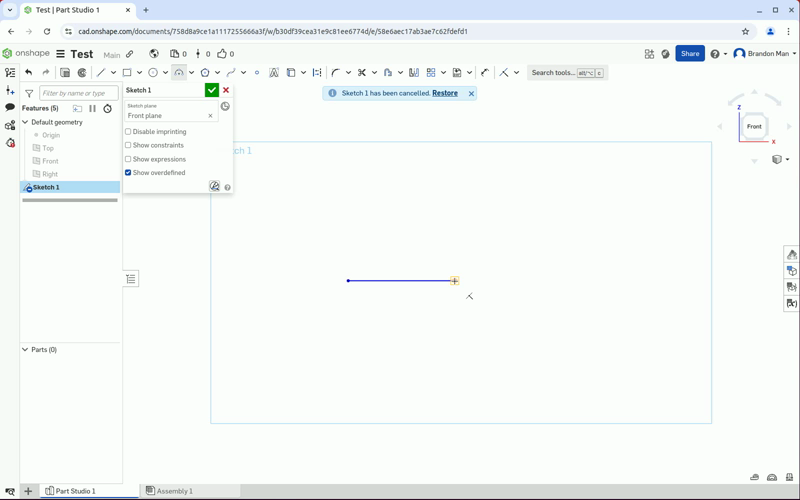
mouse_move(465, 279)
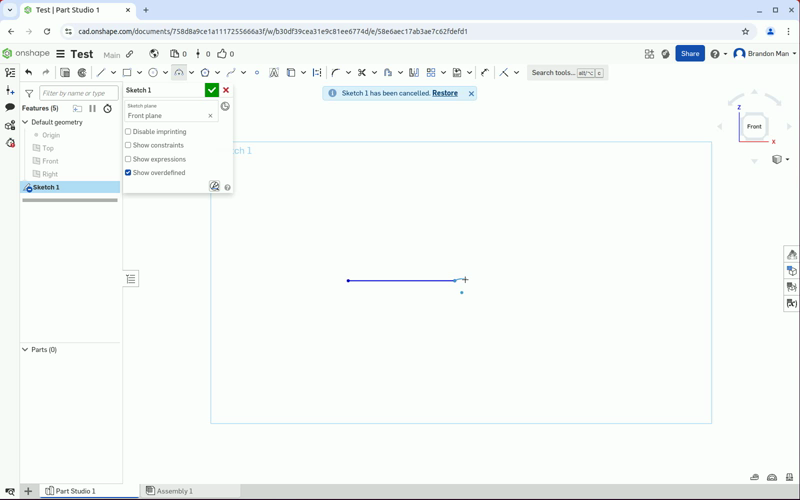
click(465, 279)
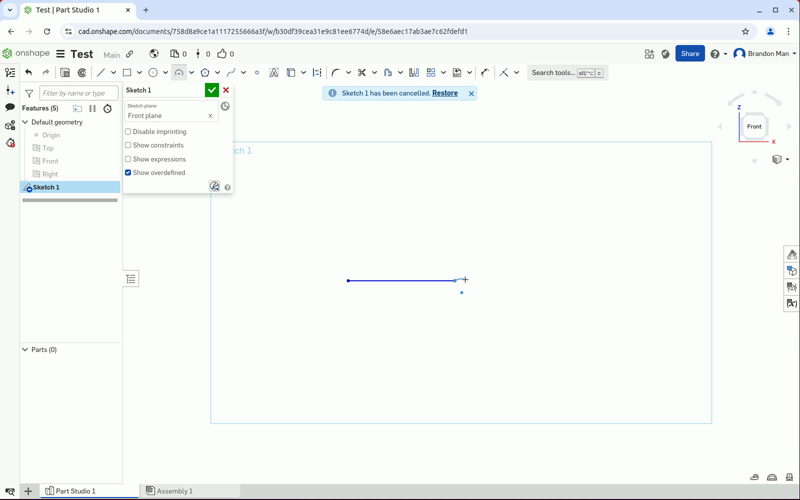
mouse_move(459, 277)
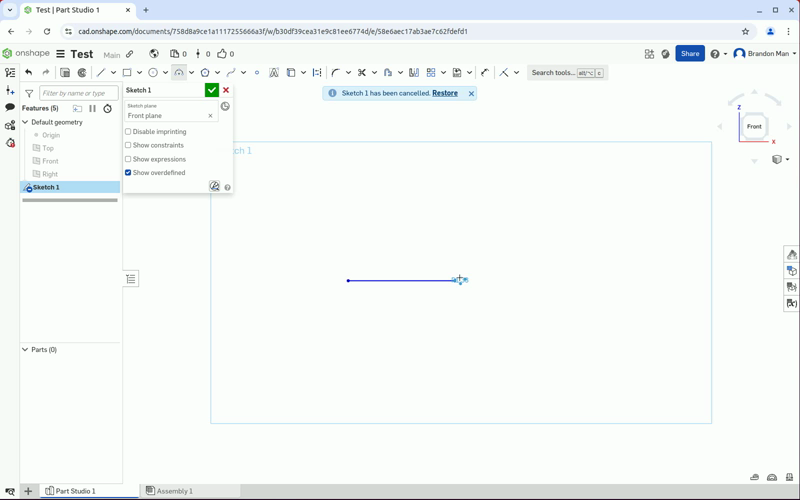
click(459, 277)
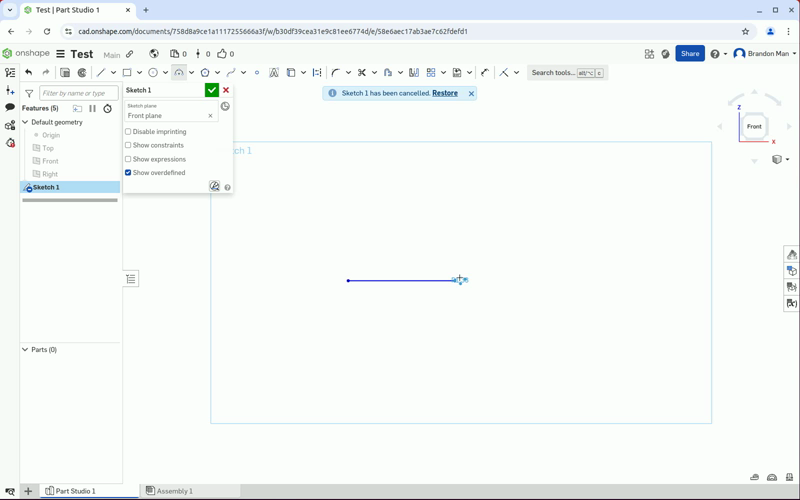
key_up(shift)
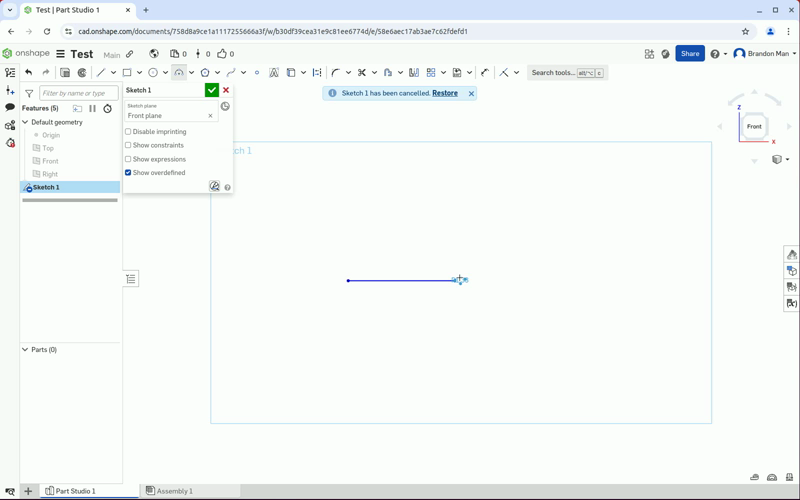
key(esc)
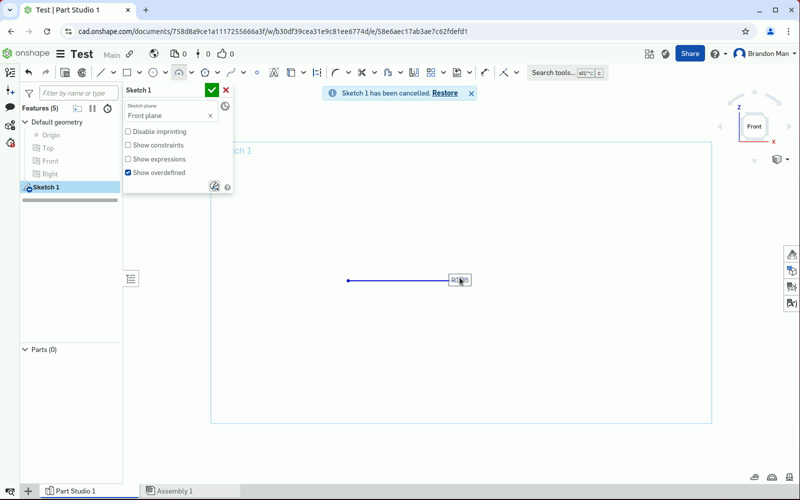
key(l)
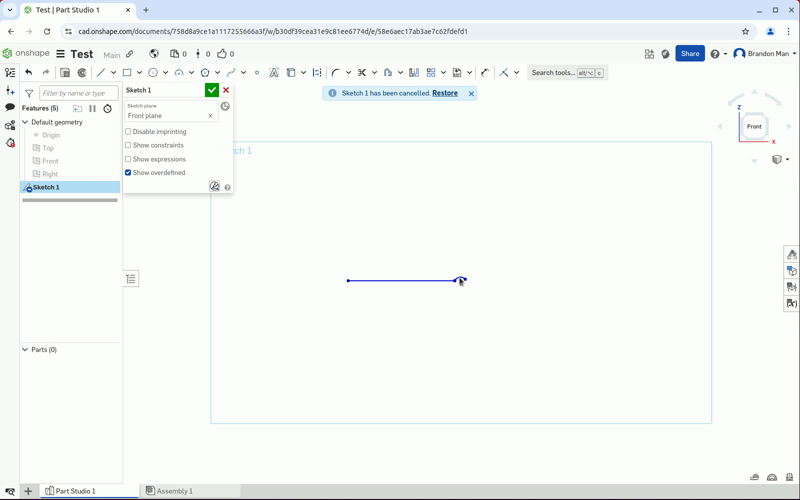
mouse_move(465, 279)
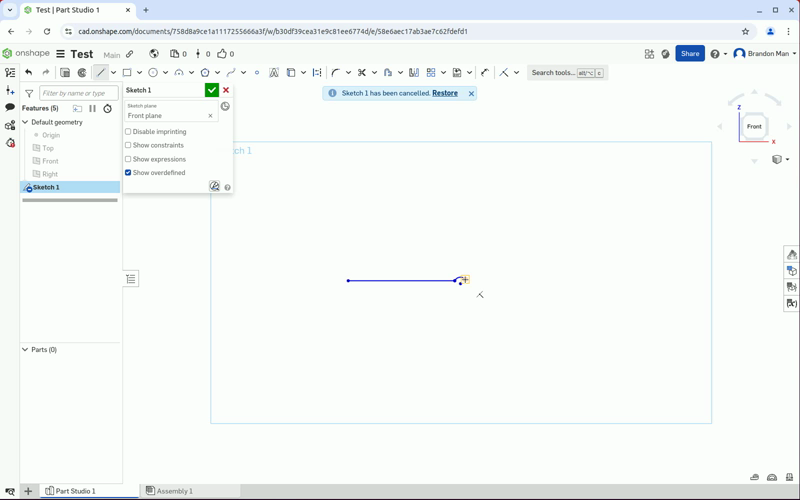
click(465, 279)
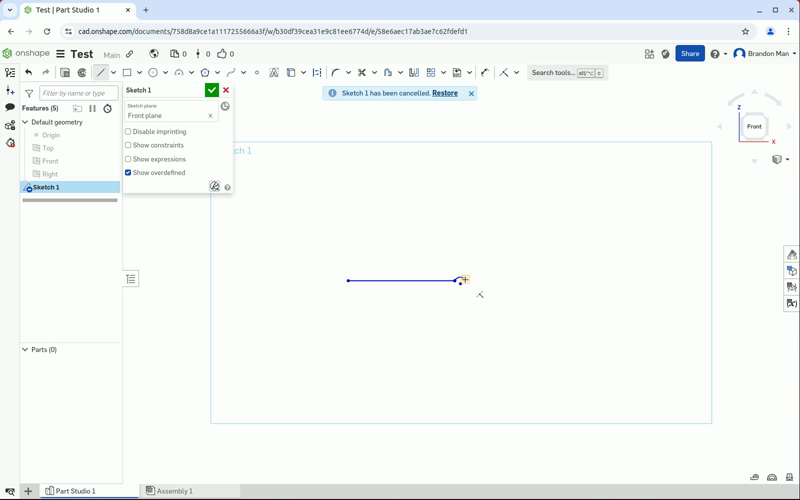
key_down(shift)
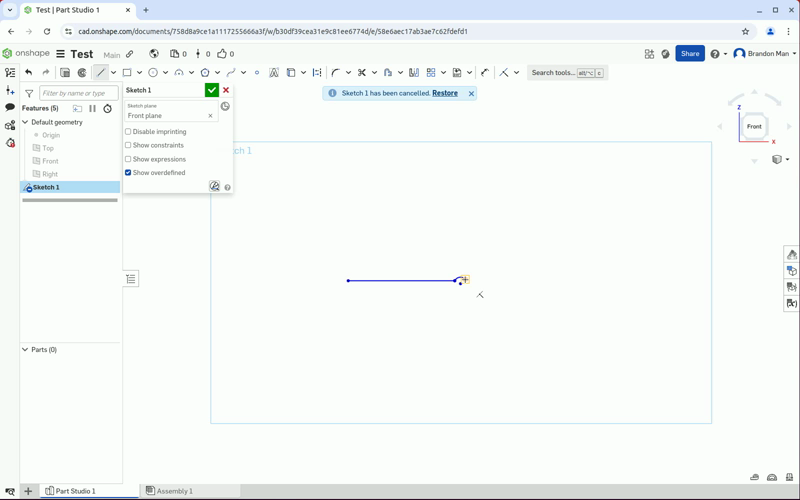
mouse_move(495, 279)
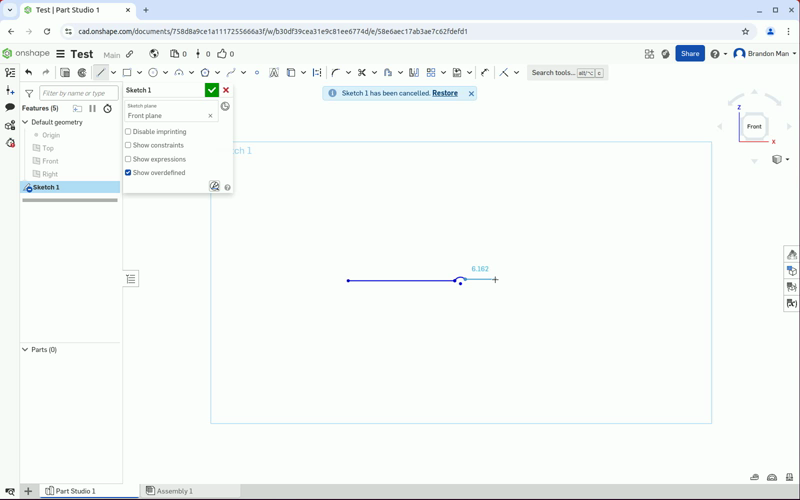
mouse_move(465, 287)
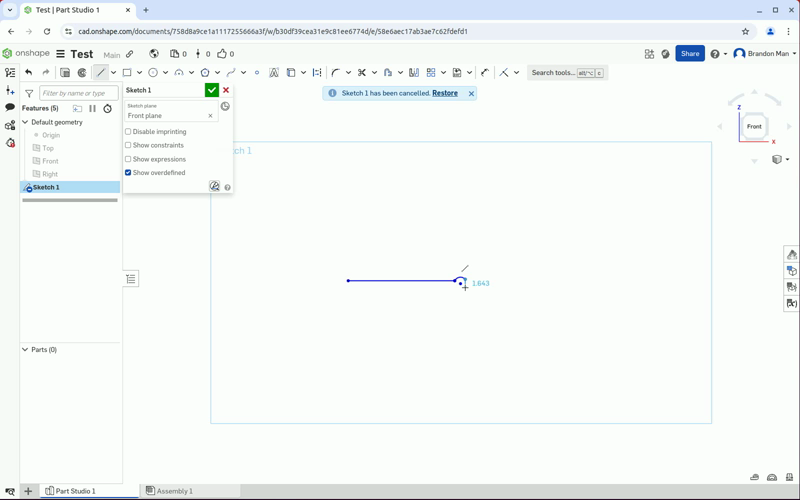
click(465, 287)
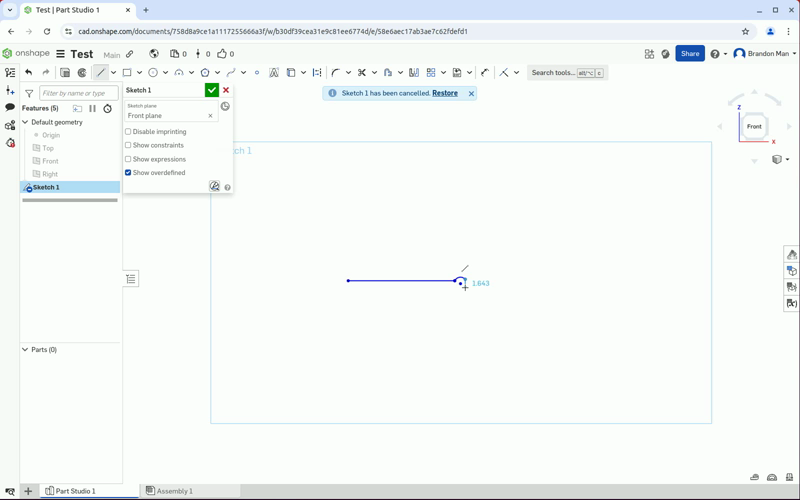
key_up(shift)
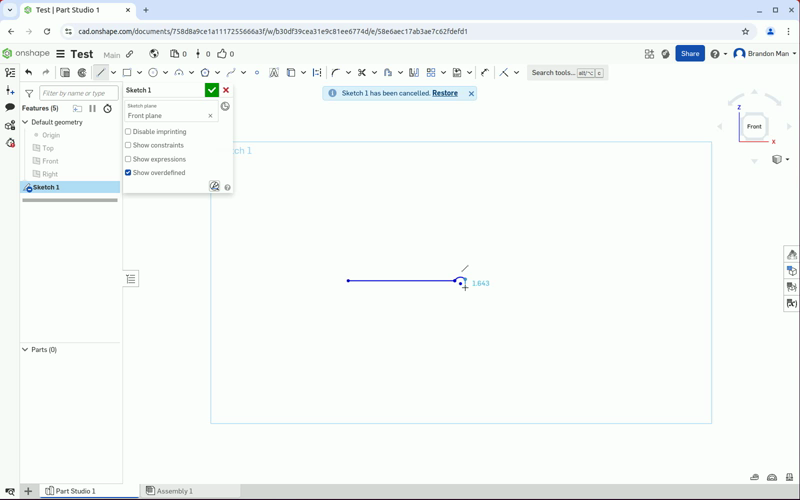
key(esc)
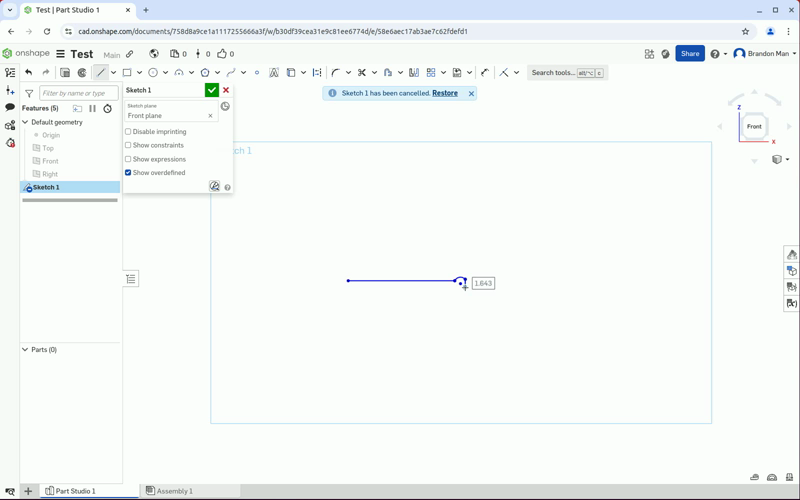
key(a)
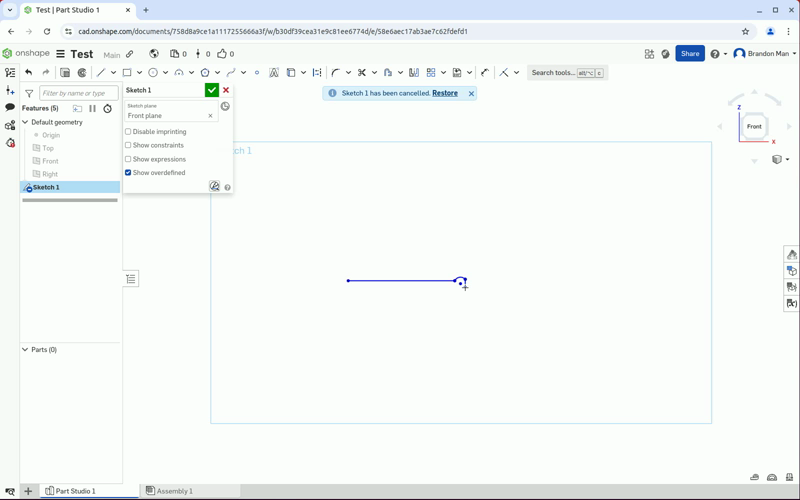
mouse_move(465, 287)
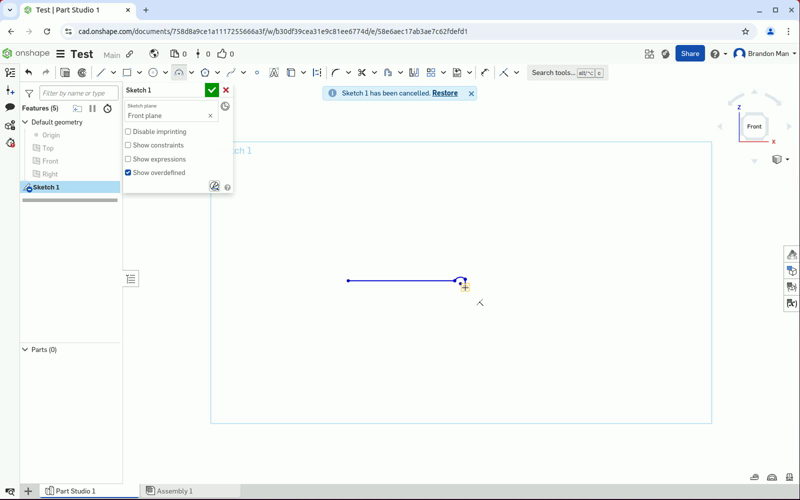
click(465, 287)
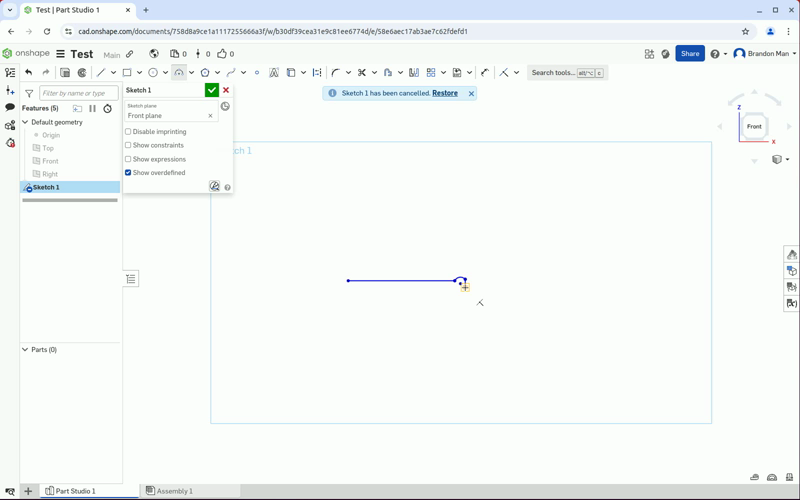
key_down(shift)
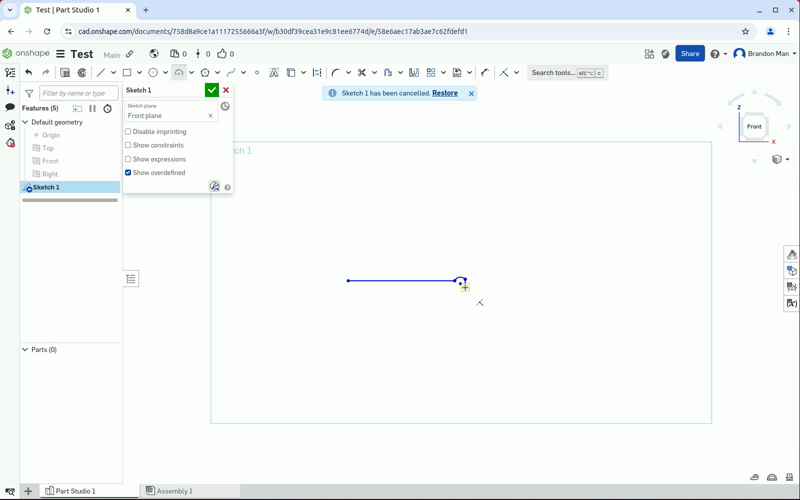
mouse_move(454, 285)
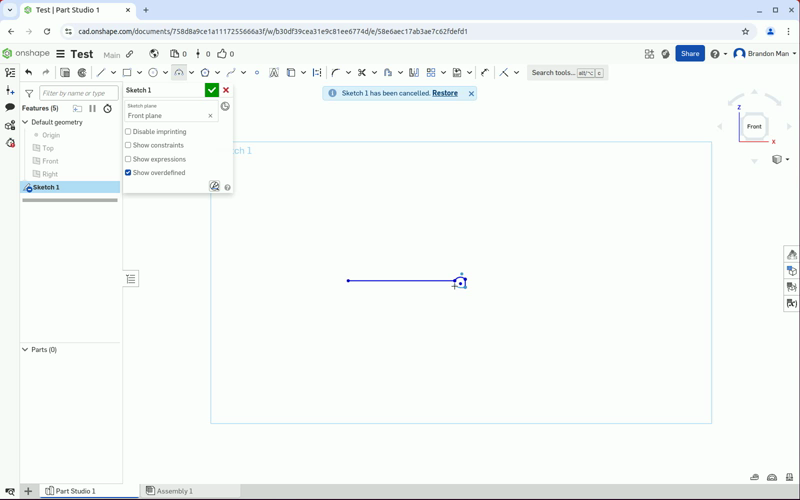
click(454, 285)
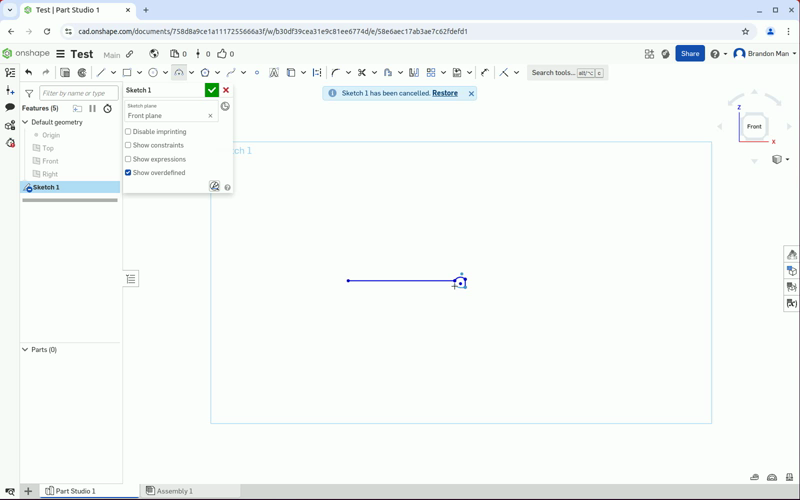
mouse_move(459, 289)
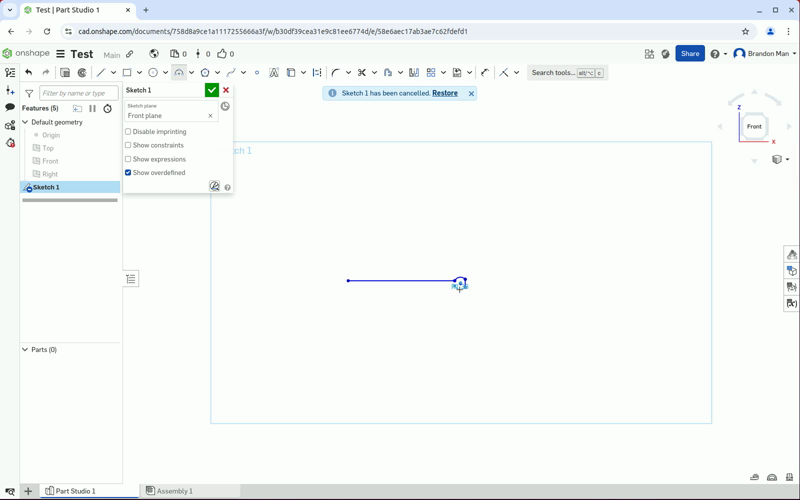
click(459, 289)
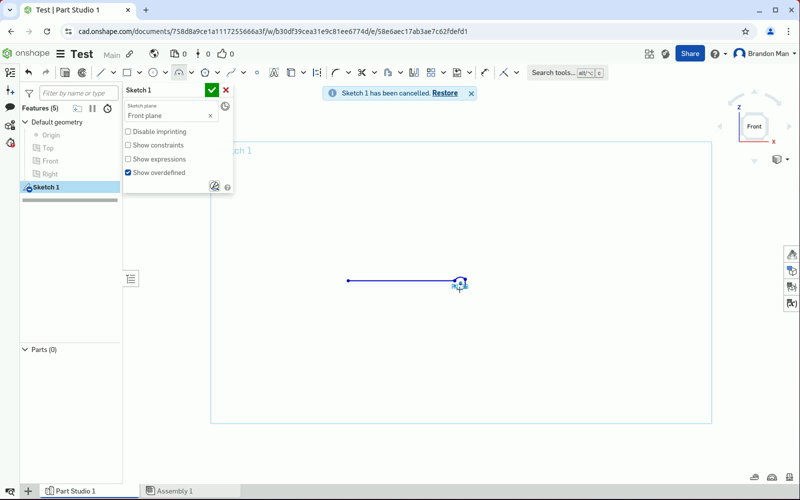
key_up(shift)
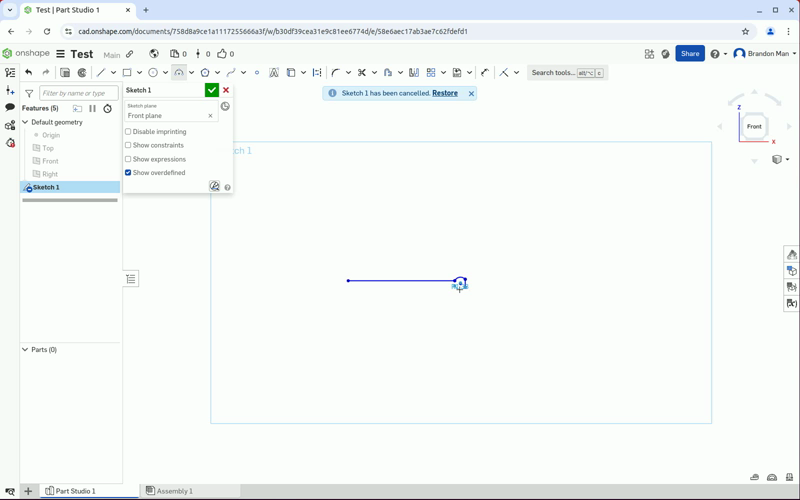
key(esc)
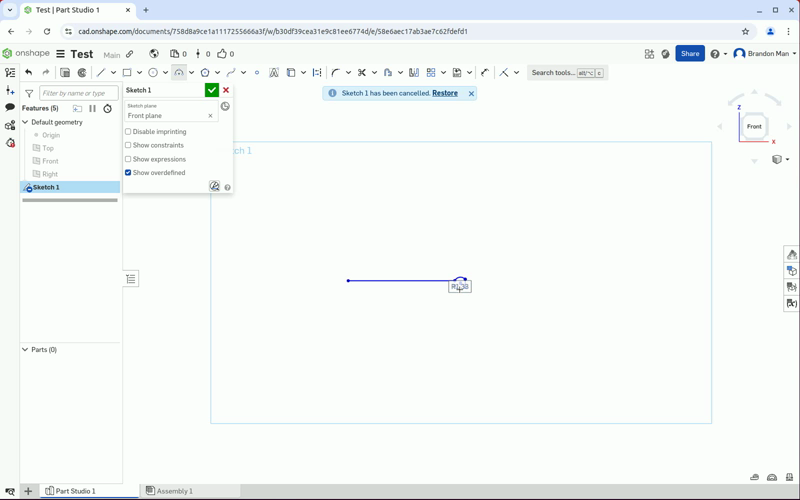
key(l)
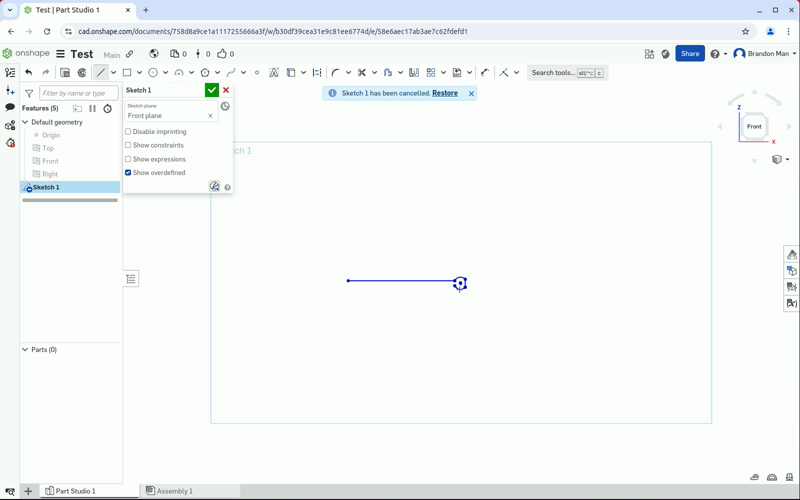
mouse_move(454, 285)
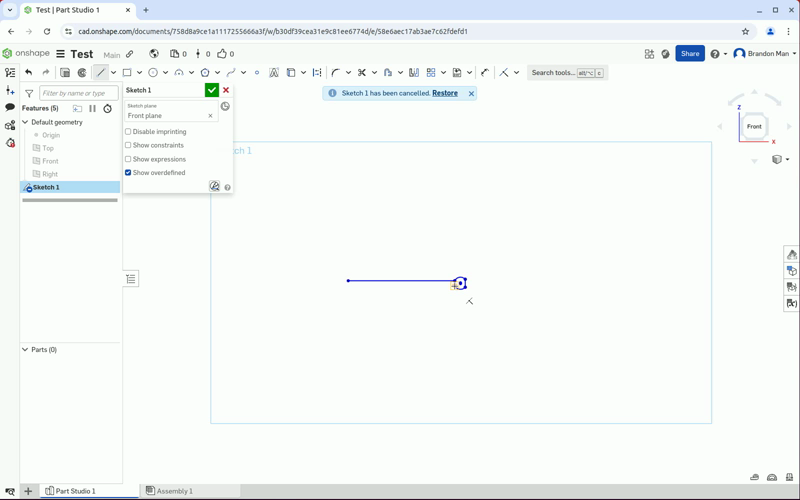
click(454, 285)
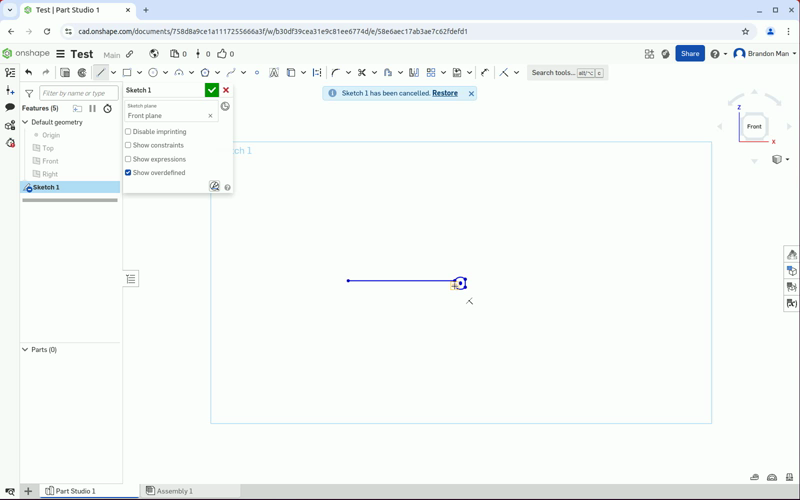
key_down(shift)
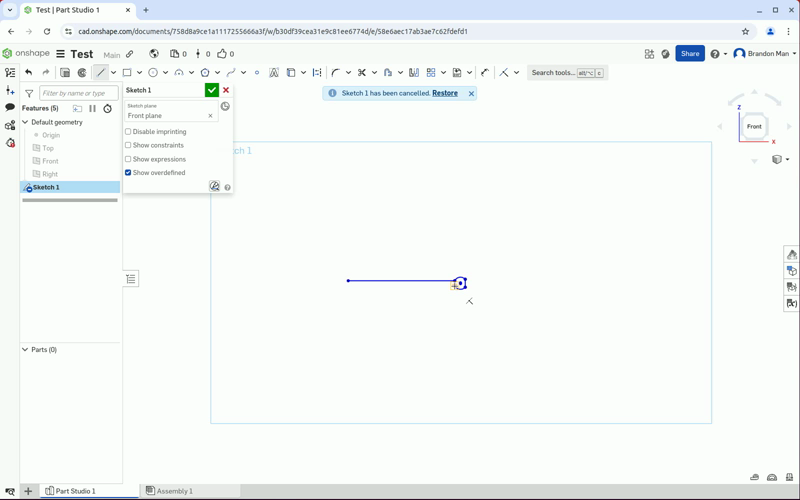
mouse_move(484, 285)
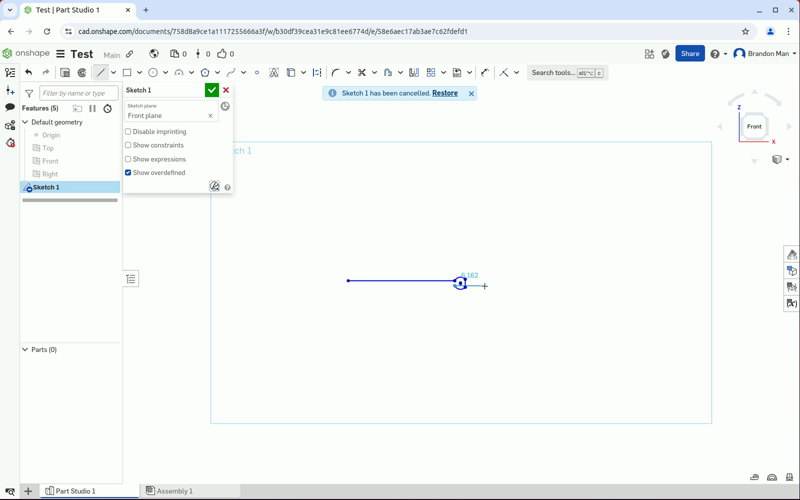
mouse_move(426, 285)
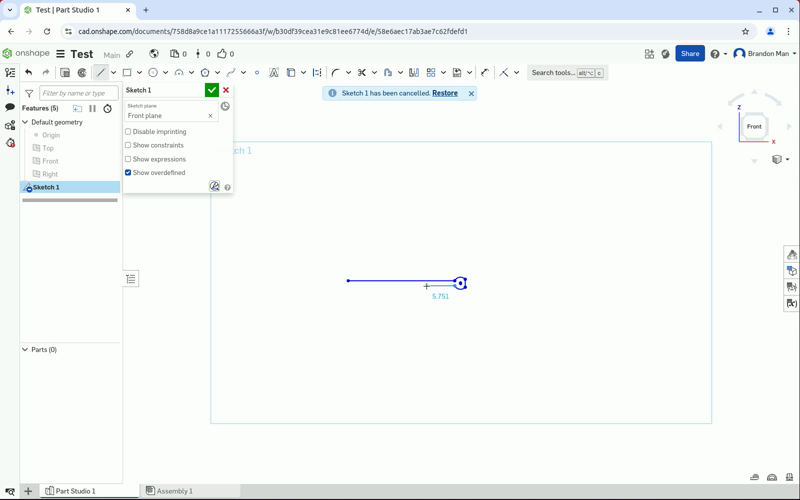
click(426, 285)
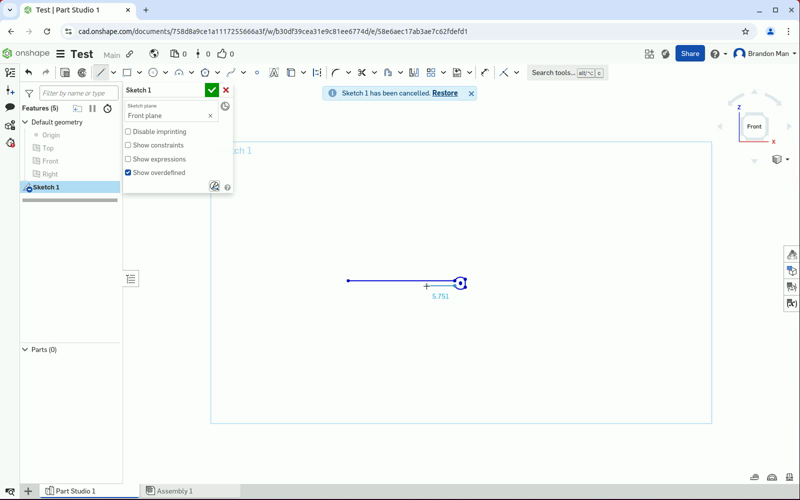
key_up(shift)
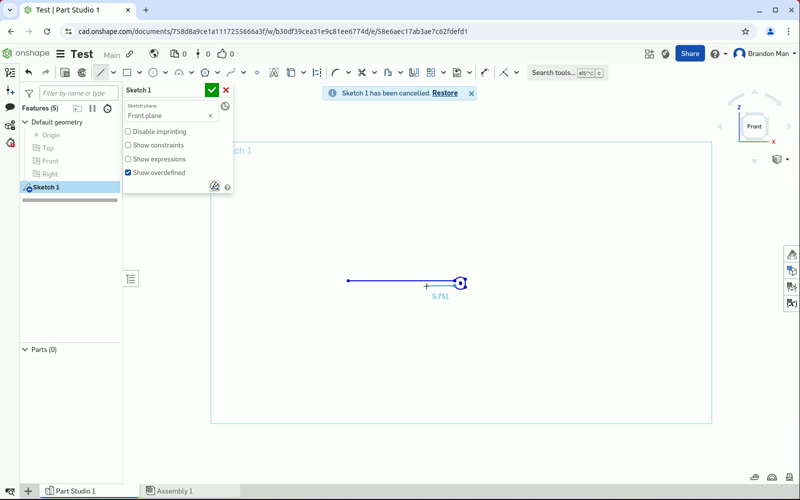
key_down(shift)
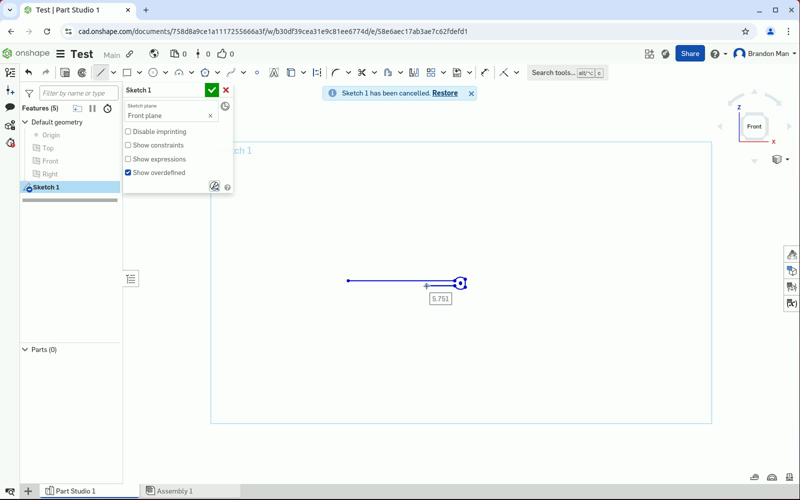
mouse_move(456, 285)
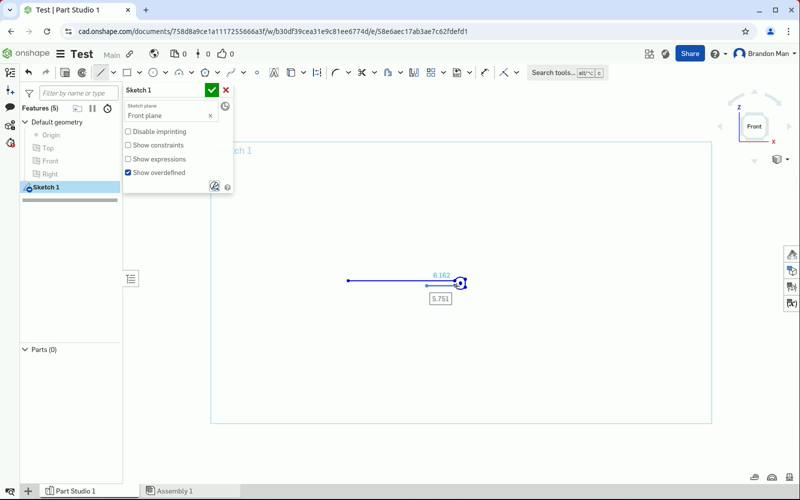
mouse_move(426, 297)
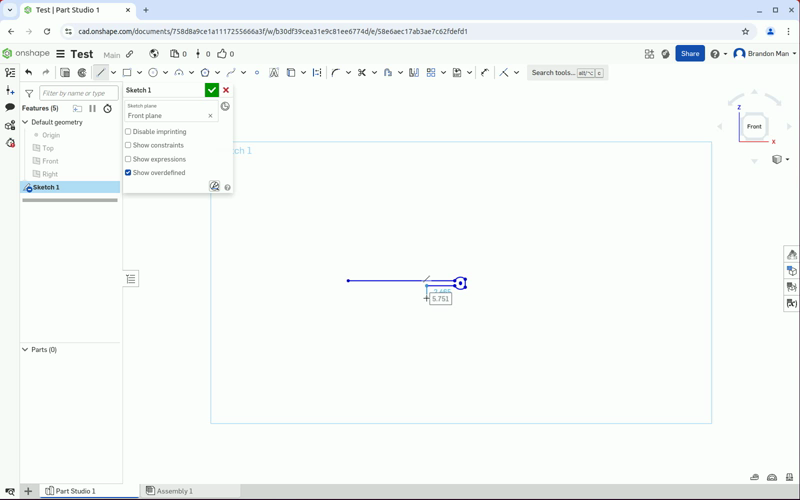
click(426, 297)
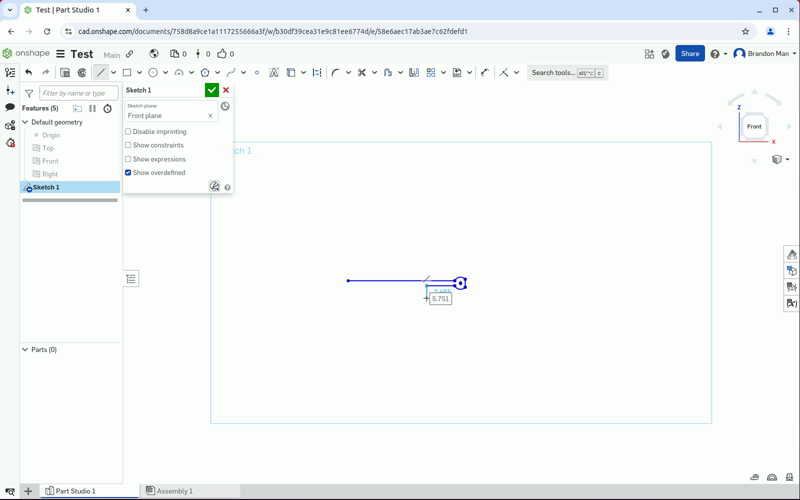
key_up(shift)
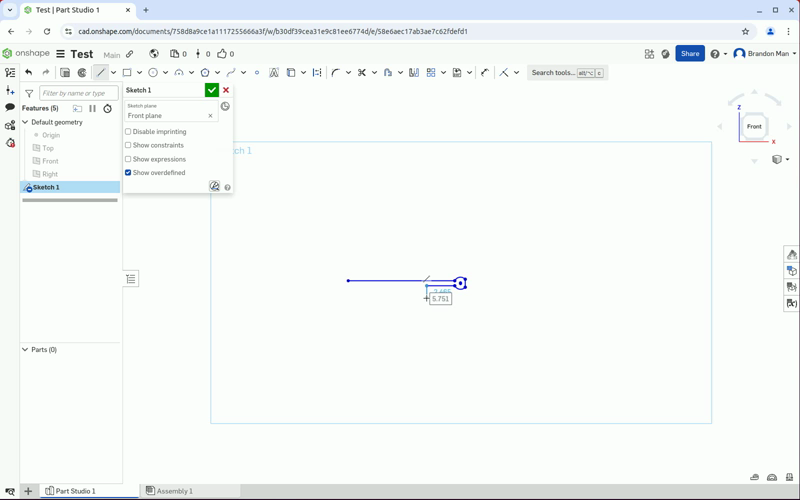
key_down(shift)
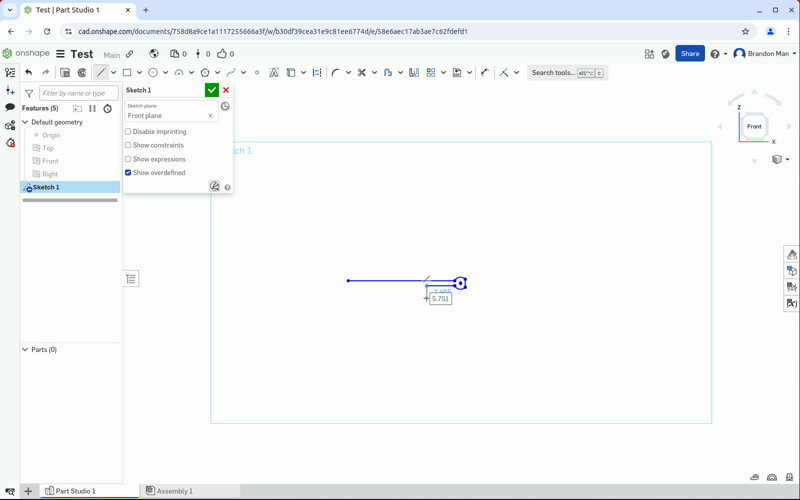
mouse_move(456, 297)
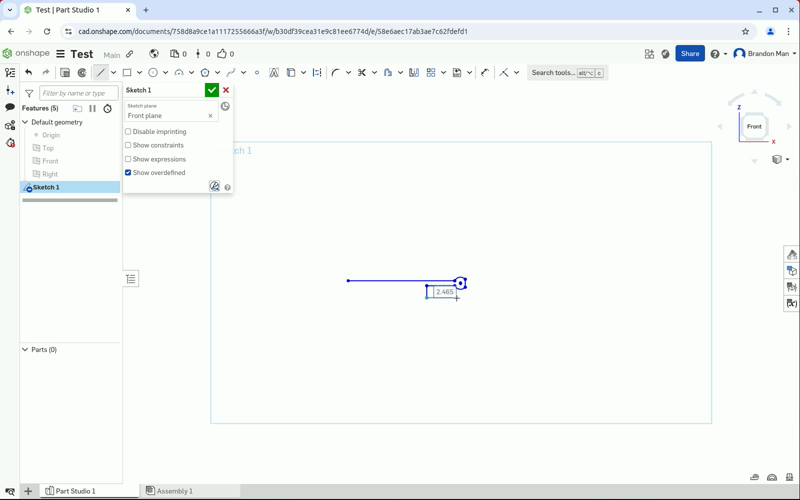
mouse_move(460, 297)
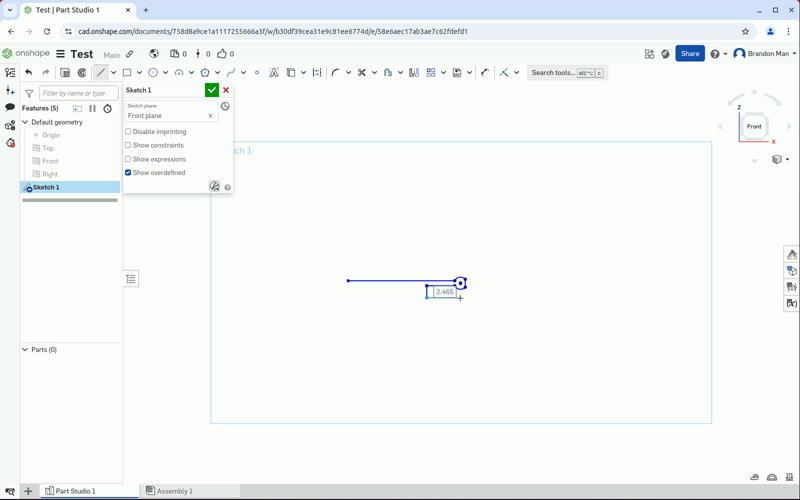
click(460, 297)
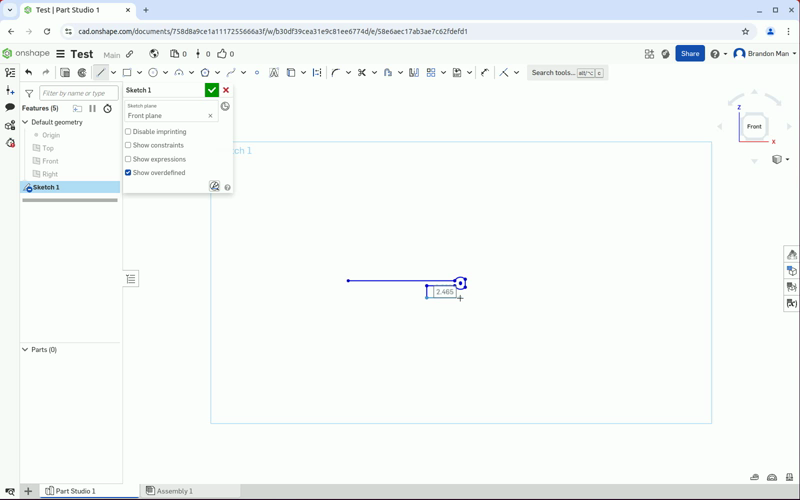
key_up(shift)
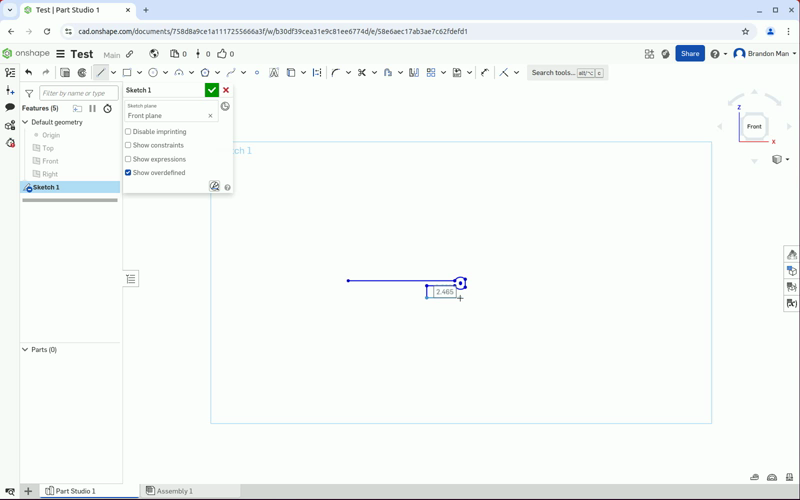
key(esc)
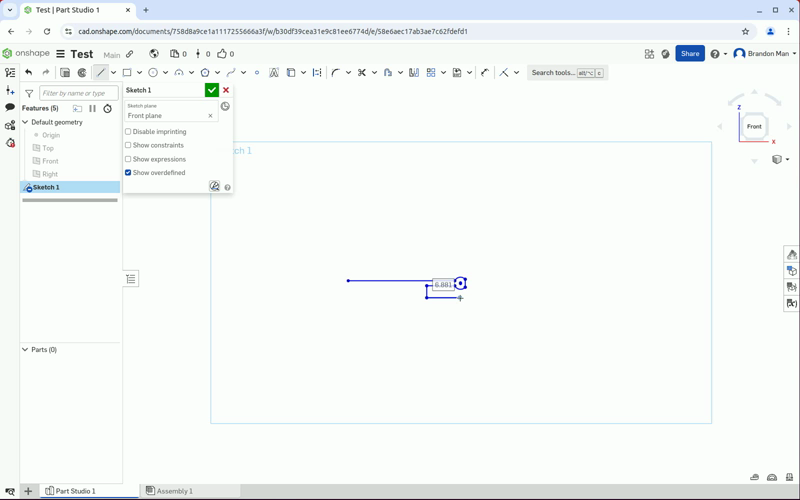
key(a)
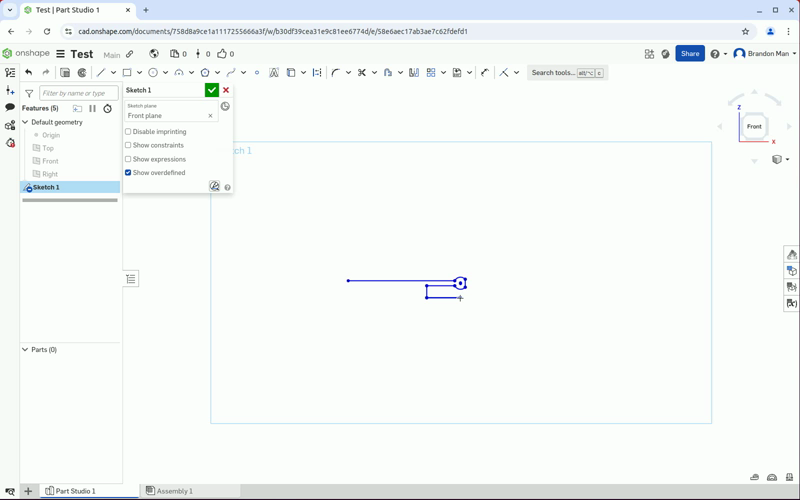
mouse_move(460, 297)
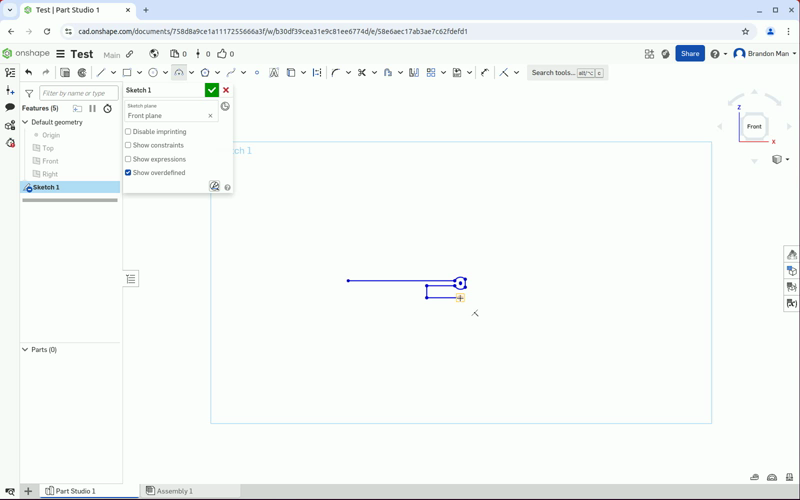
click(460, 297)
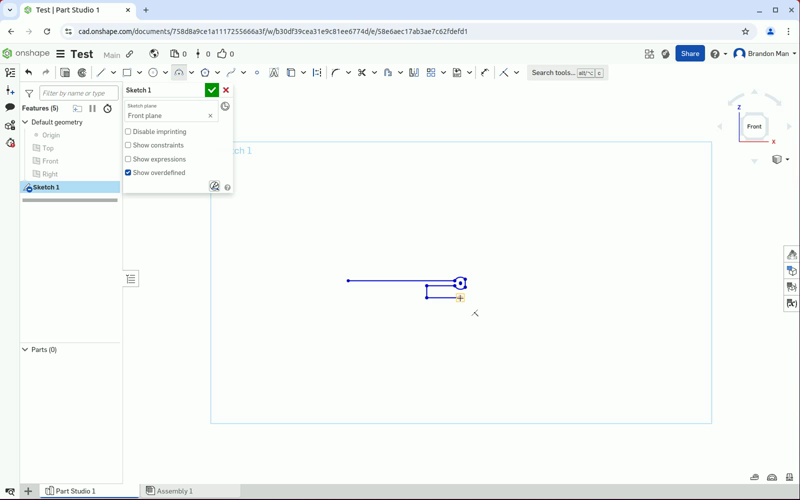
key_down(shift)
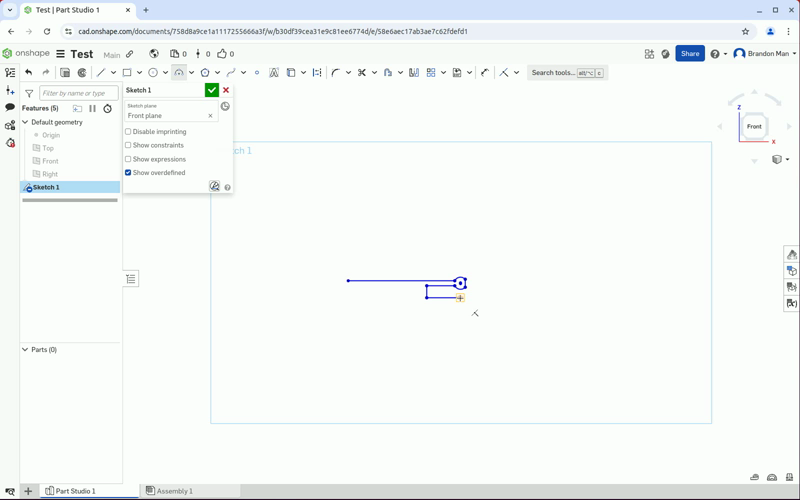
mouse_move(460, 270)
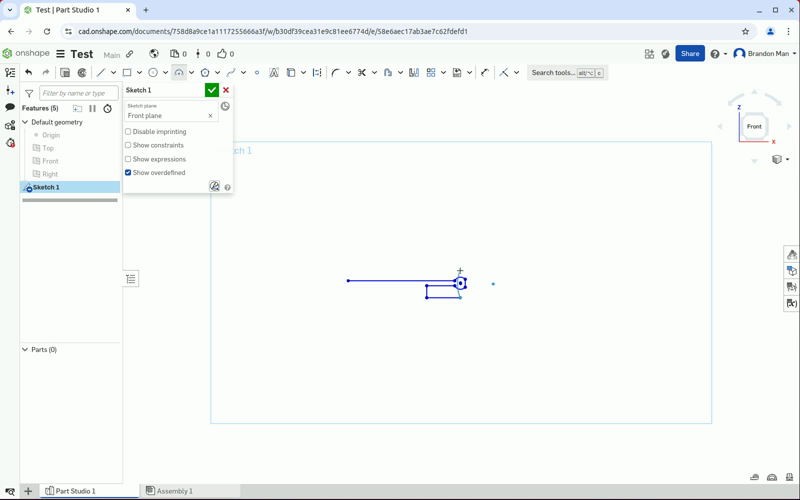
click(460, 270)
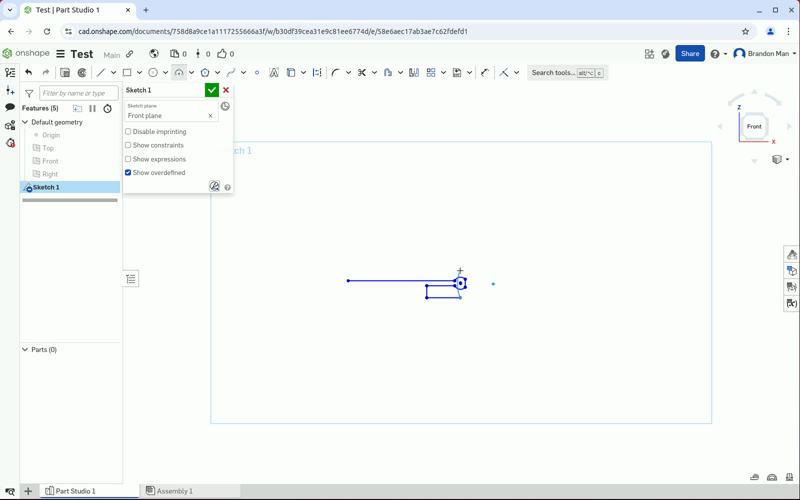
mouse_move(474, 283)
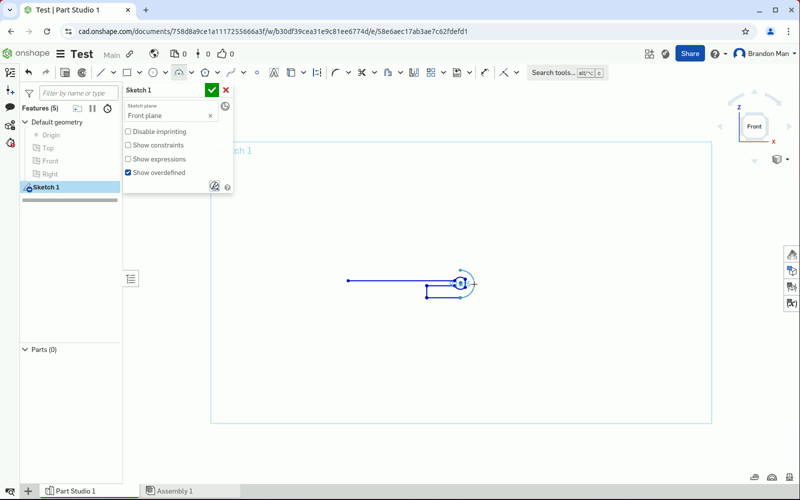
click(474, 283)
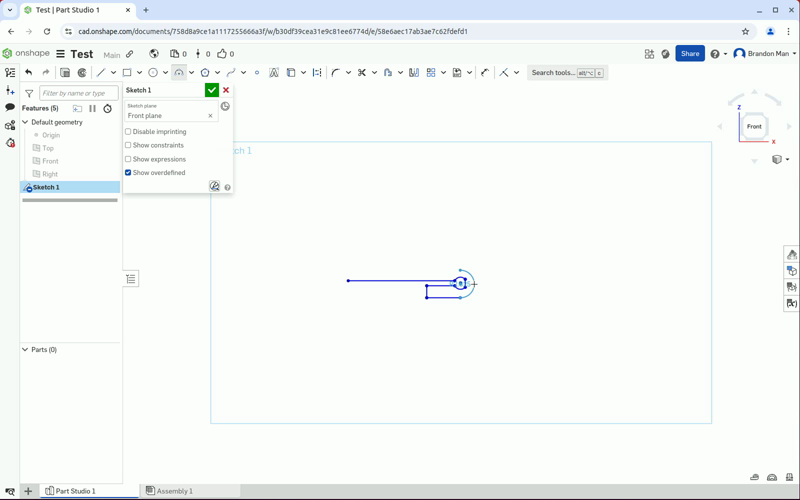
key_up(shift)
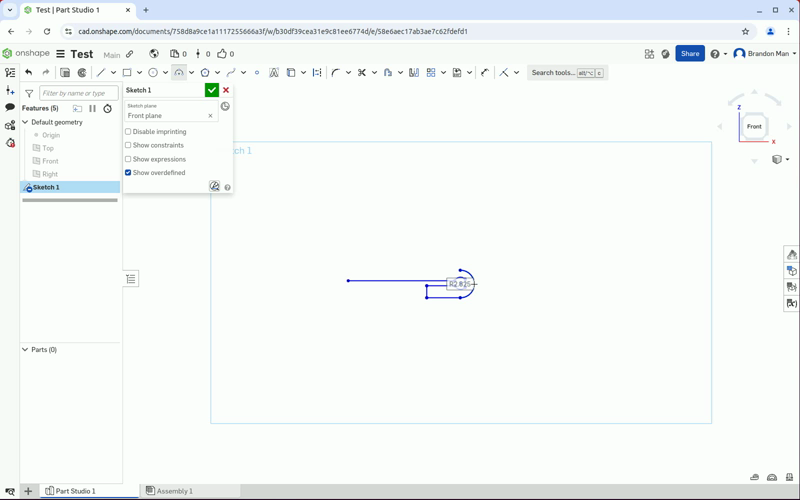
key(esc)
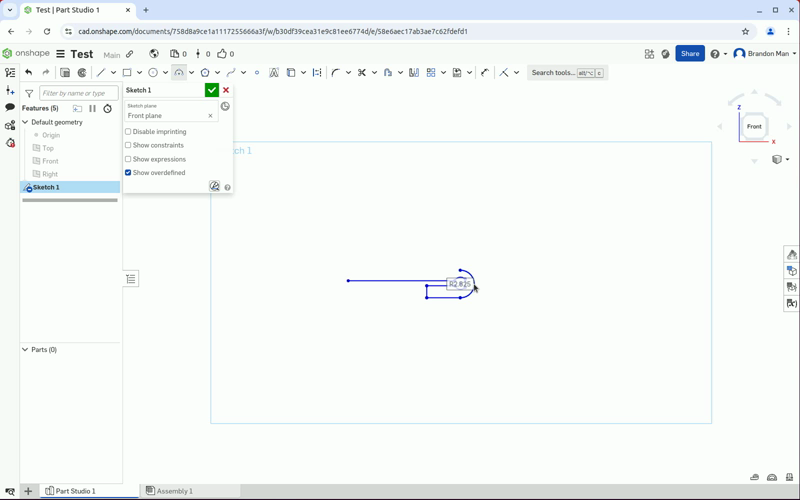
key(l)
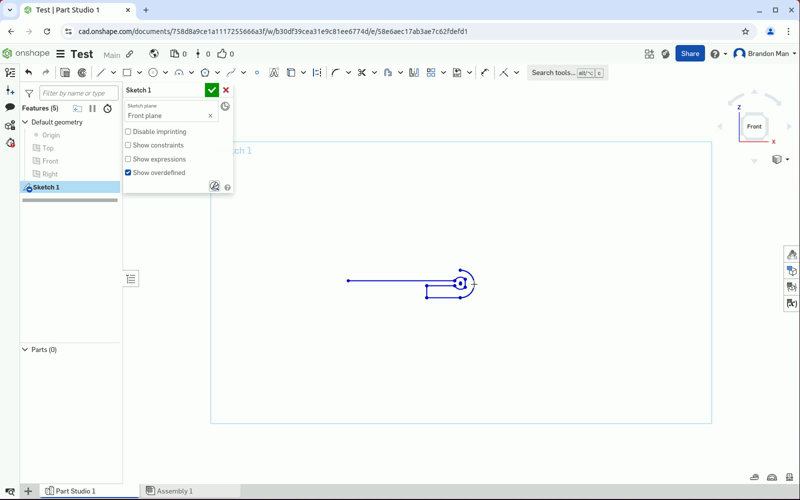
mouse_move(460, 270)
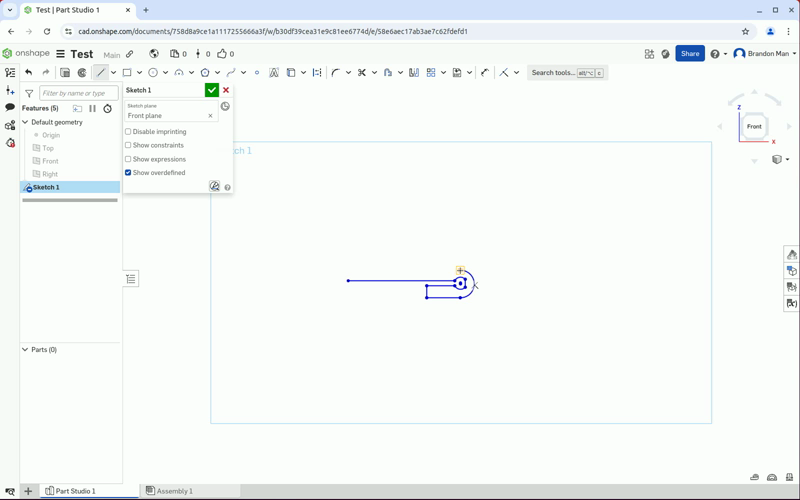
click(460, 270)
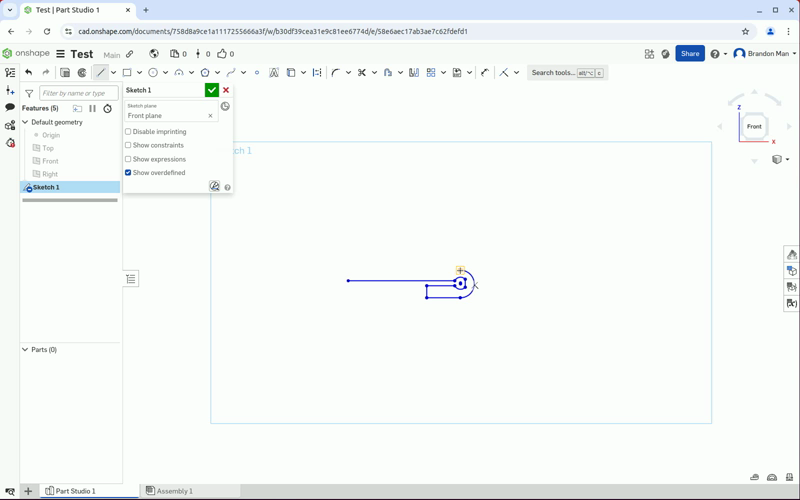
key_down(shift)
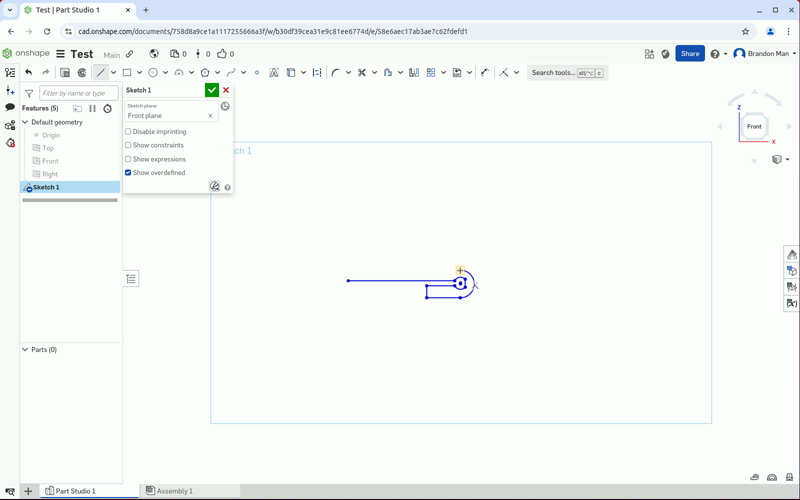
mouse_move(356, 270)
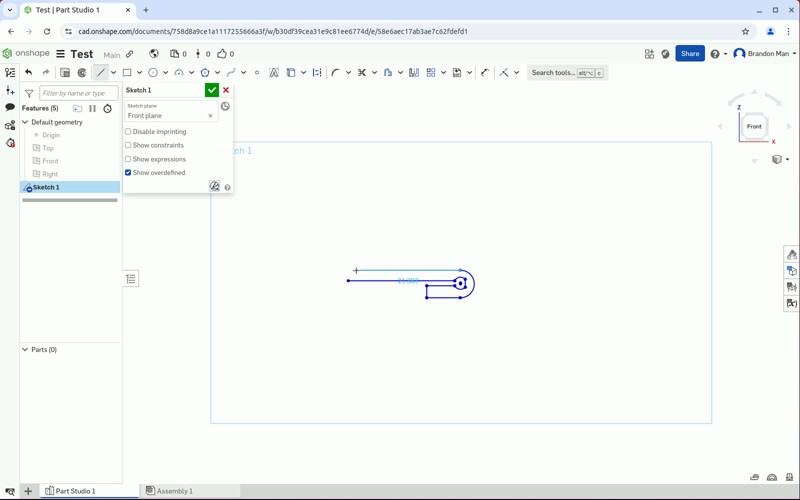
click(356, 270)
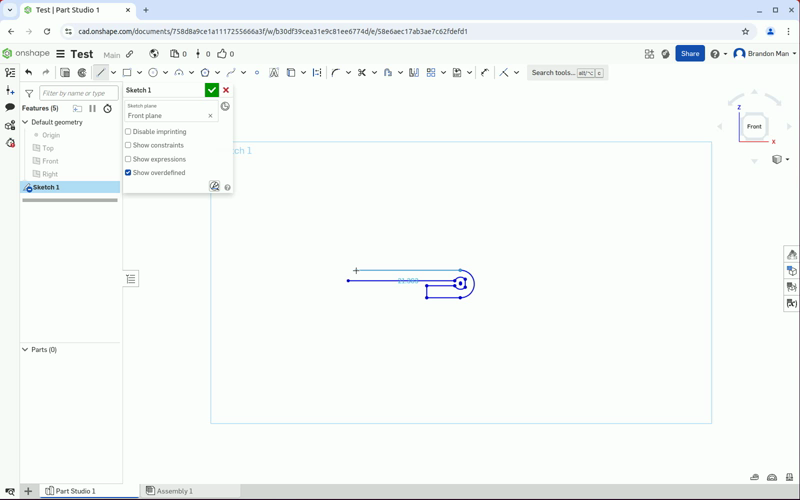
key_up(shift)
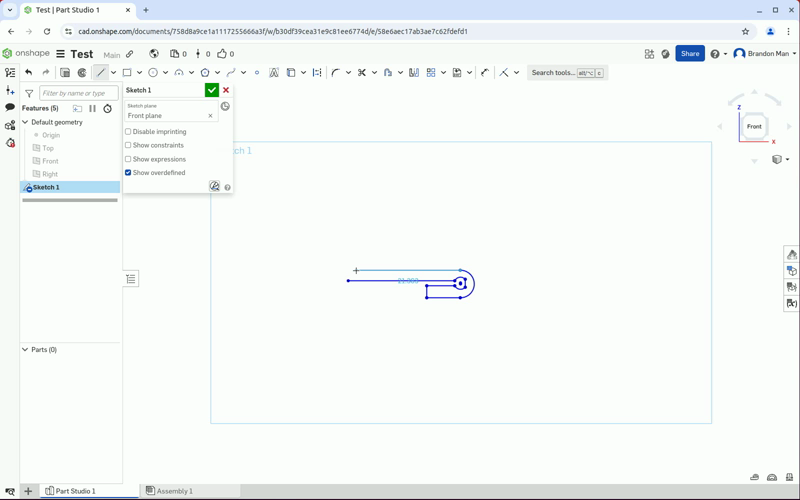
key_down(shift)
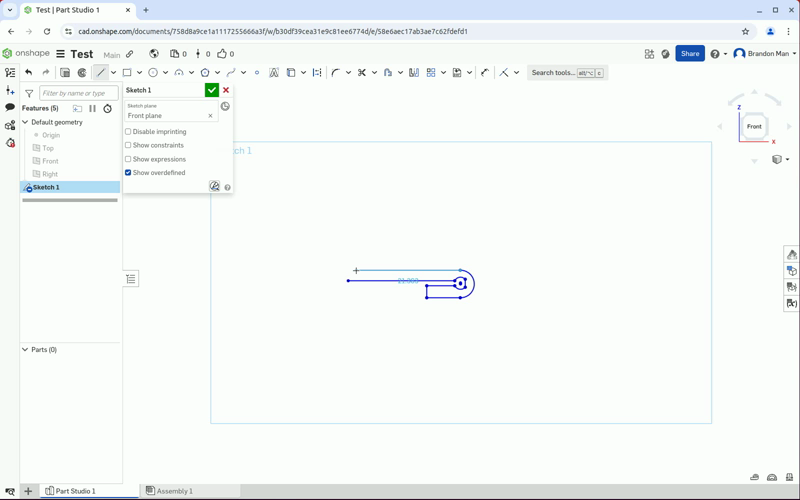
mouse_move(386, 270)
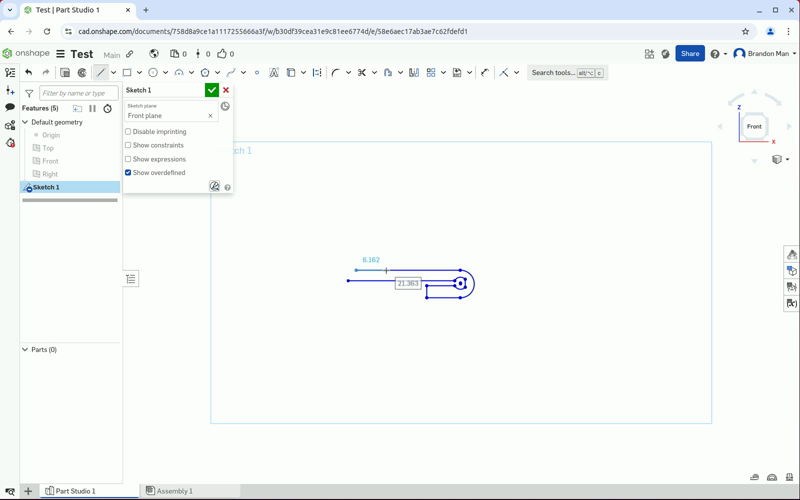
mouse_move(350, 259)
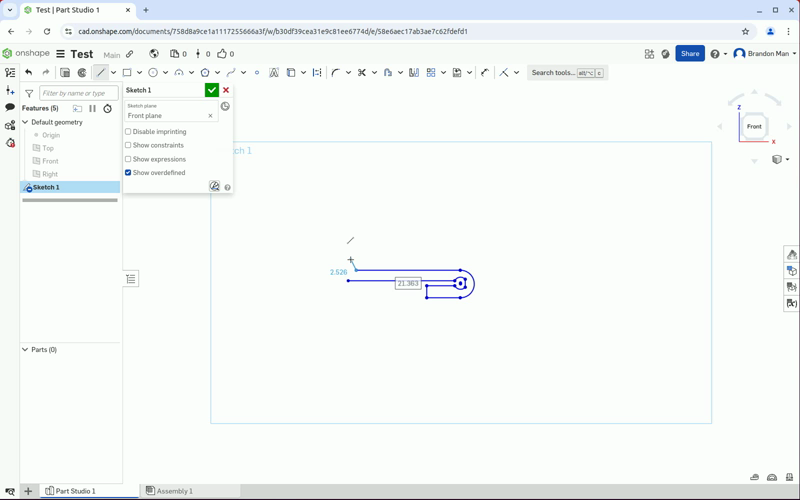
click(350, 259)
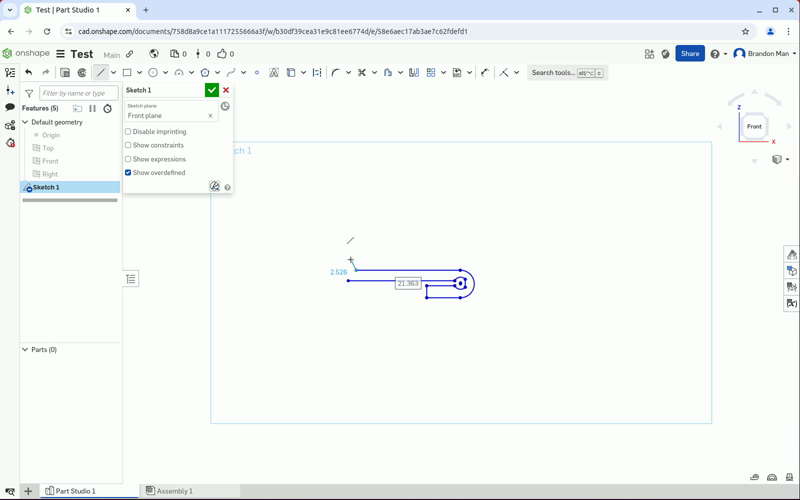
key_up(shift)
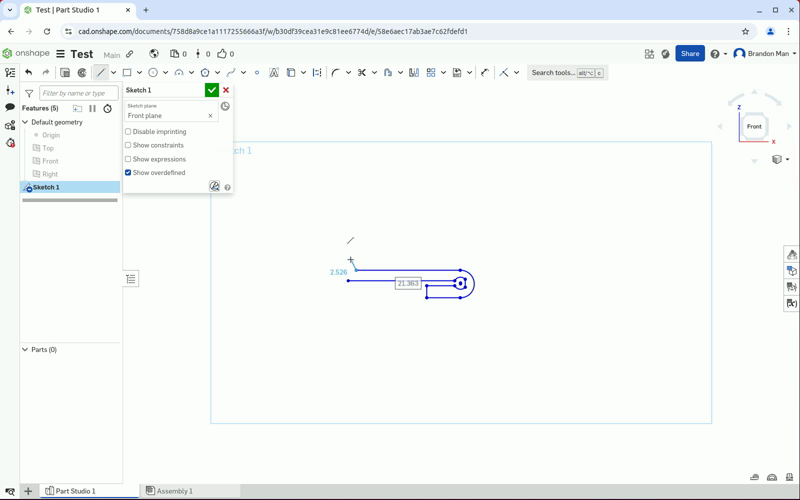
key(esc)
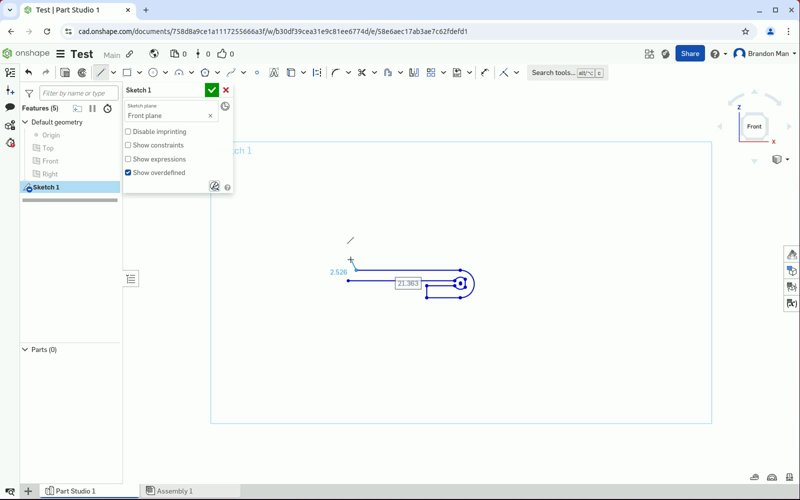
key(a)
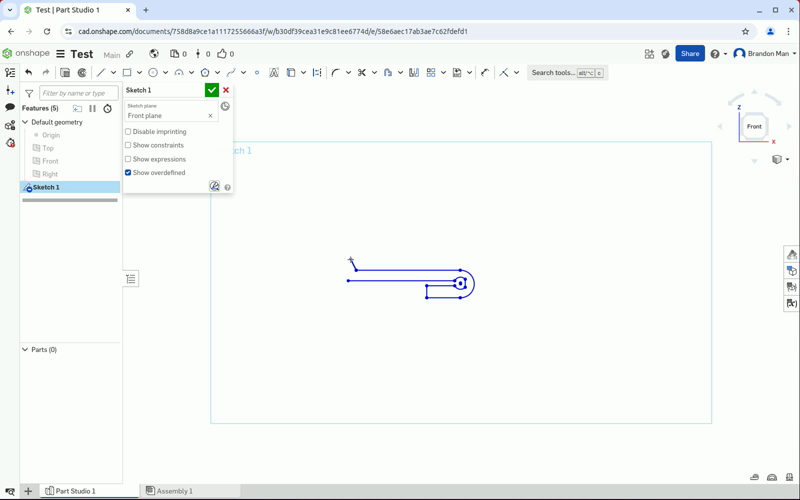
mouse_move(350, 259)
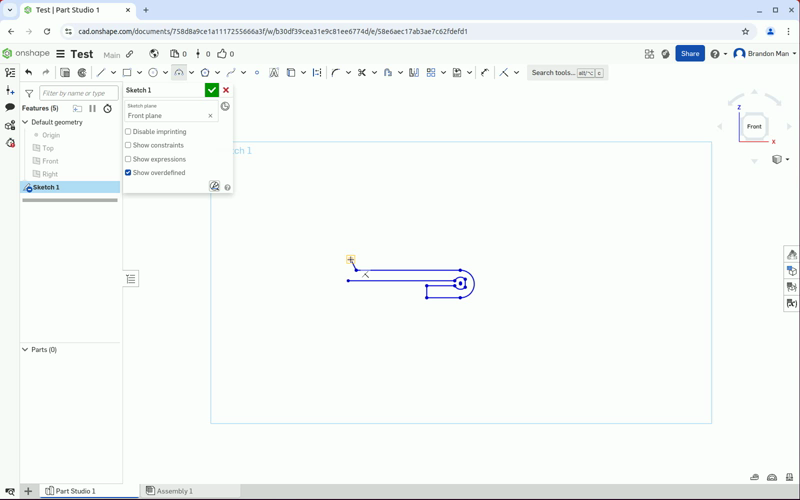
click(350, 259)
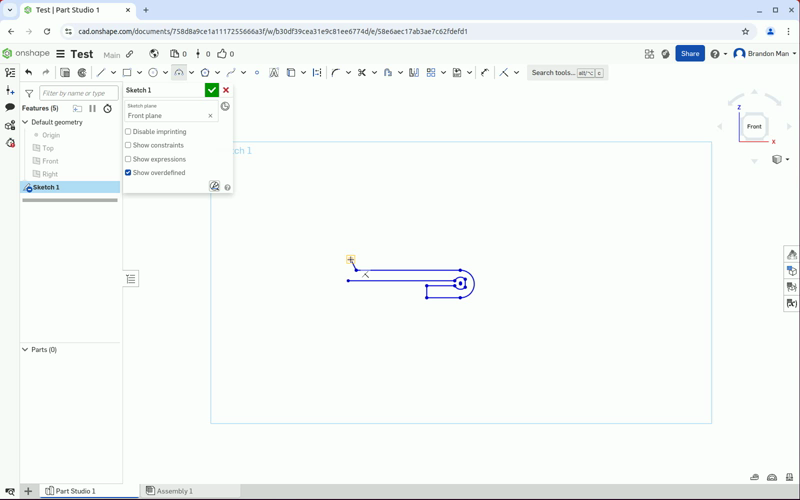
mouse_move(348, 280)
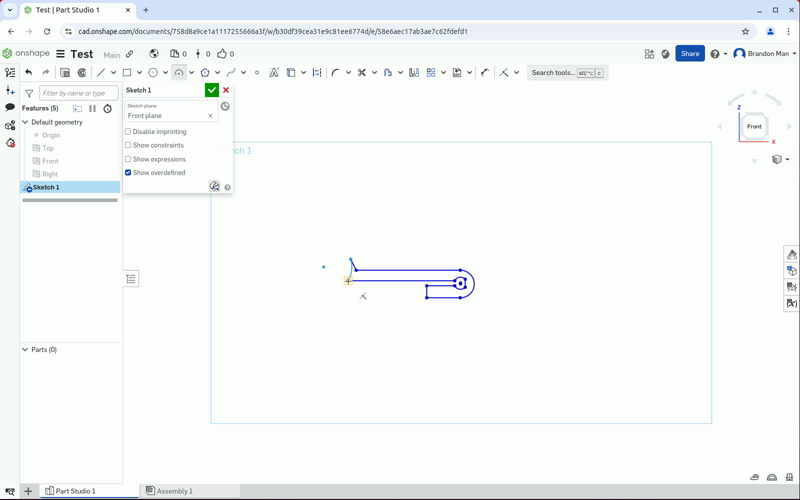
click(348, 280)
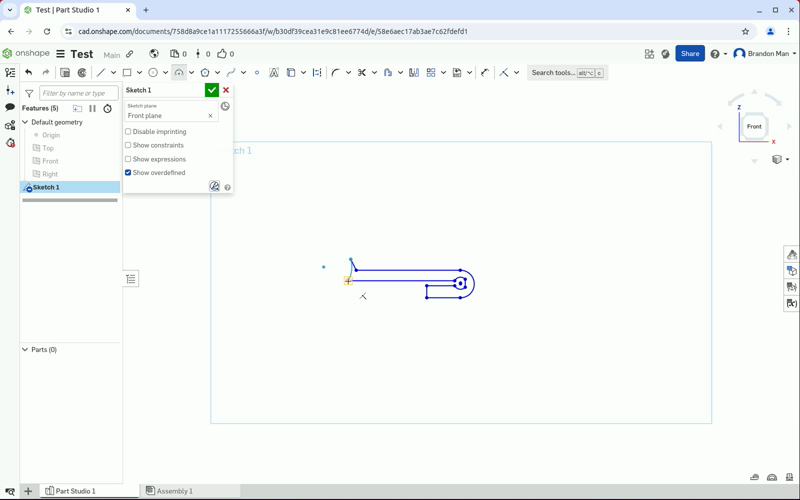
key_down(shift)
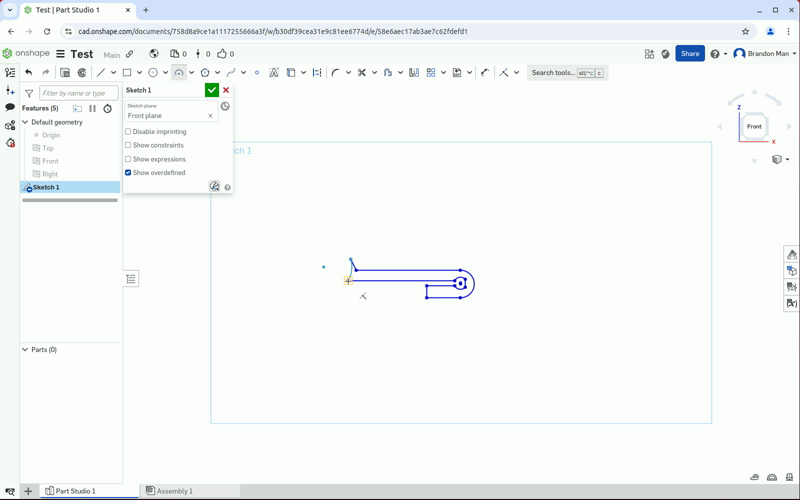
mouse_move(349, 269)
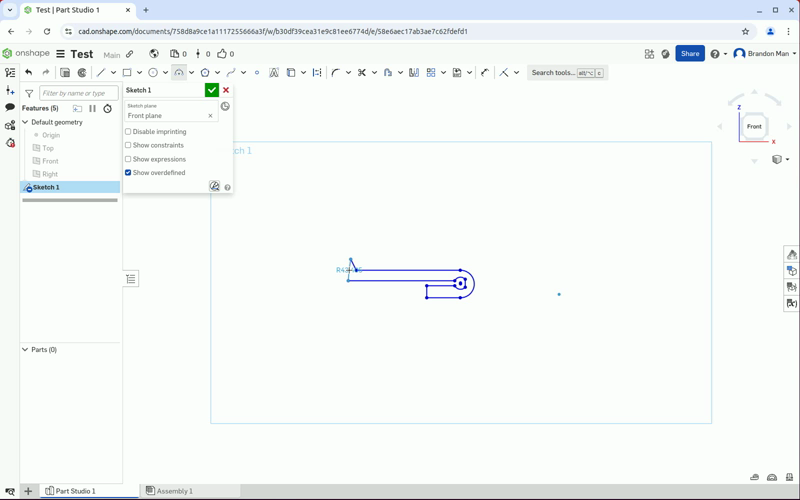
click(349, 269)
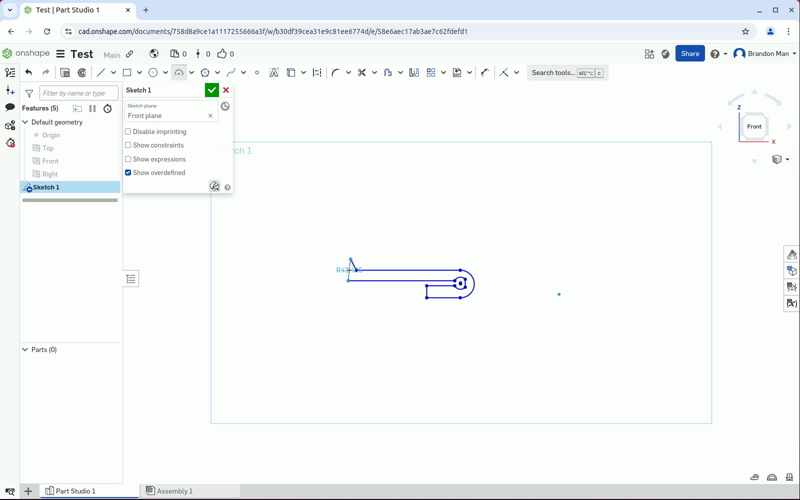
key_up(shift)
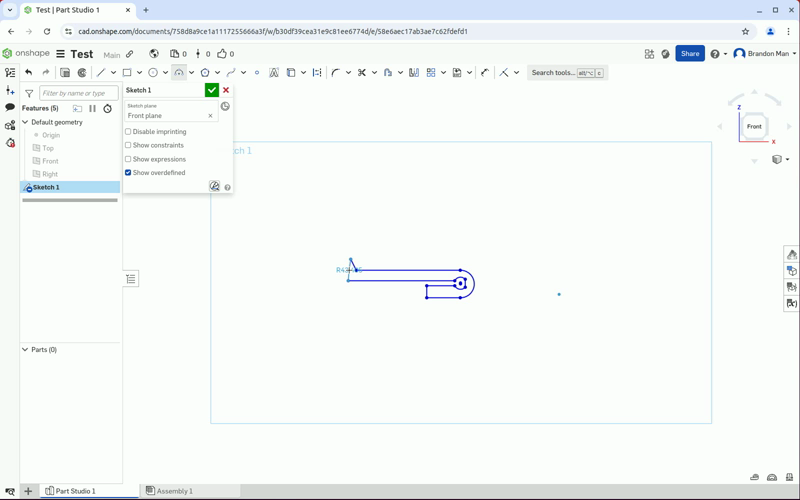
key(esc)
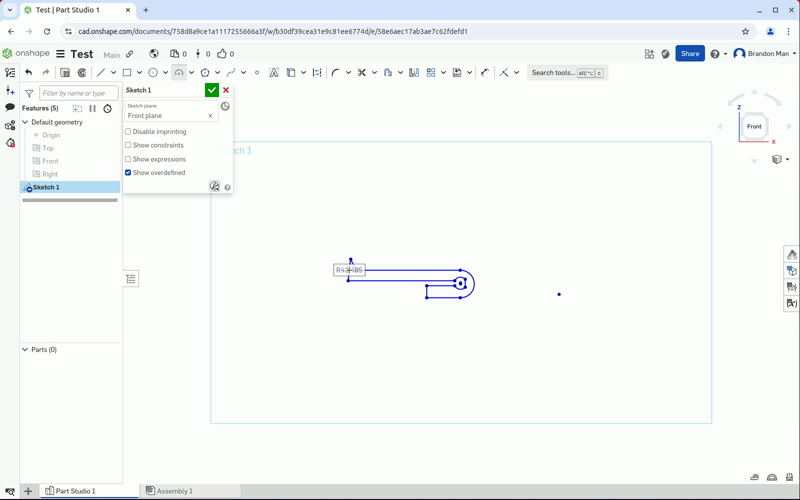
mouse_move(376, 273)
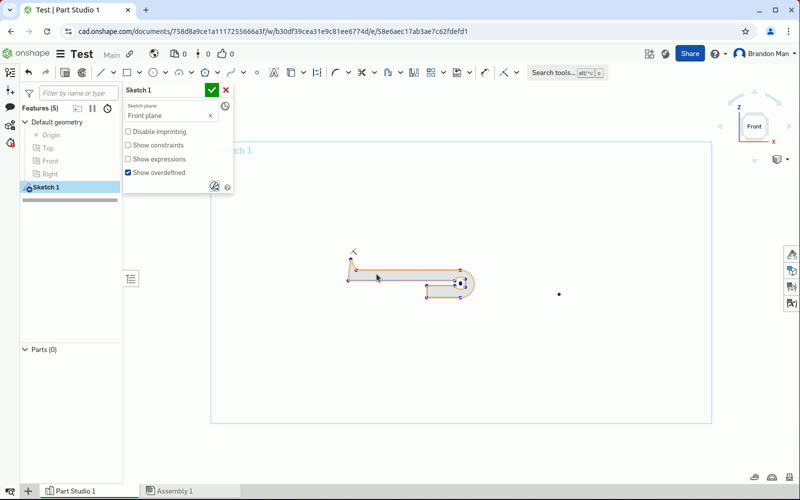
click(376, 273)
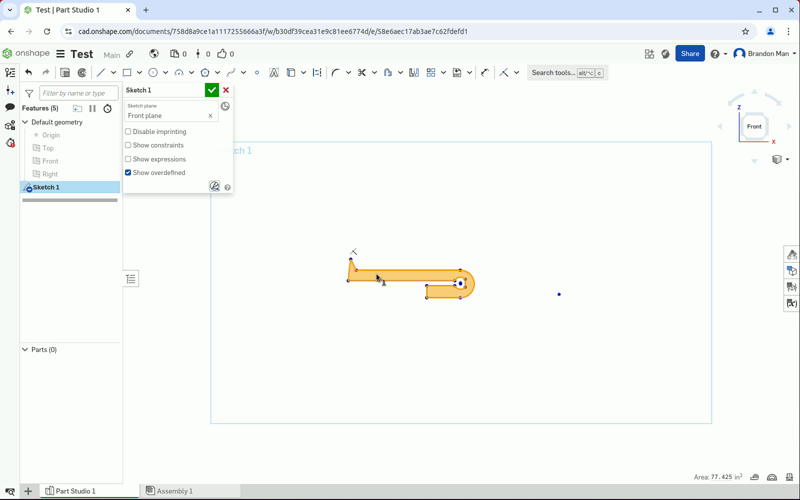
mouse_move(73, 352)
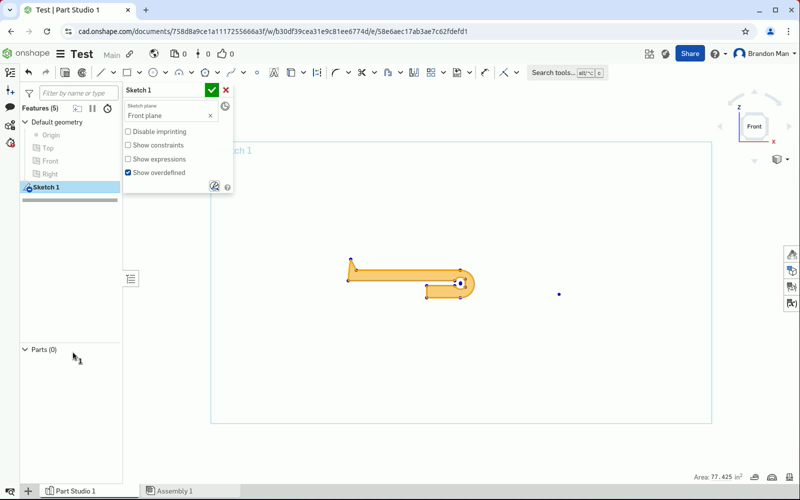
key(shift+y)
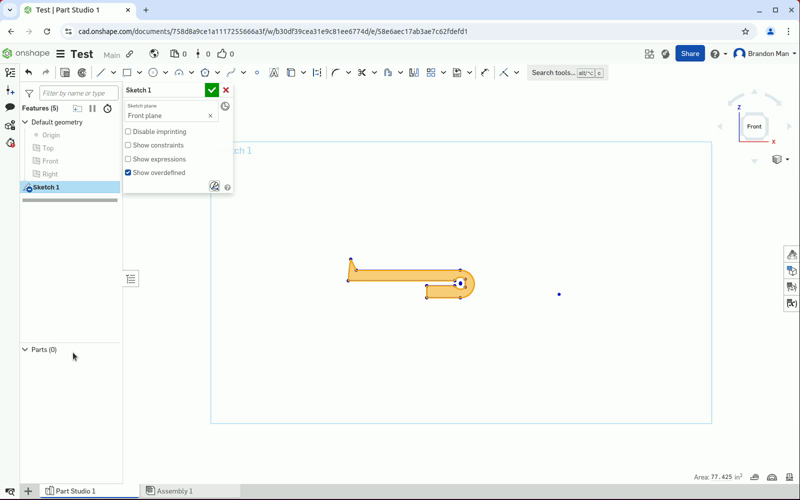
key(shift+e)
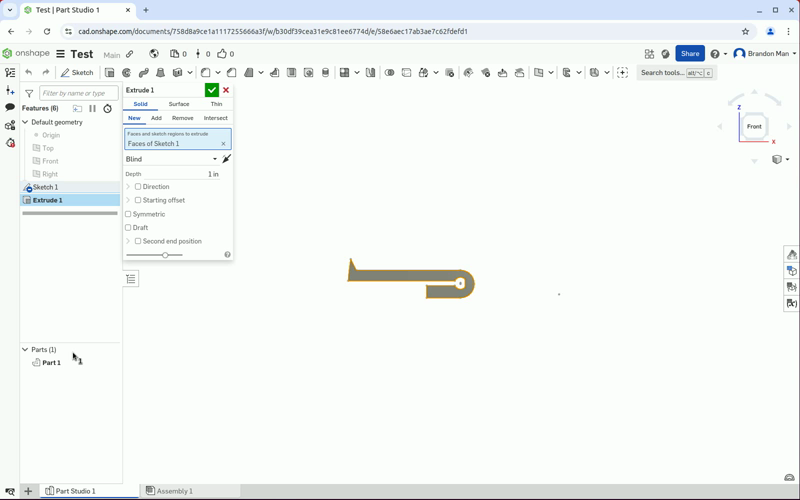
mouse_move(143, 106)
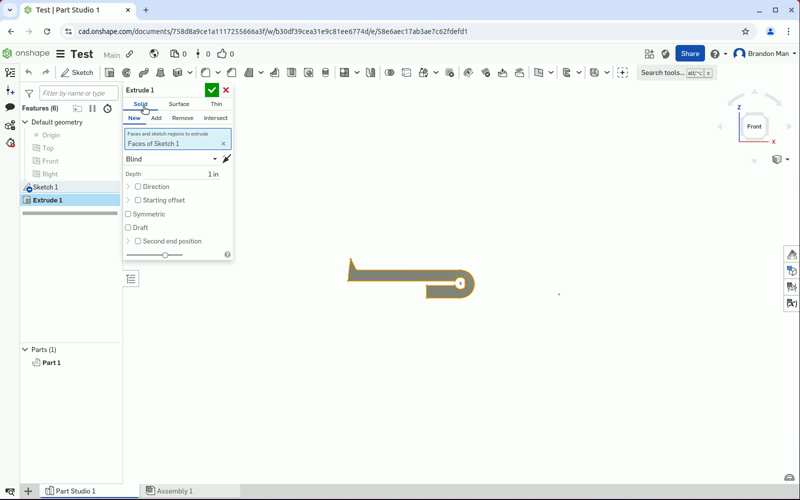
click(143, 106)
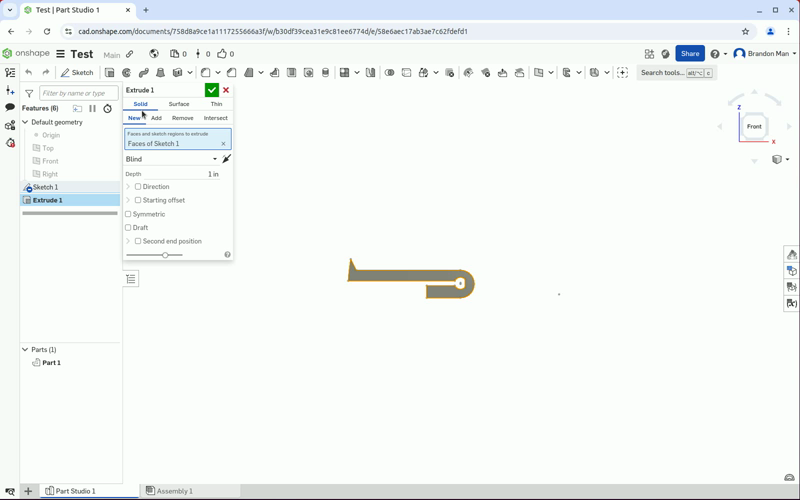
mouse_move(137, 120)
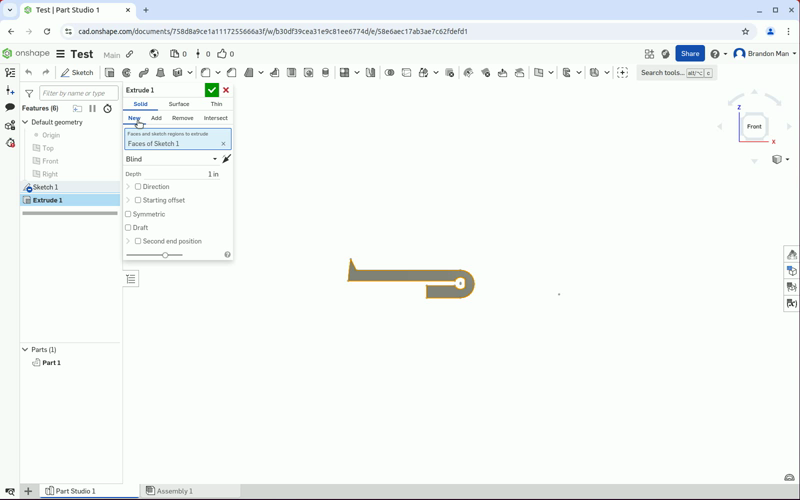
click(137, 120)
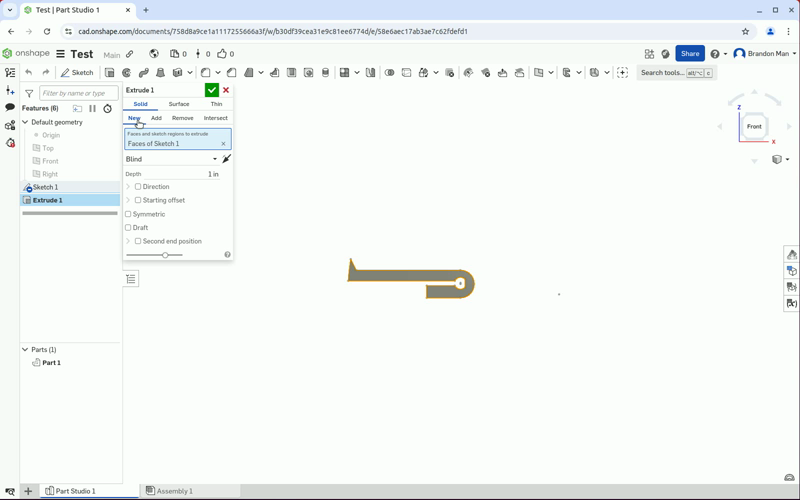
key(tab, 4)
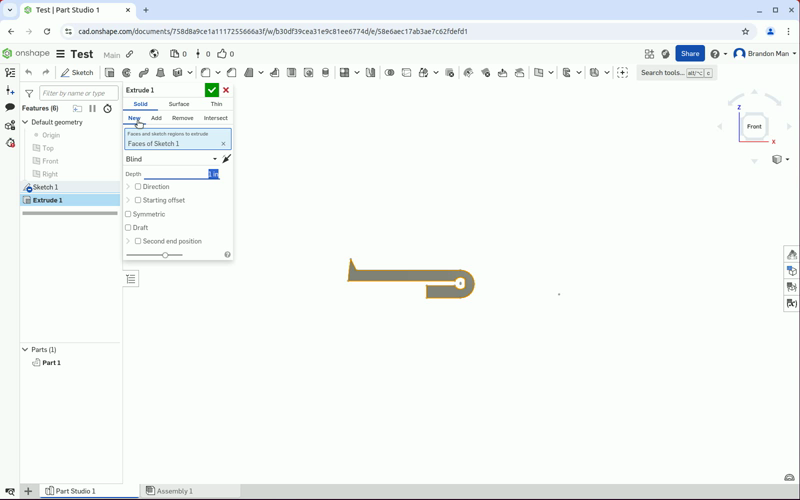
text(2.889)
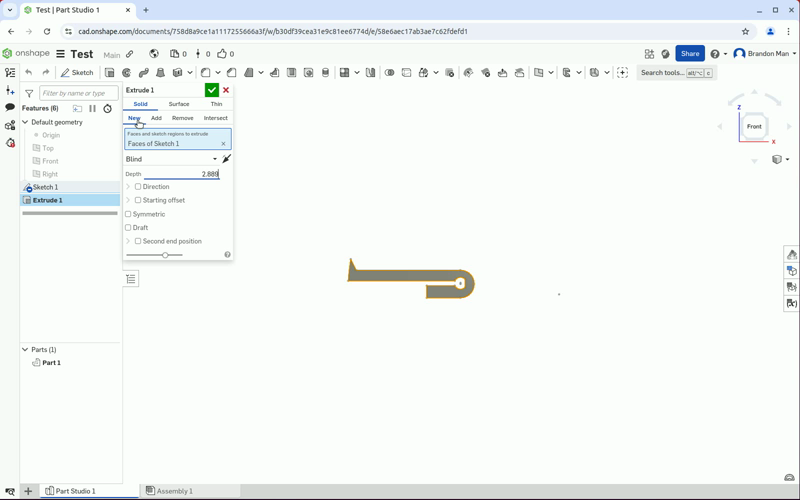
key(tab, 3)
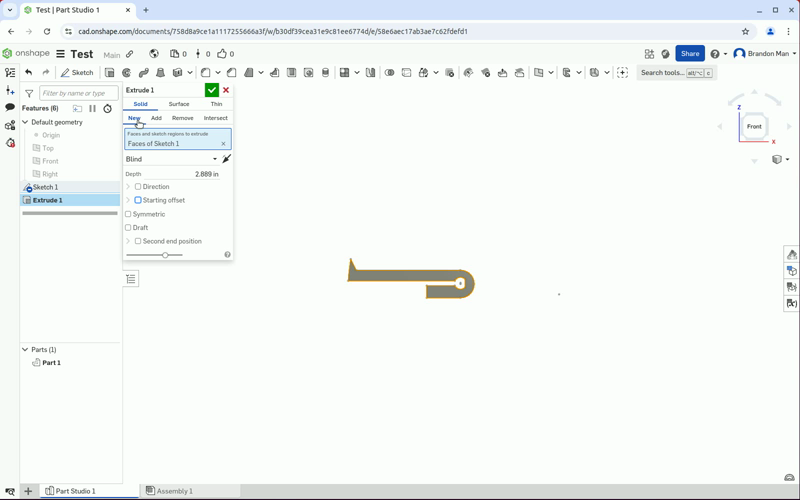
key(tab, 2)
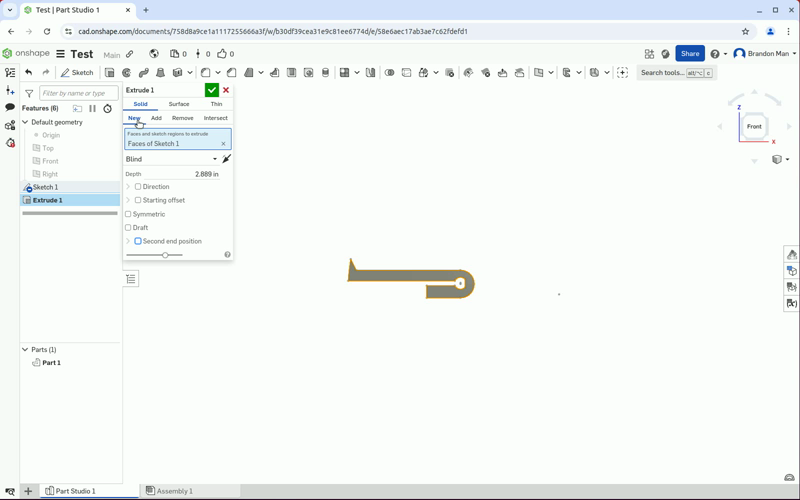
key(space)
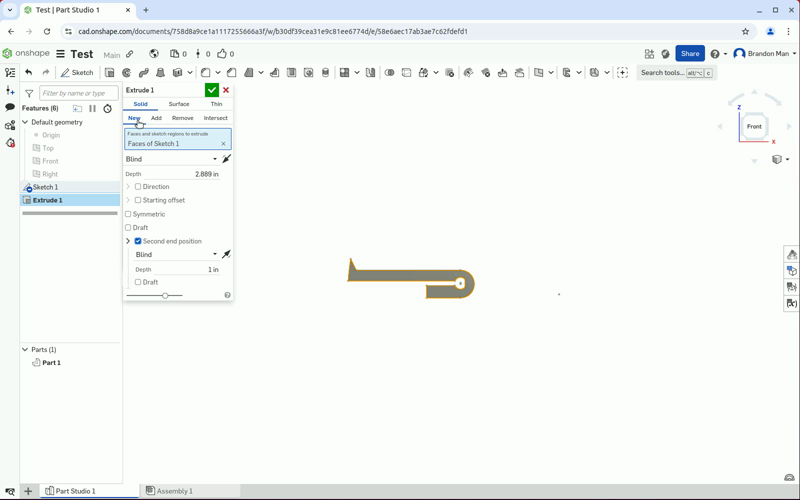
key(tab, 3)
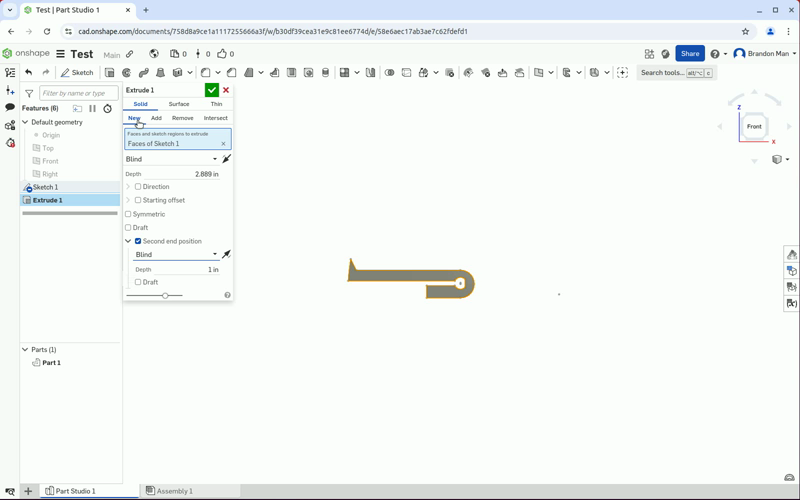
text(2.889)
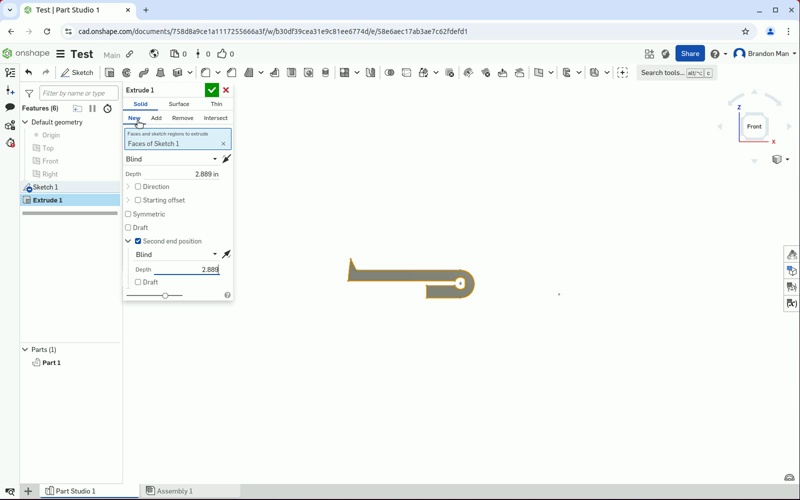
key(enter)
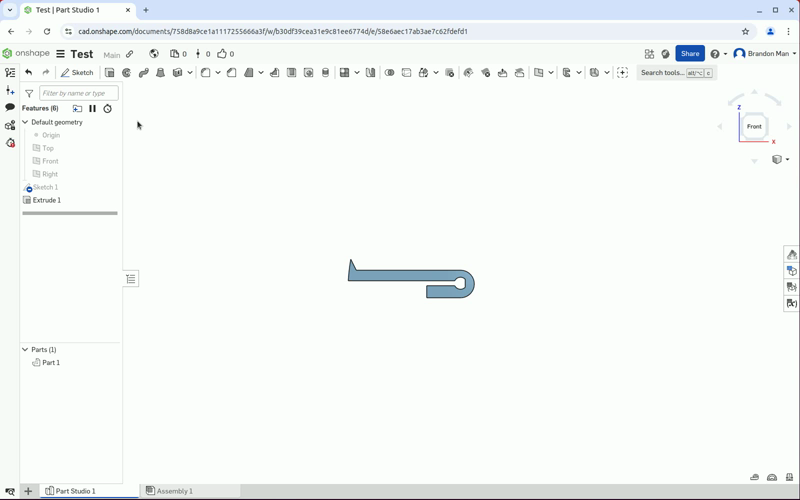
key(shift+h)
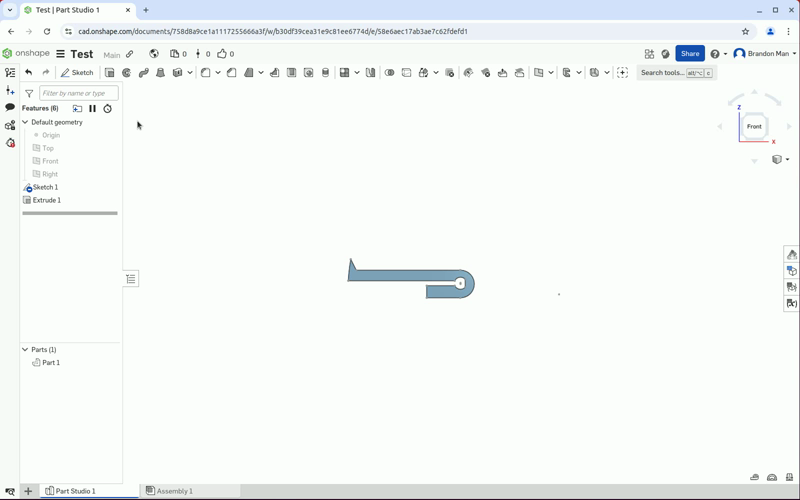
key(shift+h)
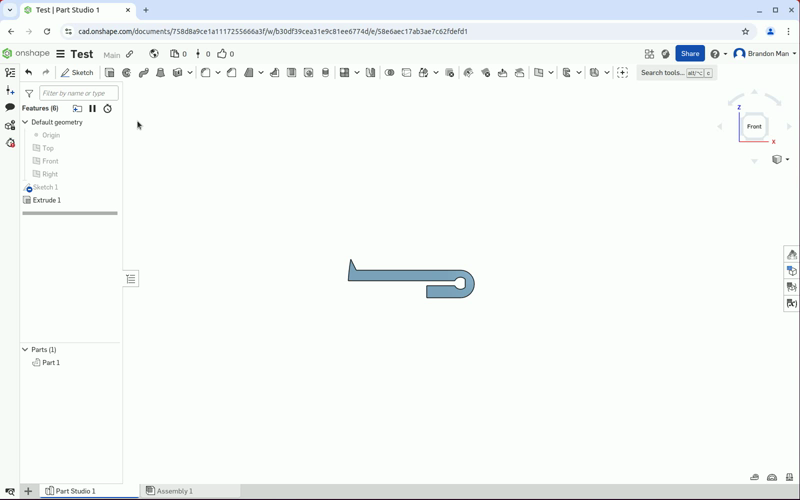
mouse_move(73, 189)
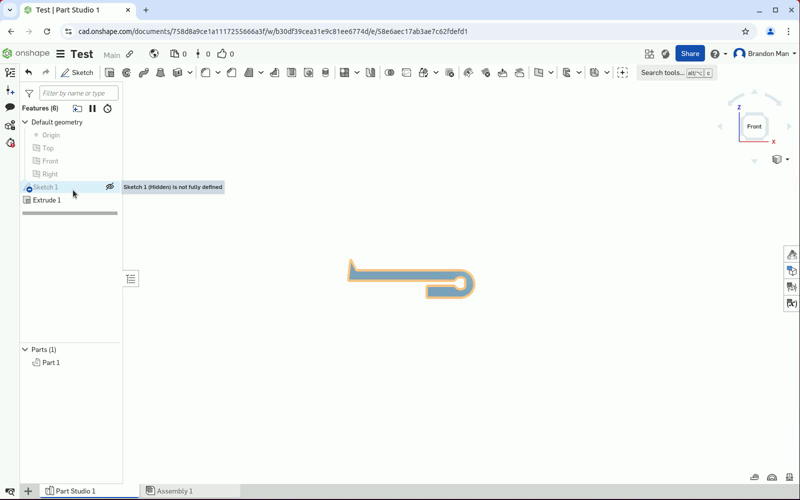
click(73, 189)
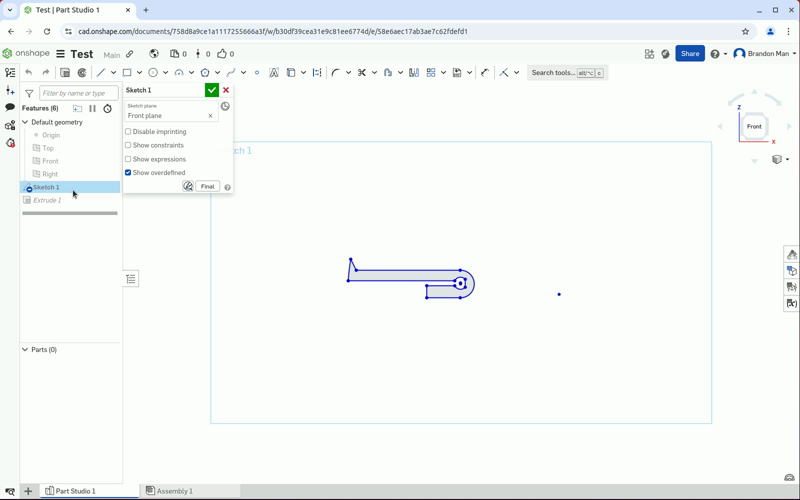
mouse_move(229, 92)
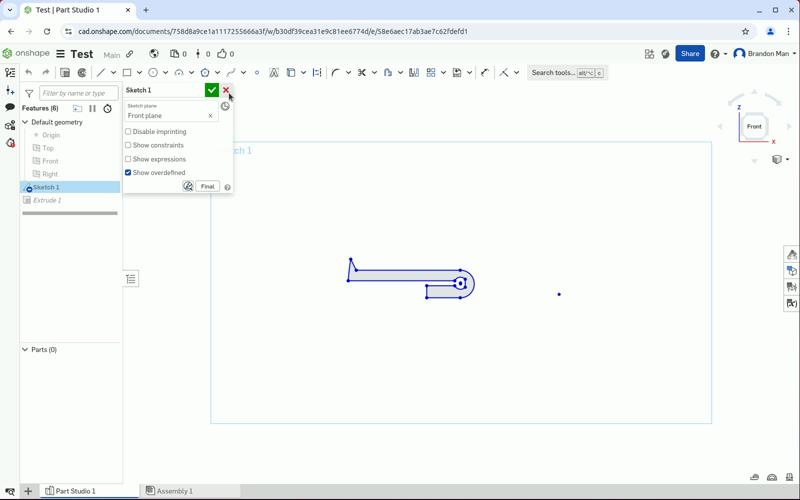
click(229, 92)
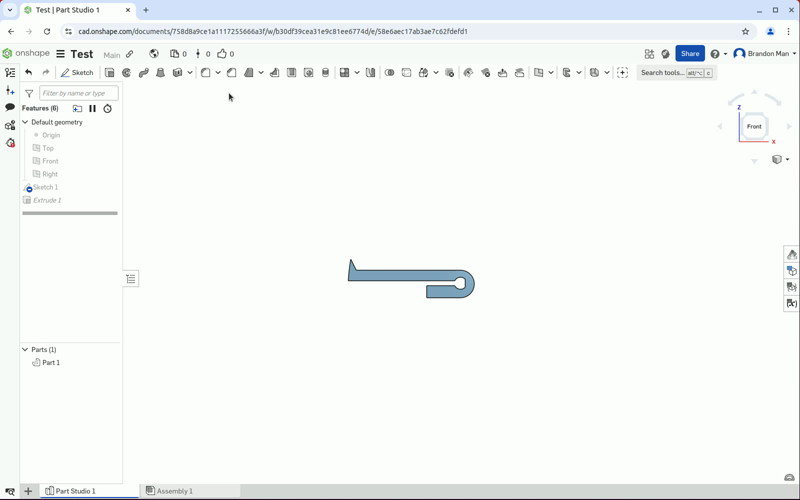
mouse_move(73, 352)
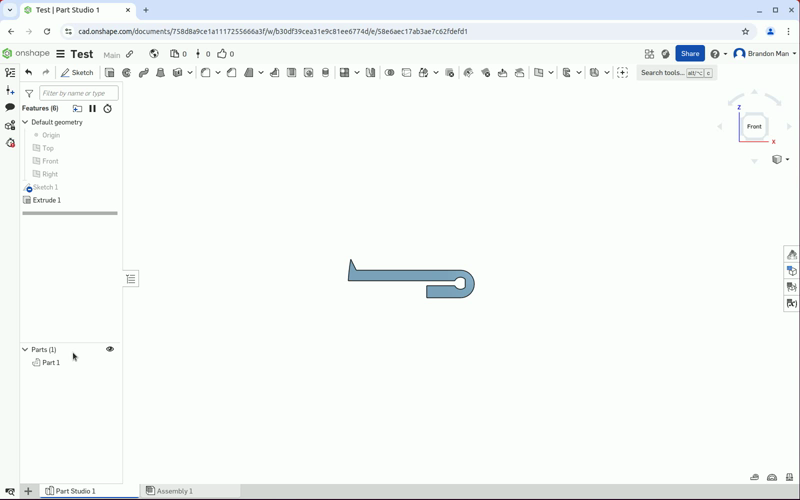
key(y)
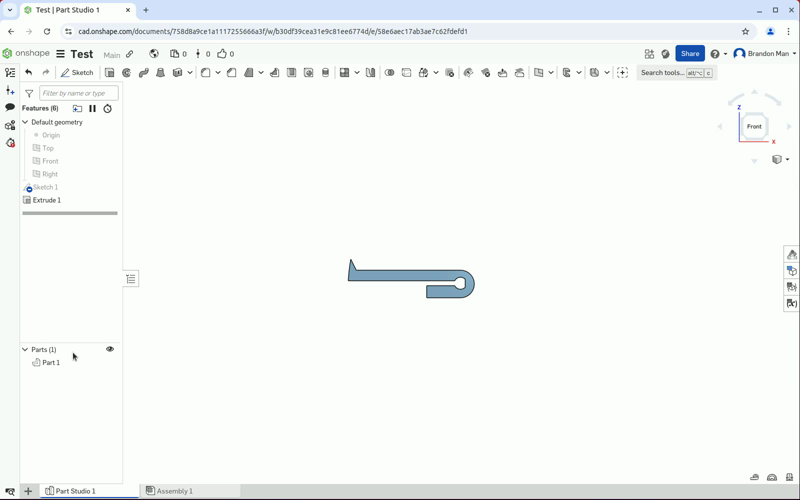
key(shift+p)
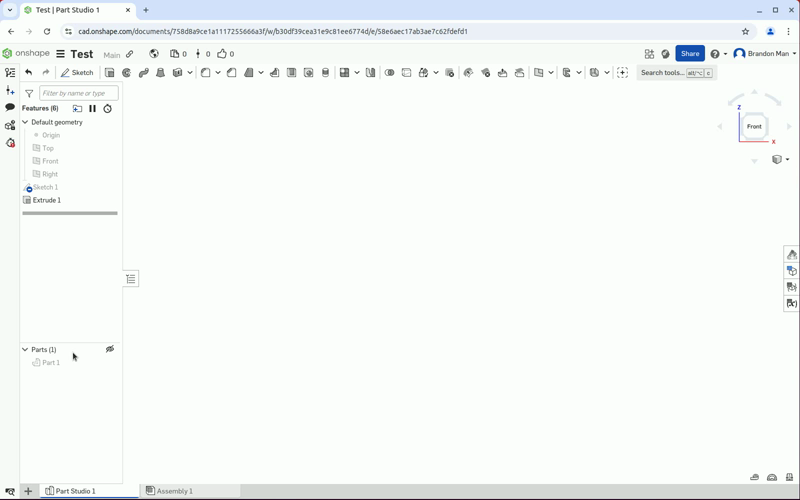
key(space)
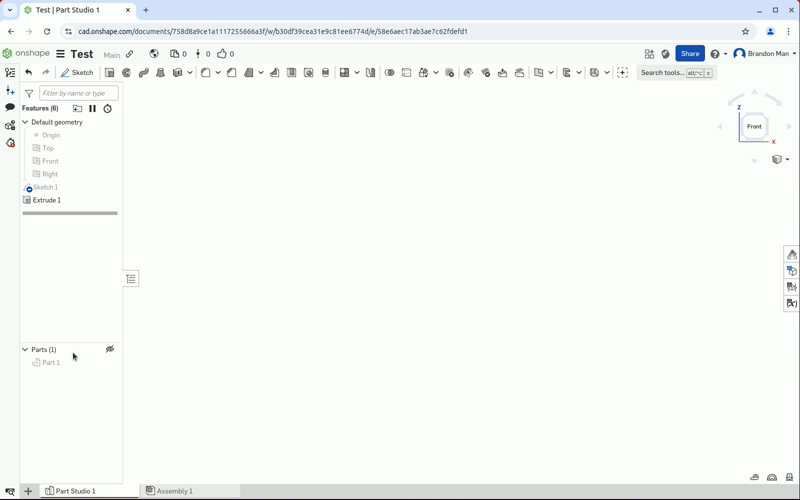
key_down(shift)
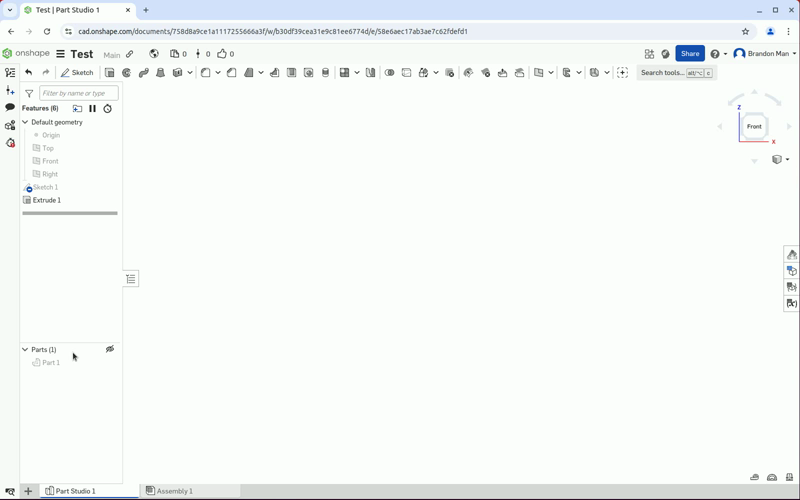
key(down)
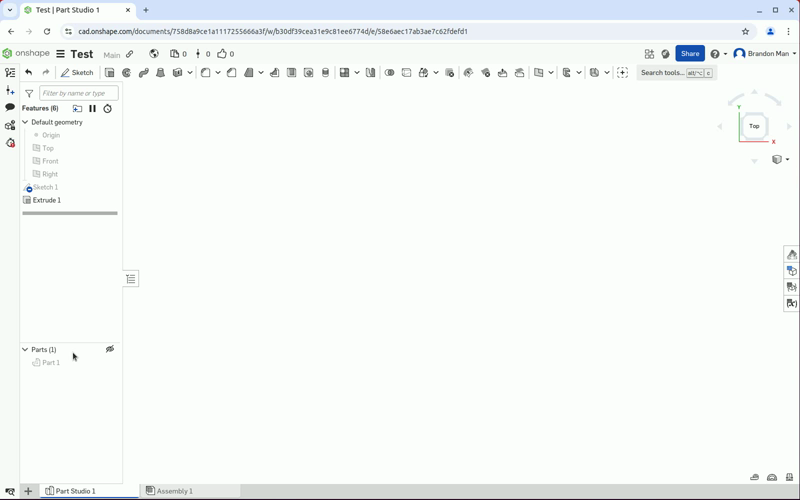
key_up(shift)
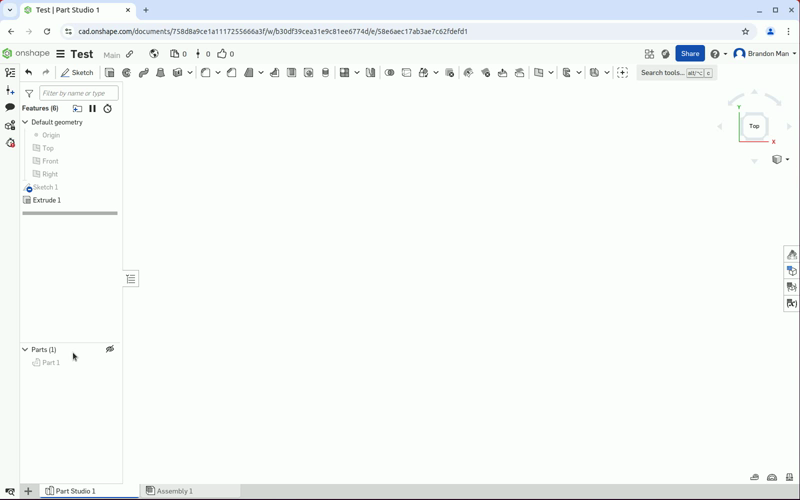
mouse_move(73, 352)
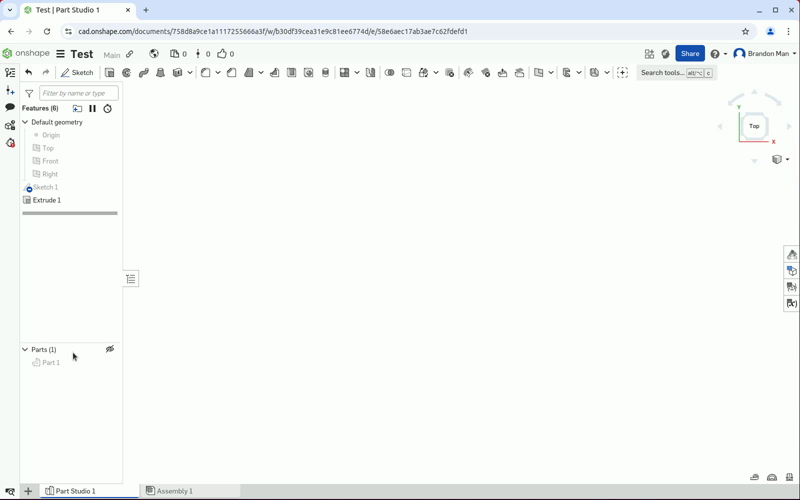
key(shift+y)
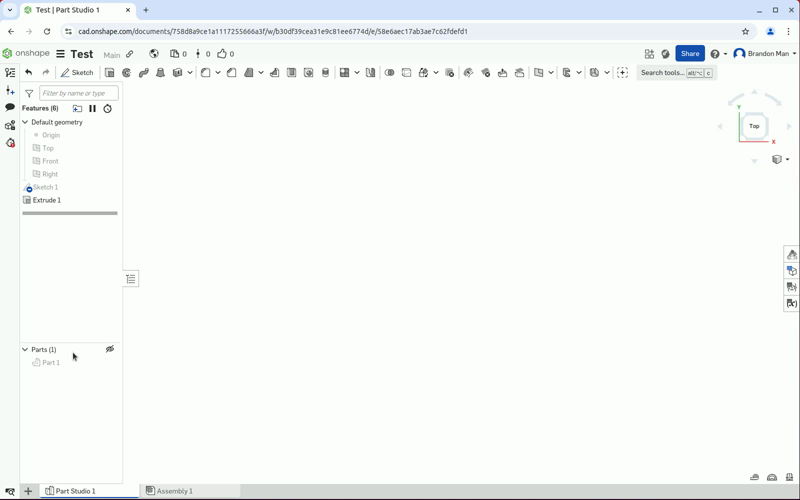
key(shift+s)
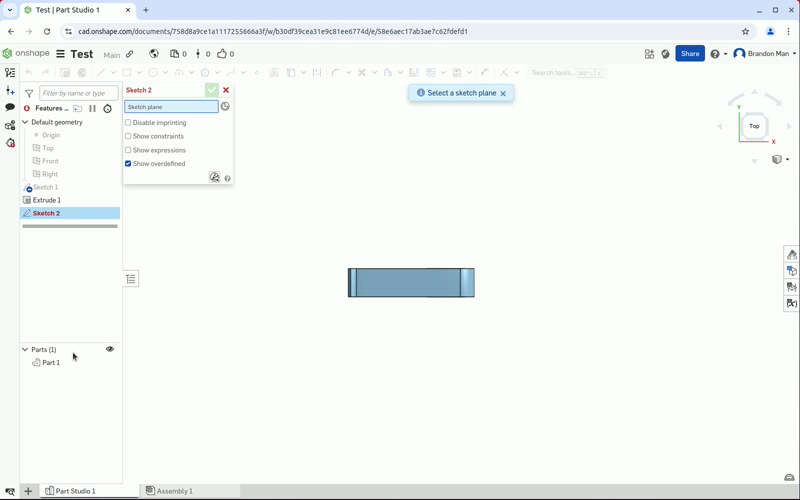
mouse_move(73, 150)
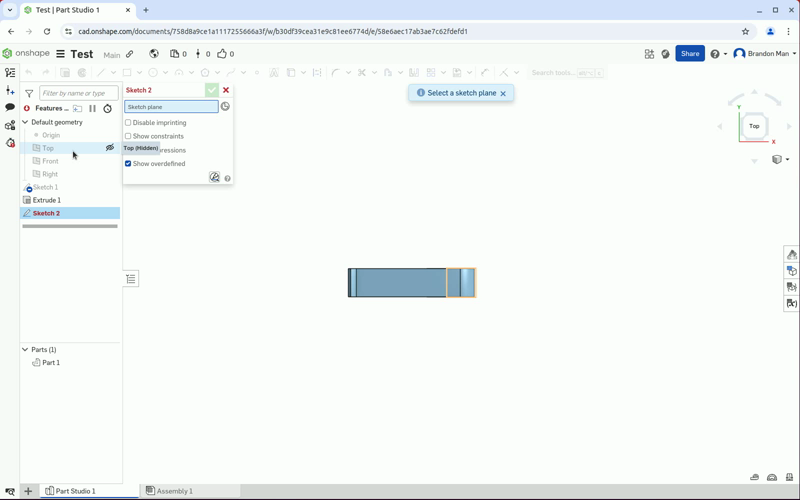
click(73, 150)
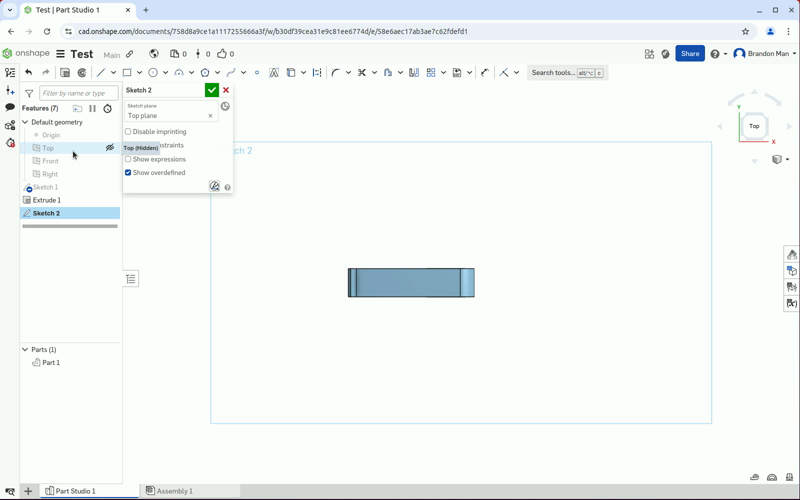
mouse_move(73, 352)
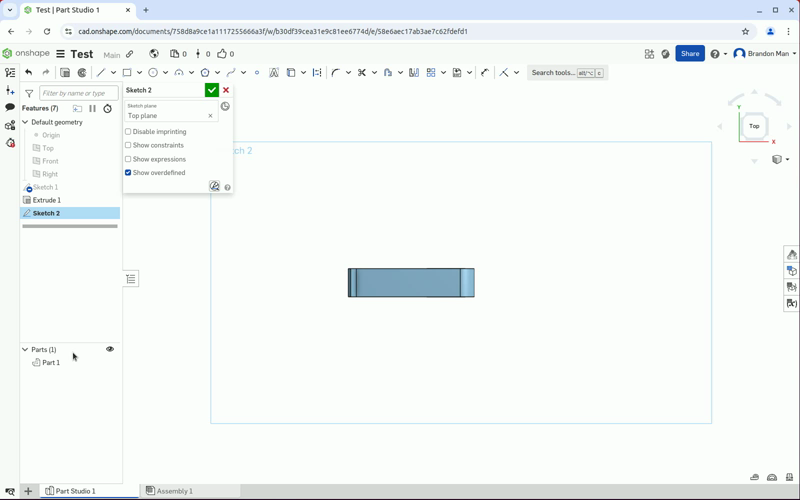
key(y)
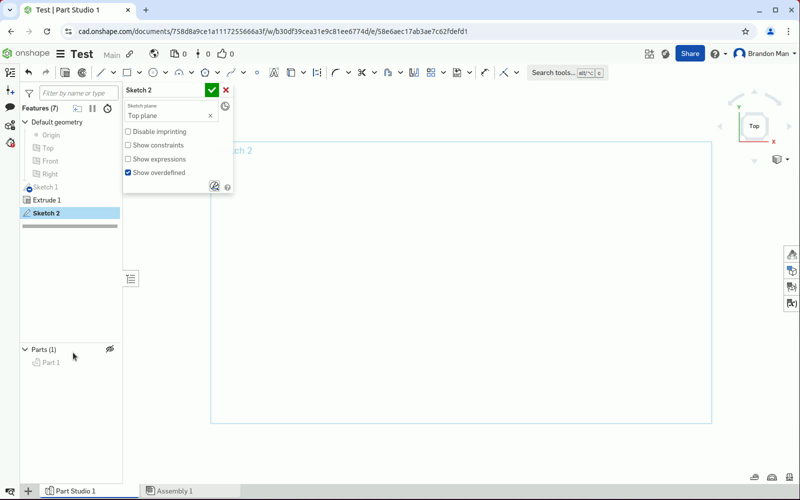
key(c)
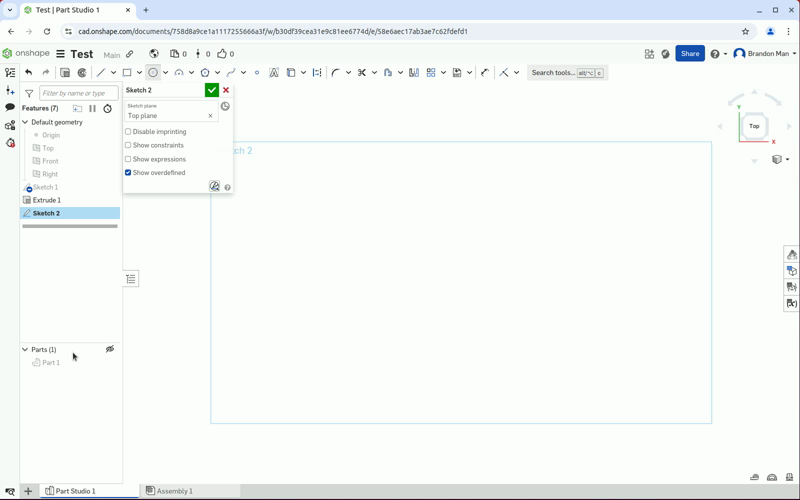
key_down(shift)
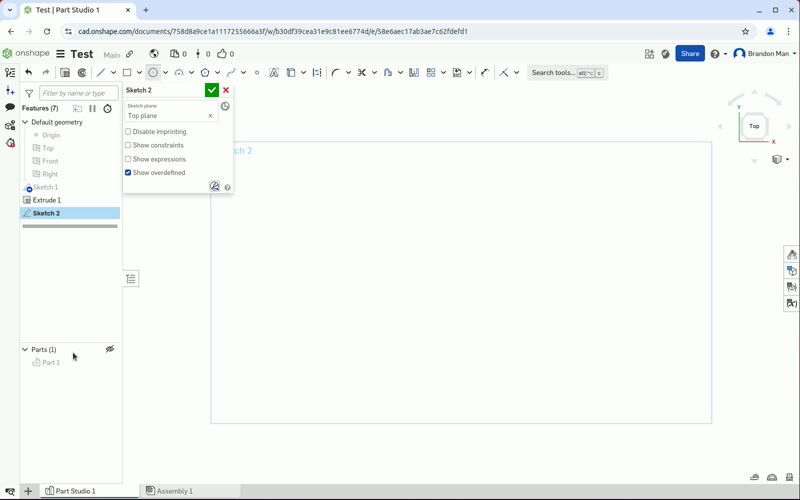
mouse_move(444, 282)
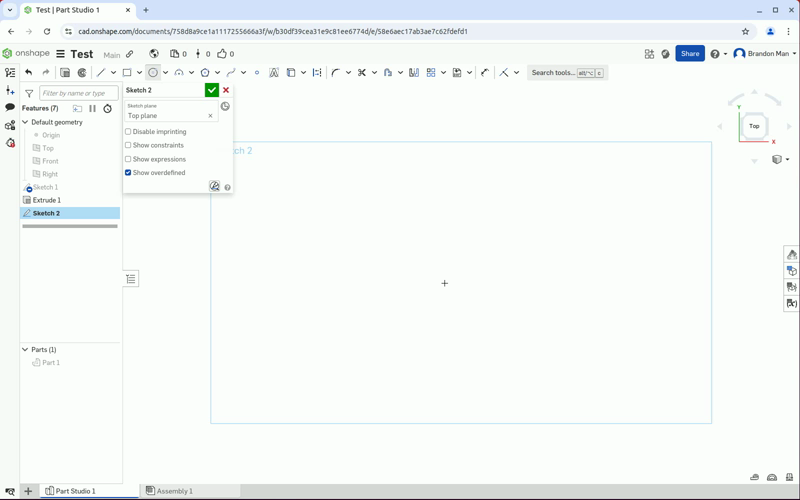
click(444, 282)
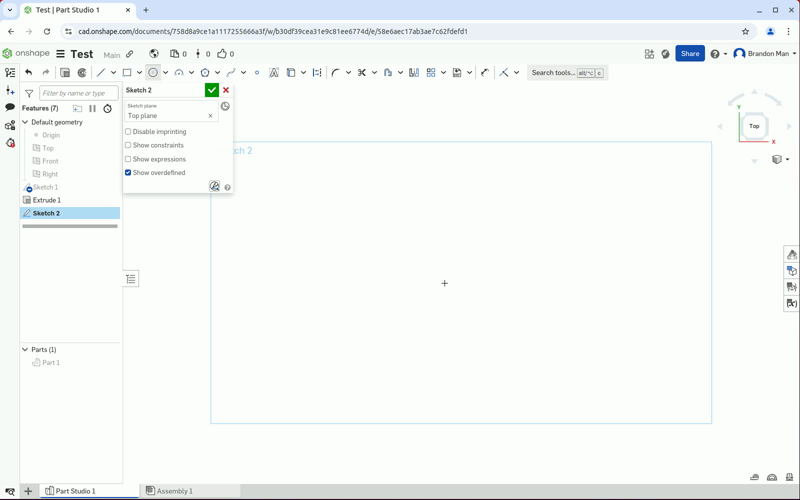
key_up(shift)
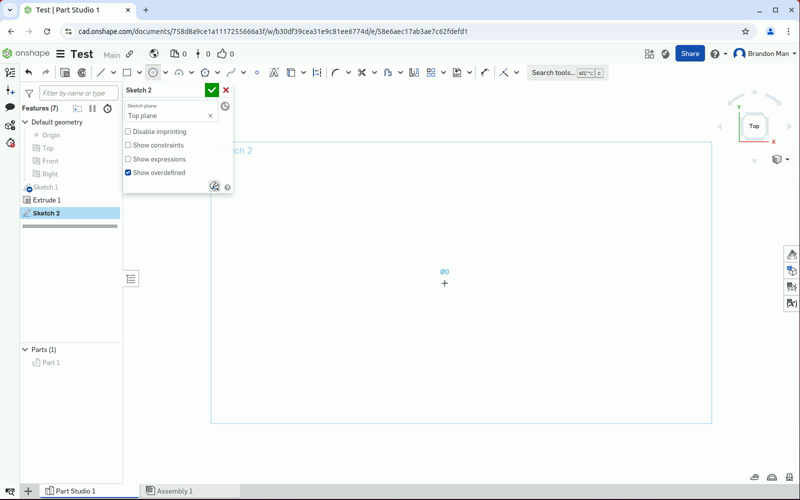
mouse_move(451, 282)
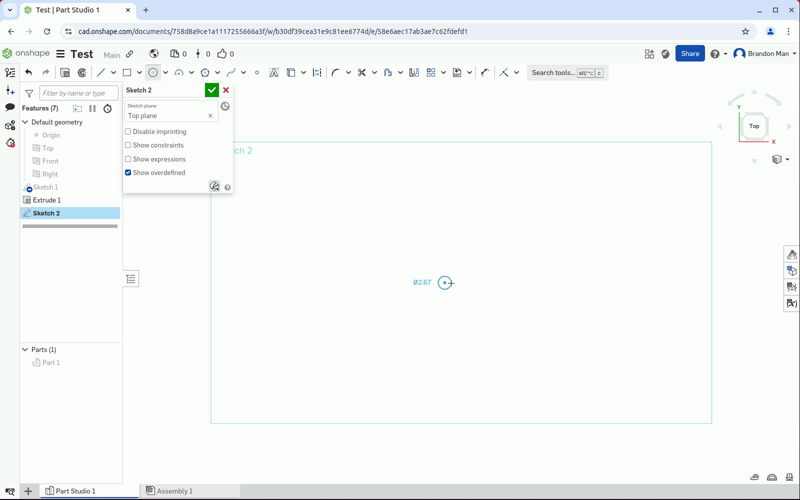
click(451, 282)
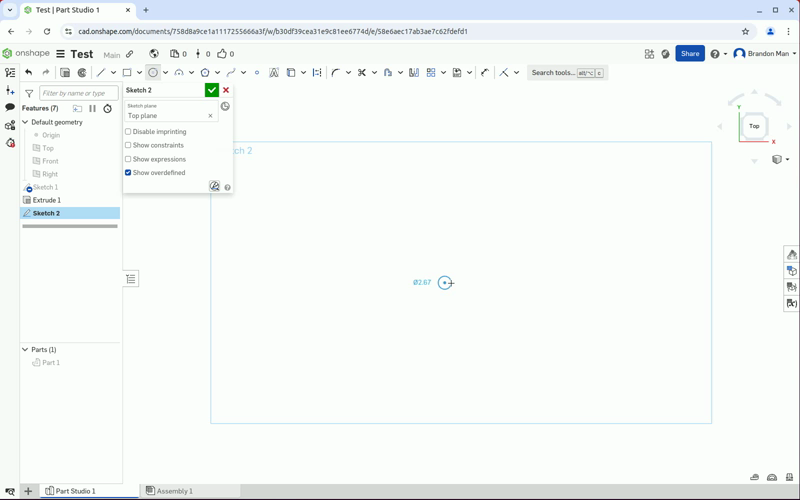
key(esc)
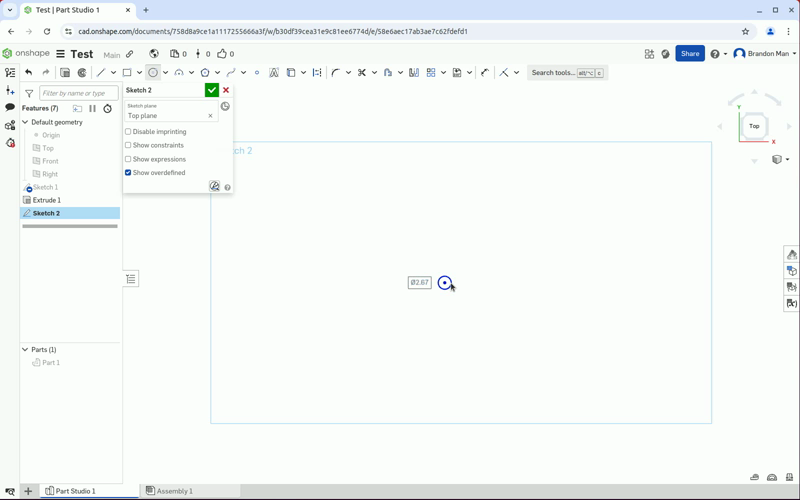
mouse_move(450, 283)
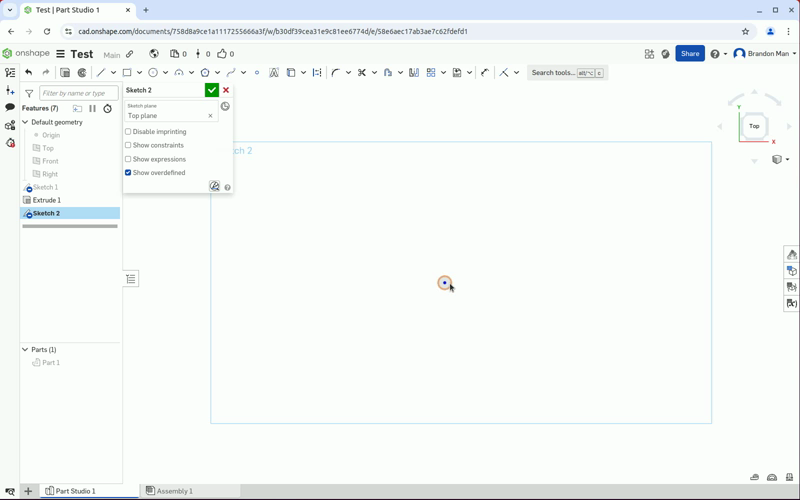
scroll(6)
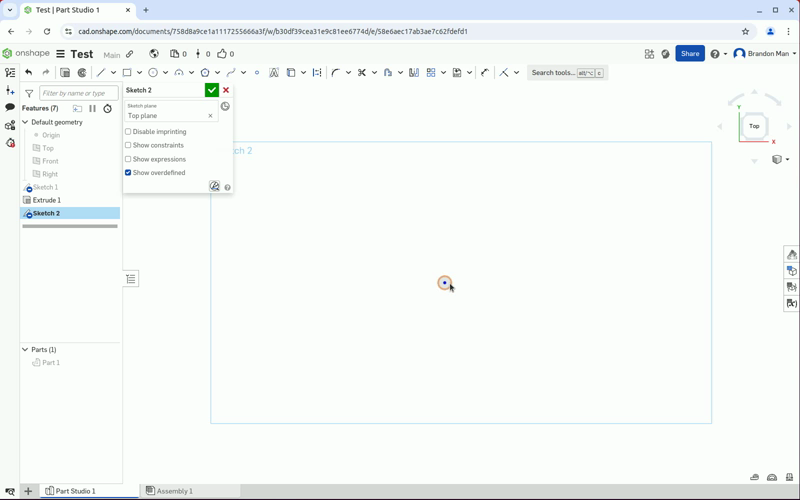
scroll(6)
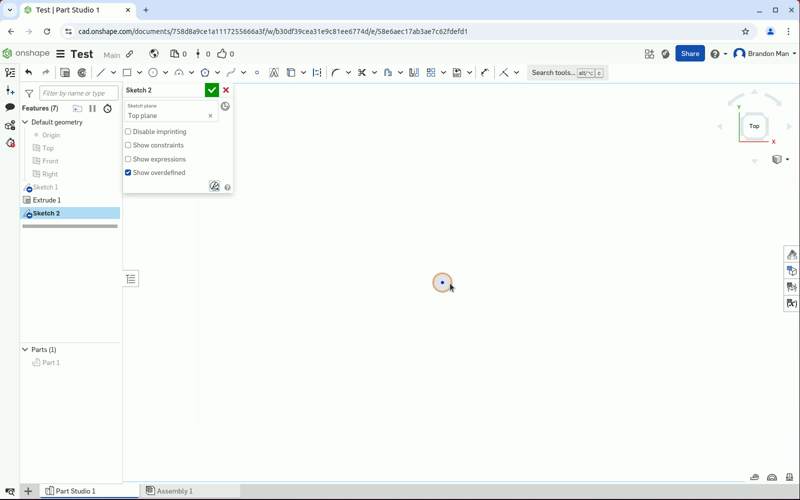
scroll(6)
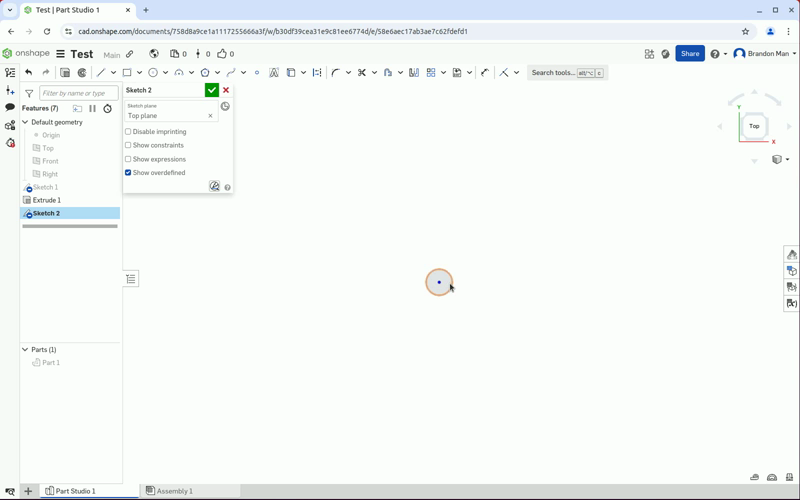
scroll(6)
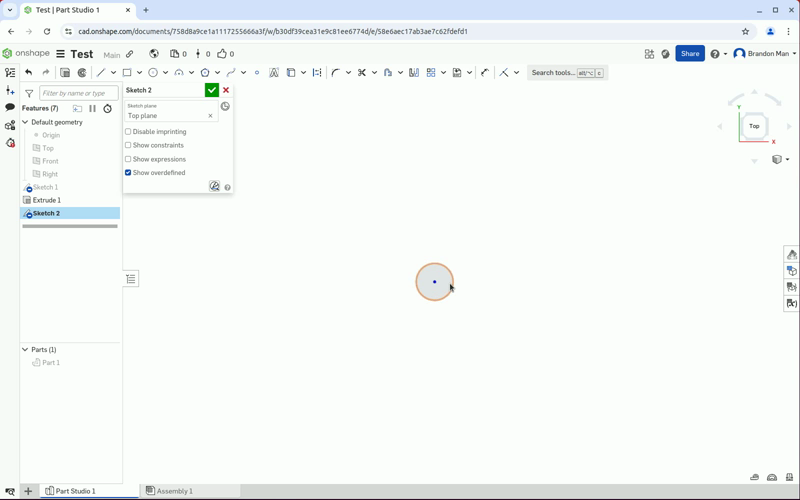
scroll(6)
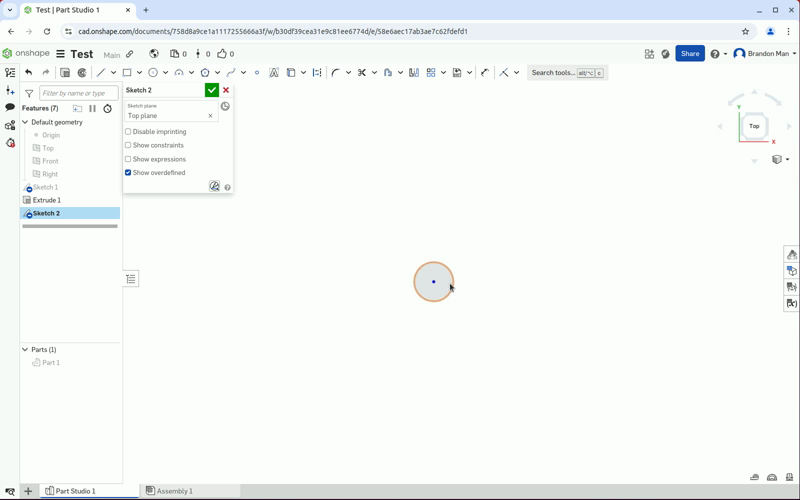
scroll(6)
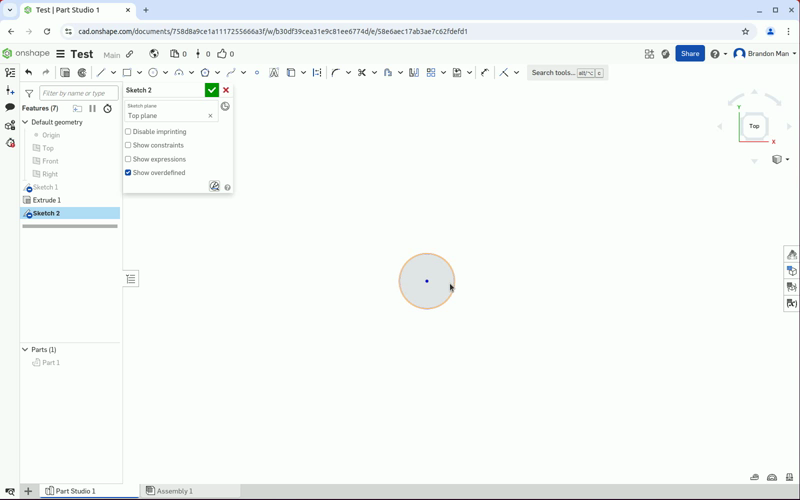
scroll(6)
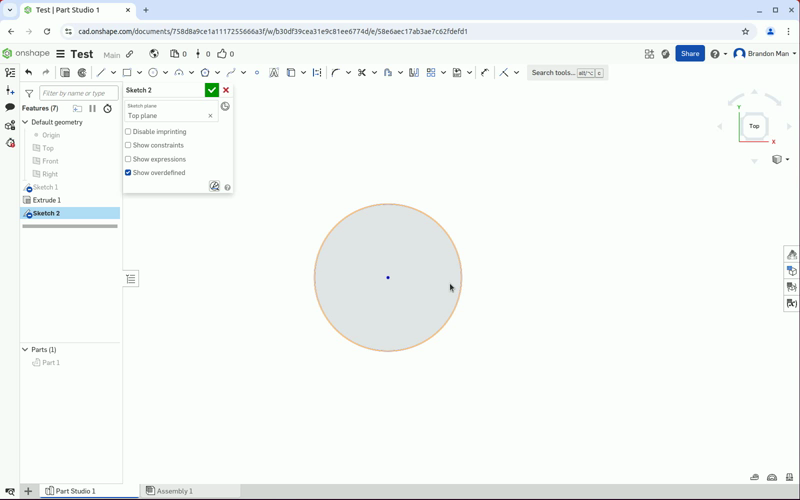
click(450, 283)
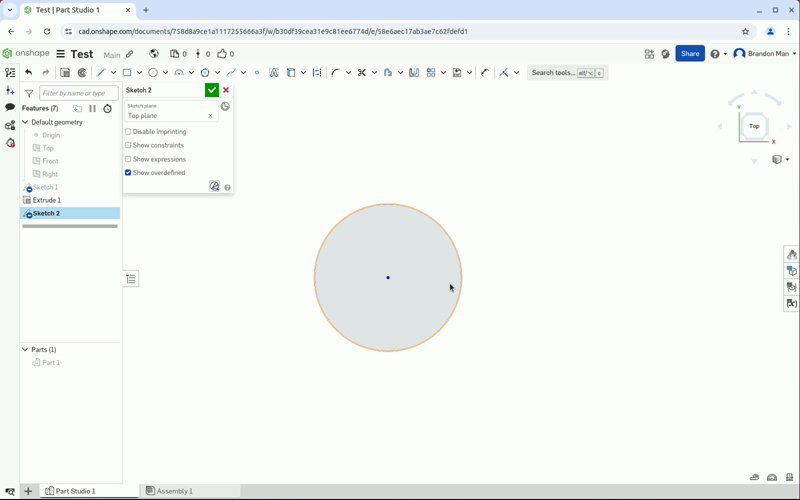
scroll(-6)
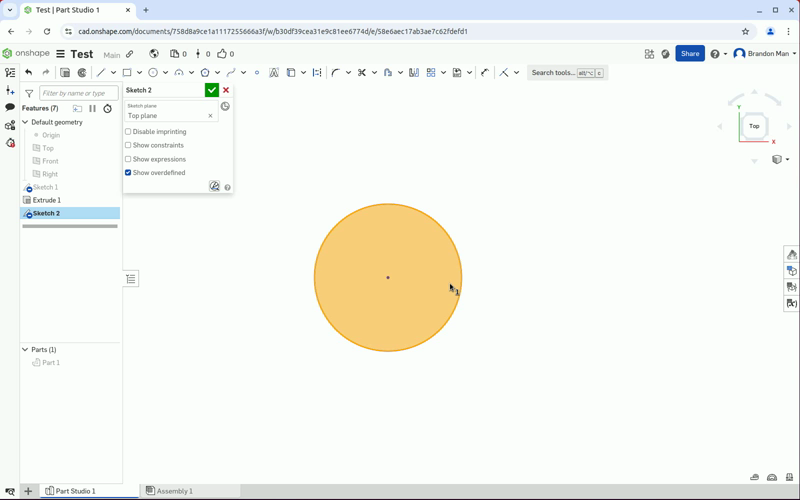
scroll(-6)
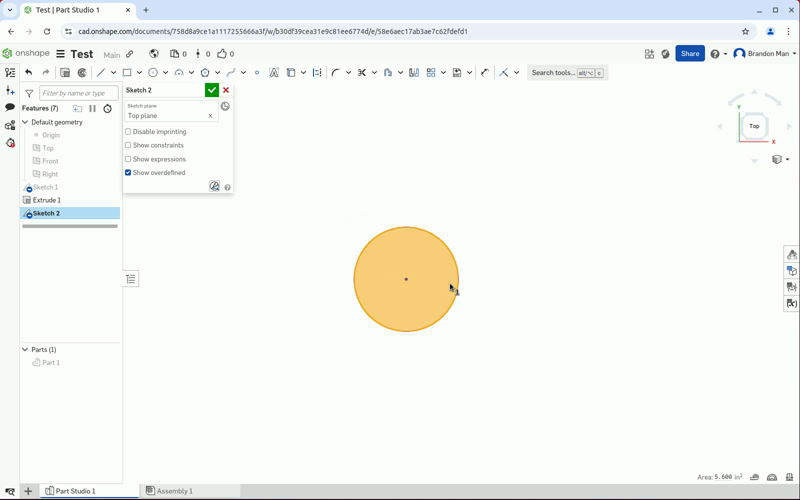
scroll(-6)
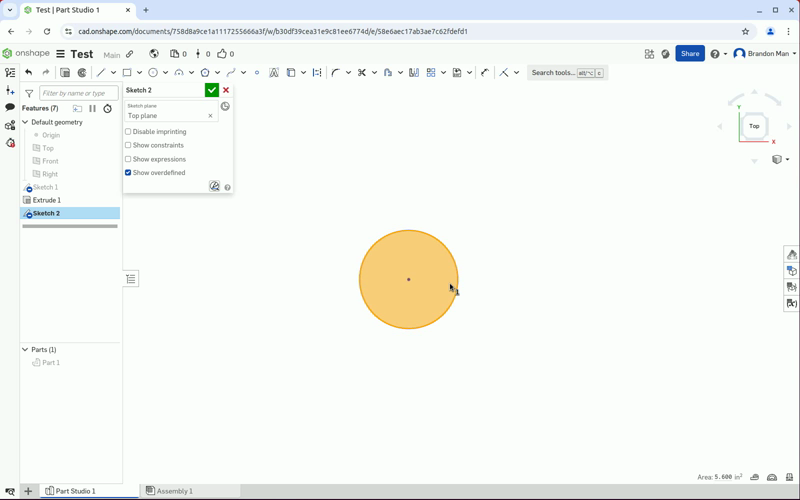
scroll(-6)
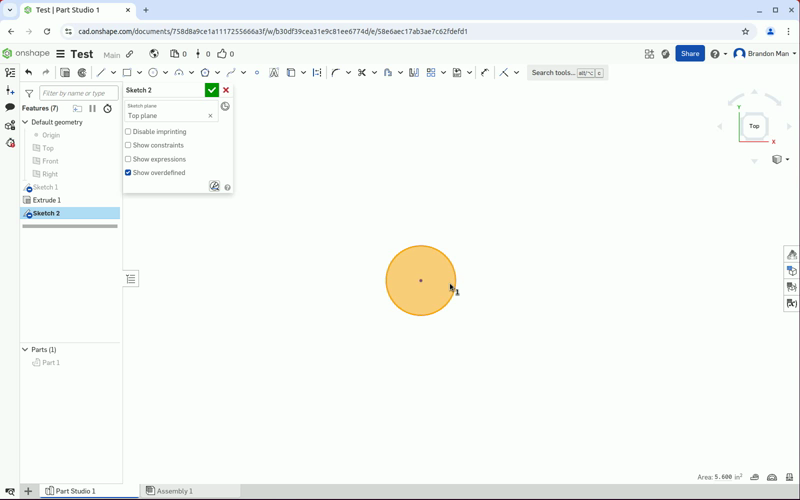
scroll(-6)
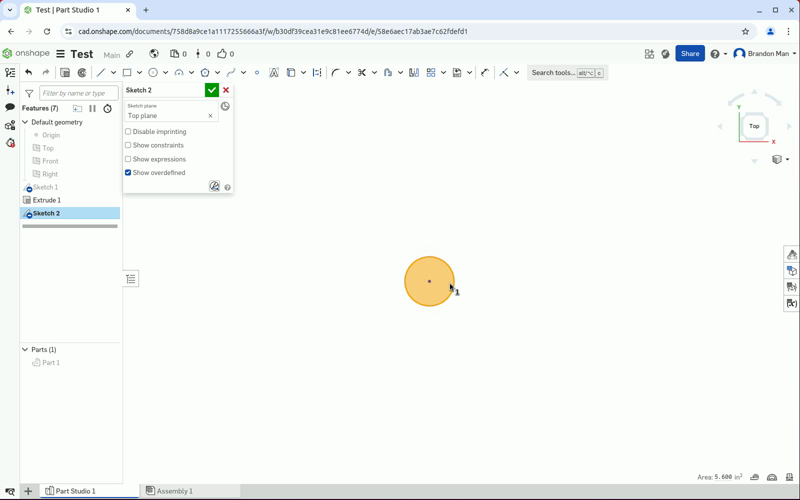
scroll(-6)
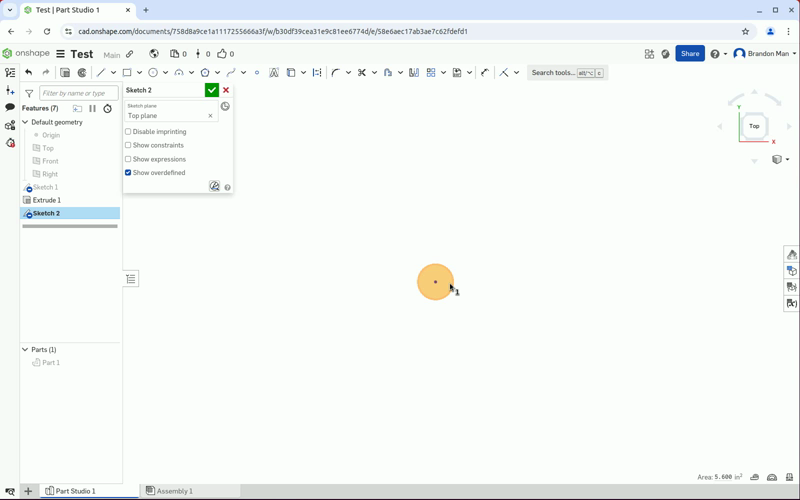
scroll(-6)
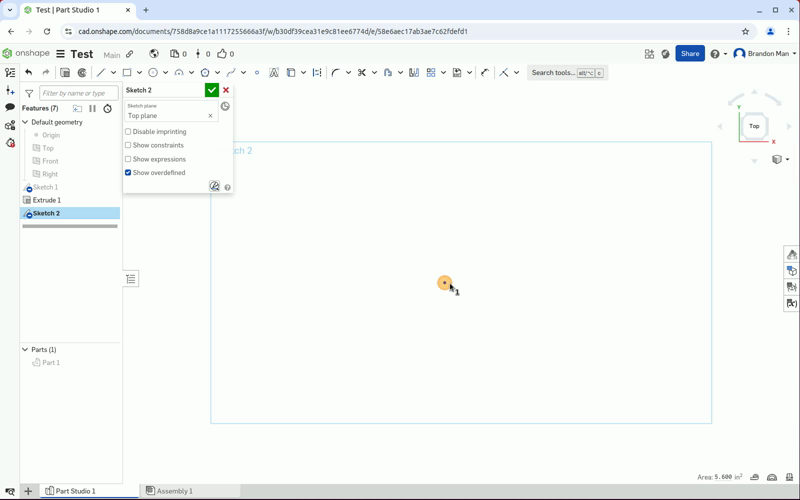
mouse_move(73, 352)
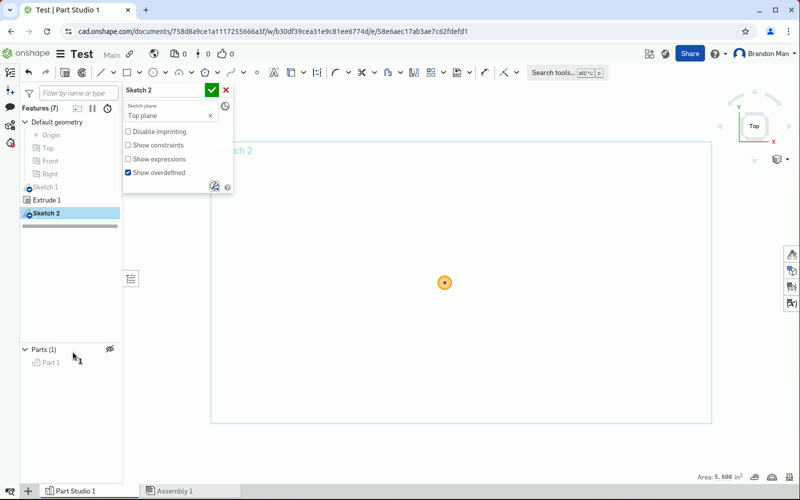
key(shift+y)
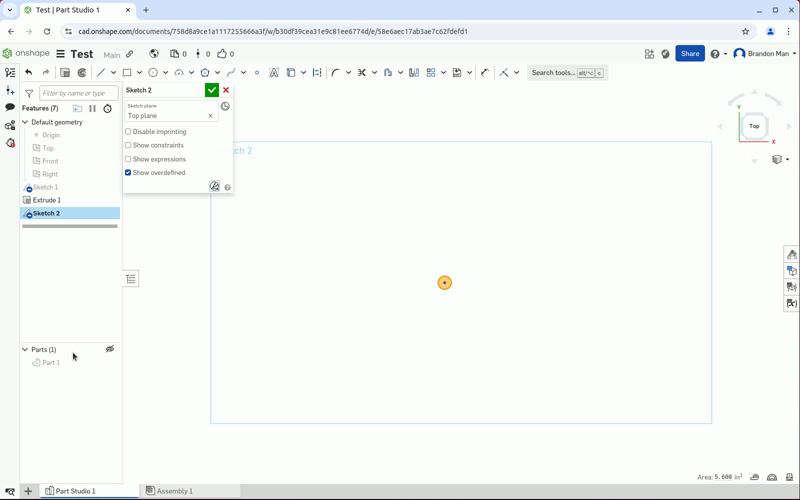
key(shift+e)
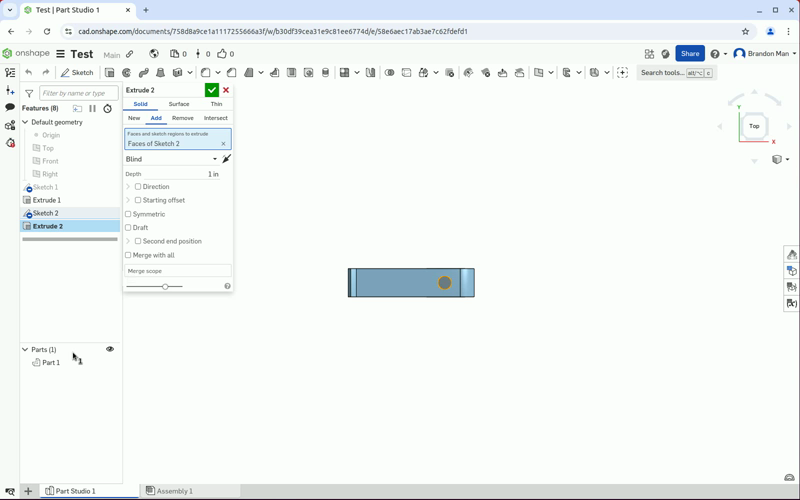
mouse_move(143, 106)
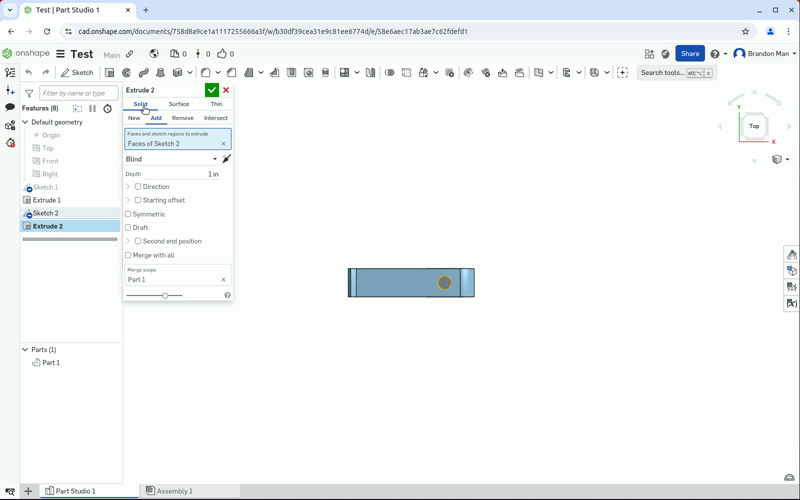
click(143, 106)
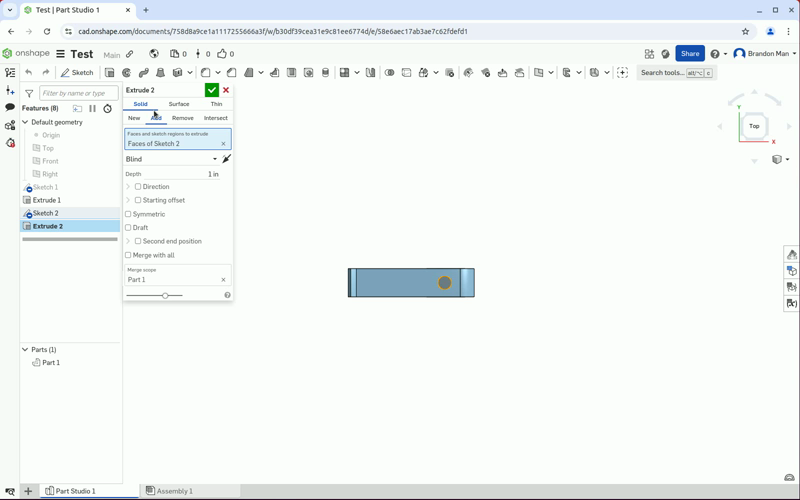
mouse_move(186, 120)
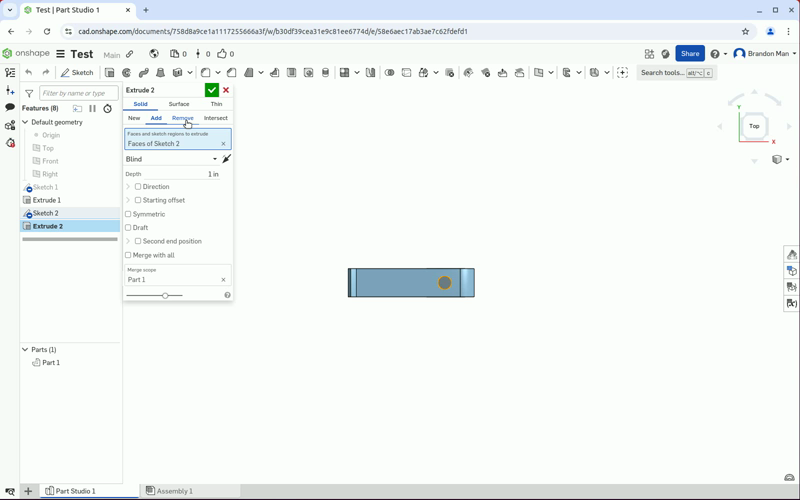
click(186, 120)
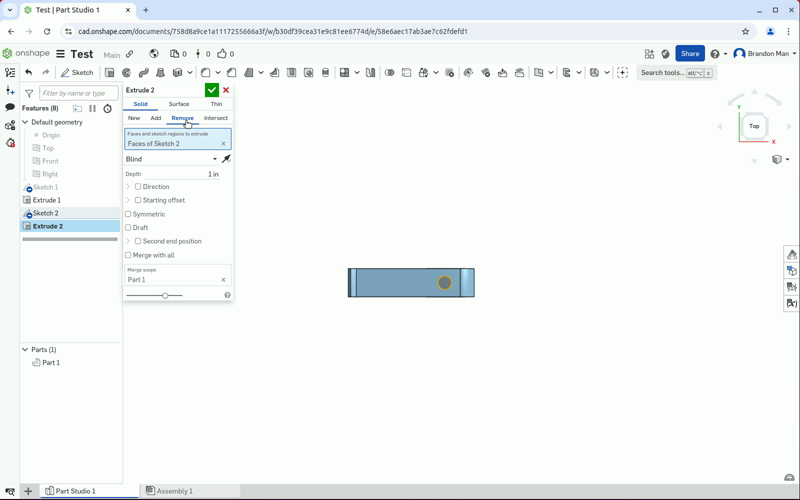
key(tab, 4)
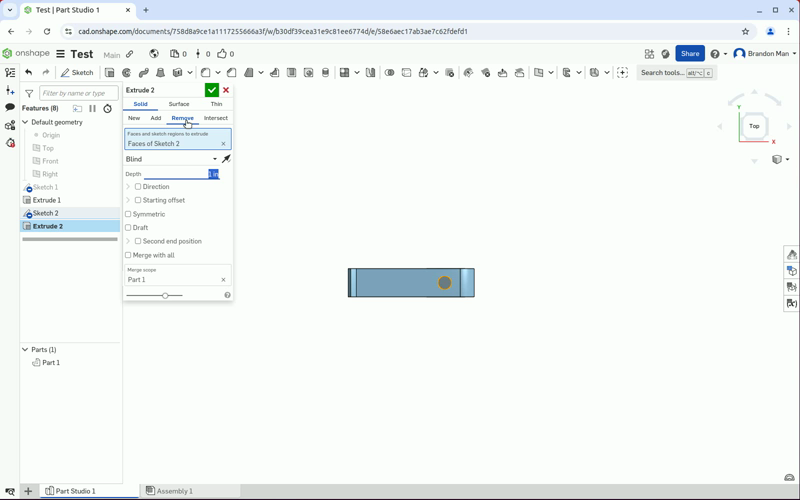
text(6.981)
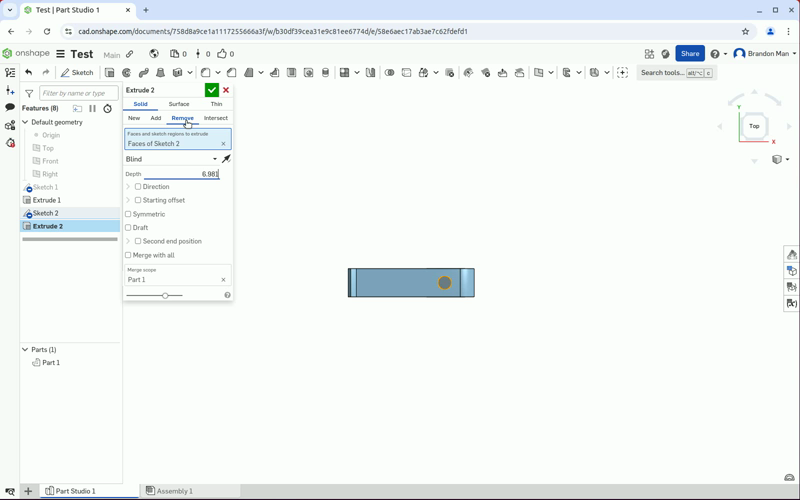
key(tab, 3)
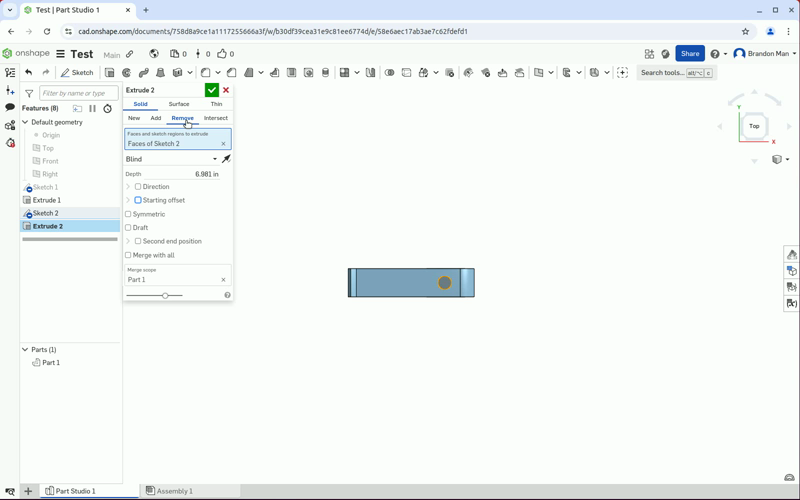
key(tab, 2)
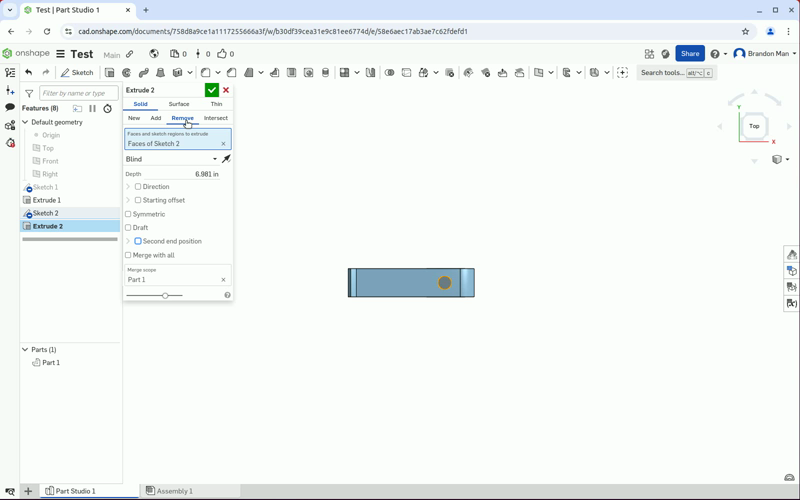
key(space)
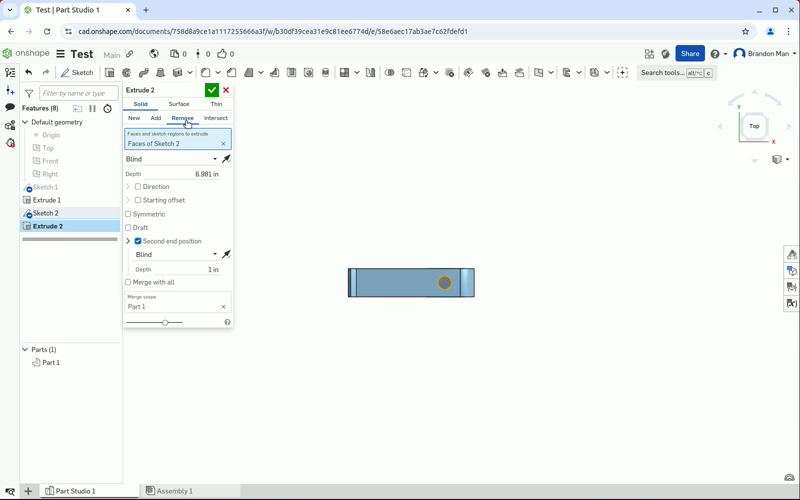
key(tab, 3)
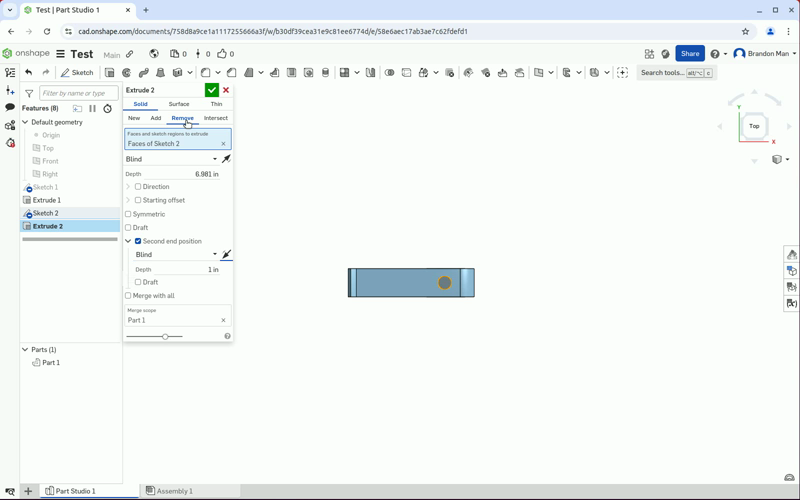
text(14.443)
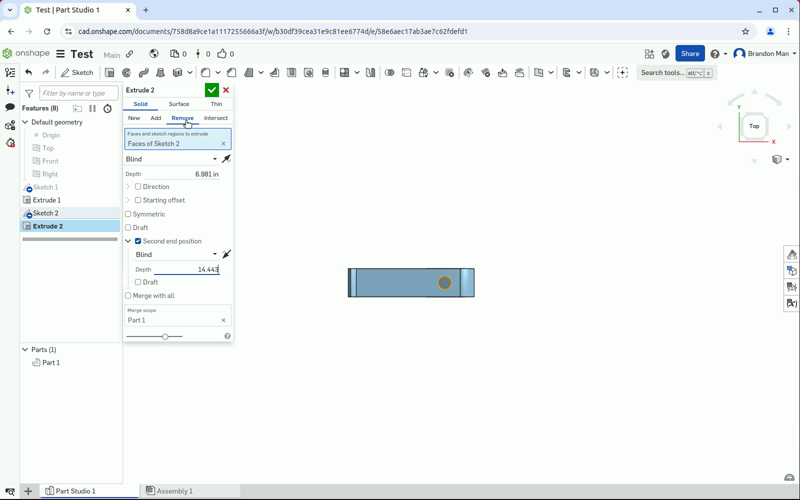
key(tab, 2)
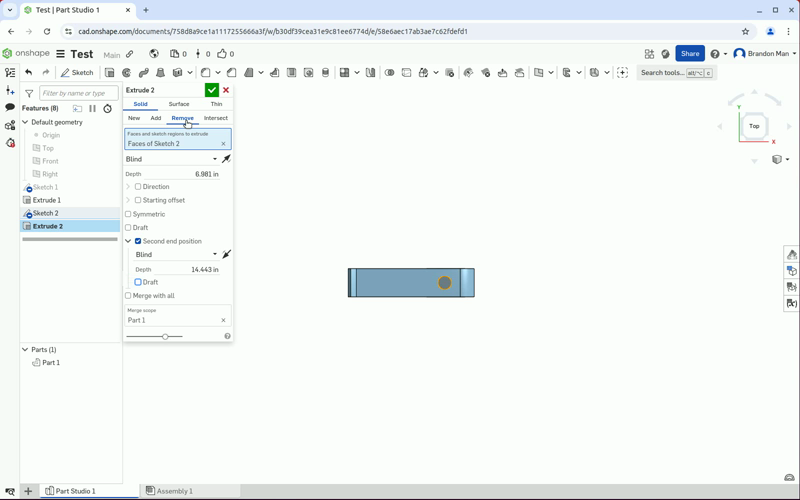
key(space)
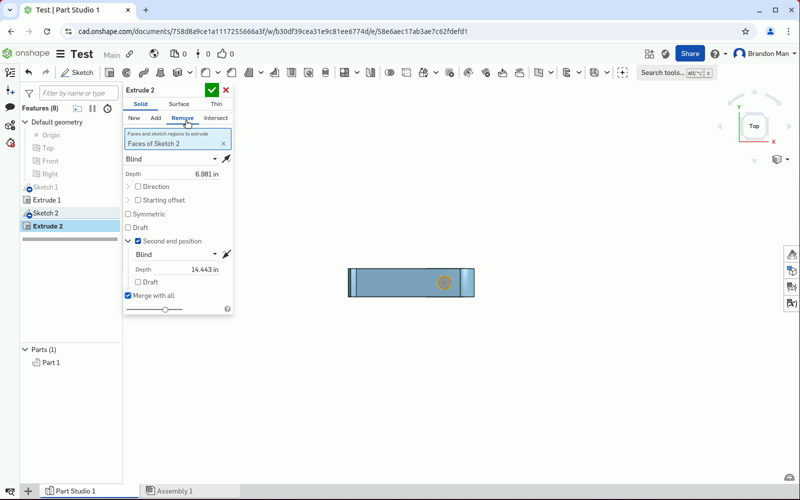
key(enter)
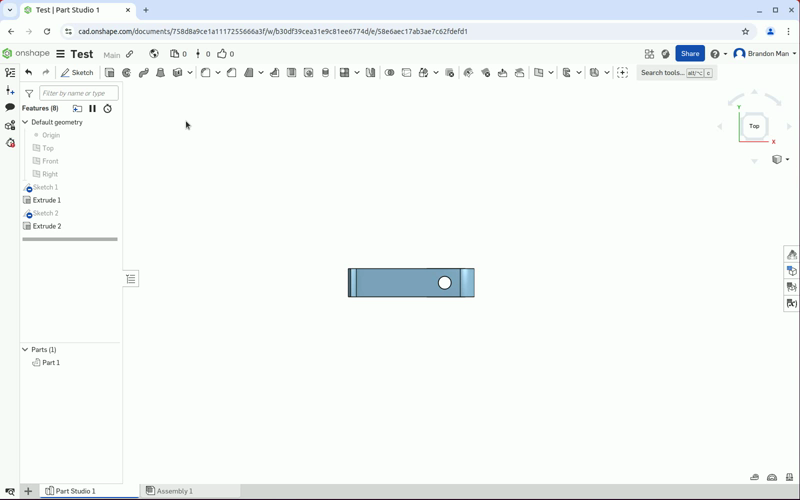
key(shift+h)
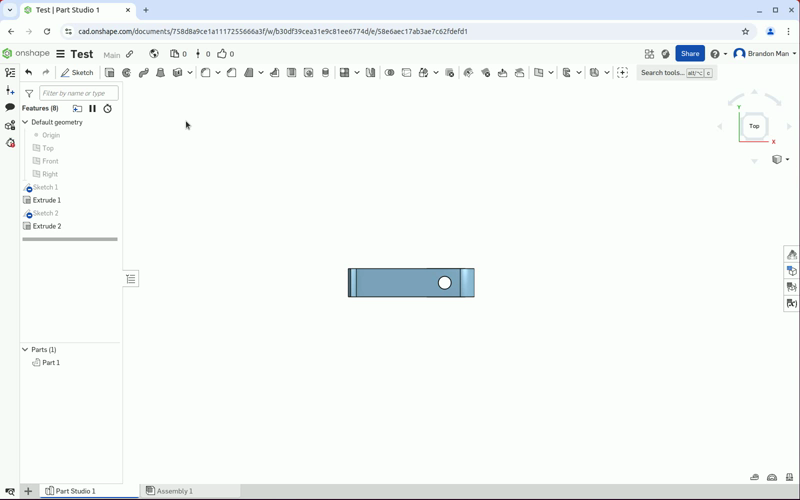
key(shift+h)
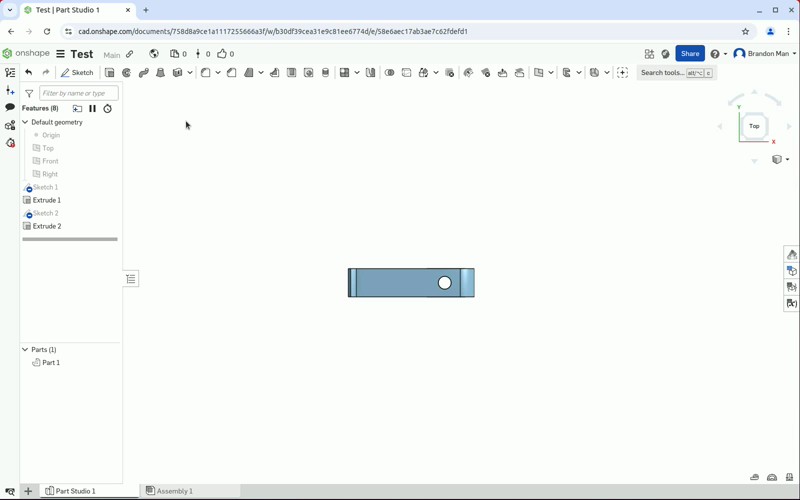
mouse_move(73, 189)
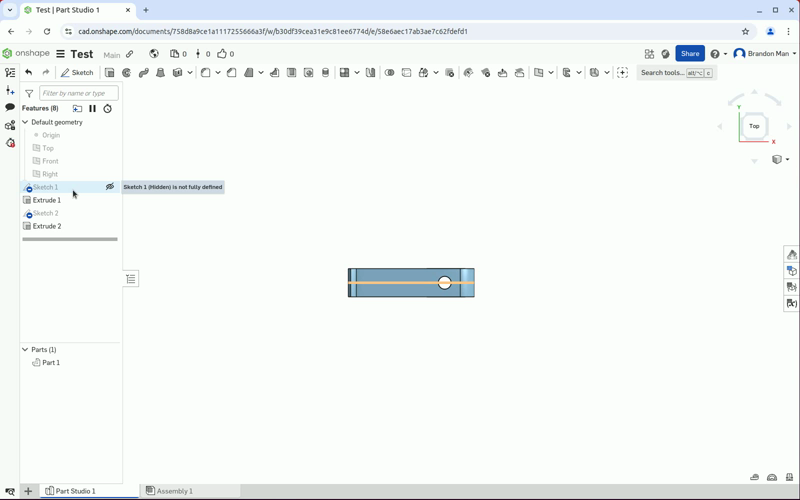
click(73, 189)
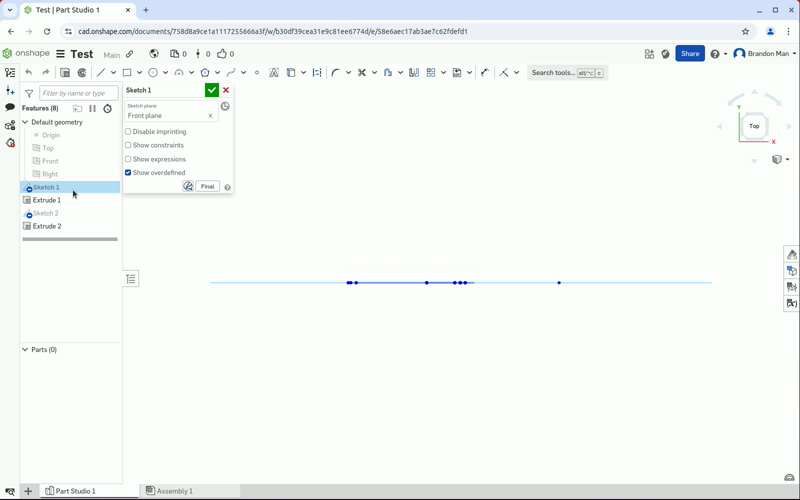
mouse_move(229, 92)
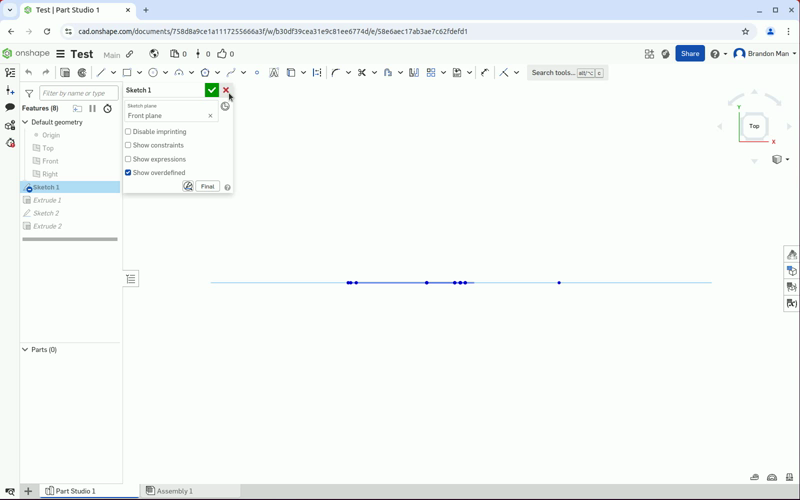
click(229, 92)
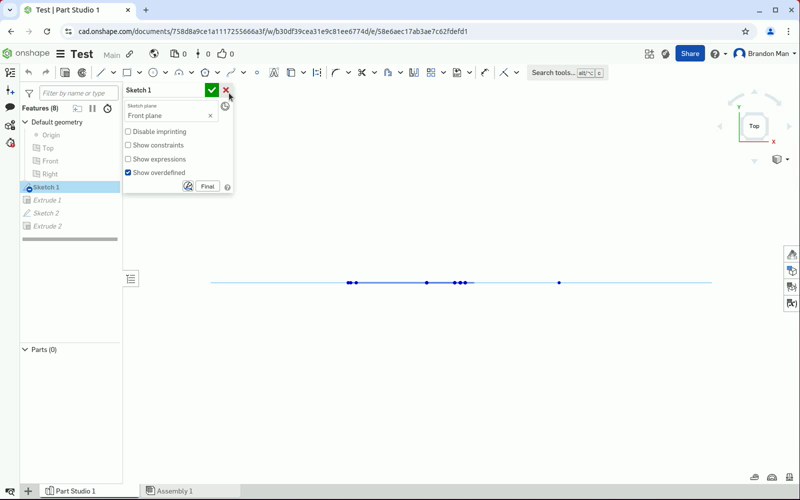
key(shift+s)
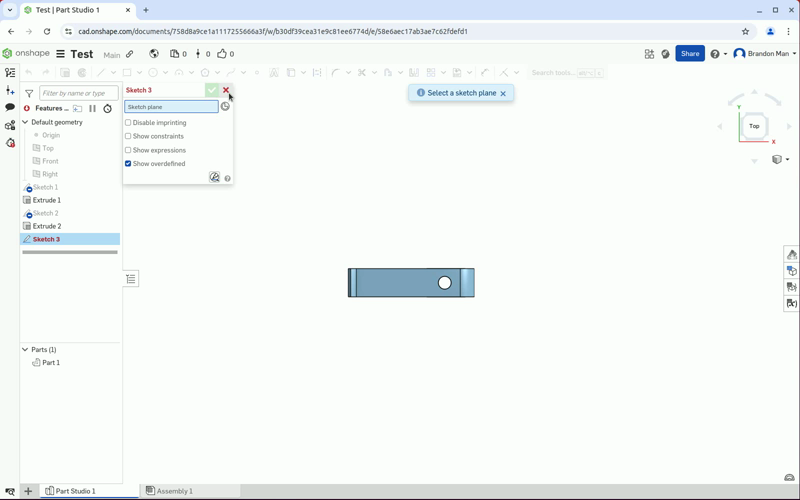
mouse_move(73, 150)
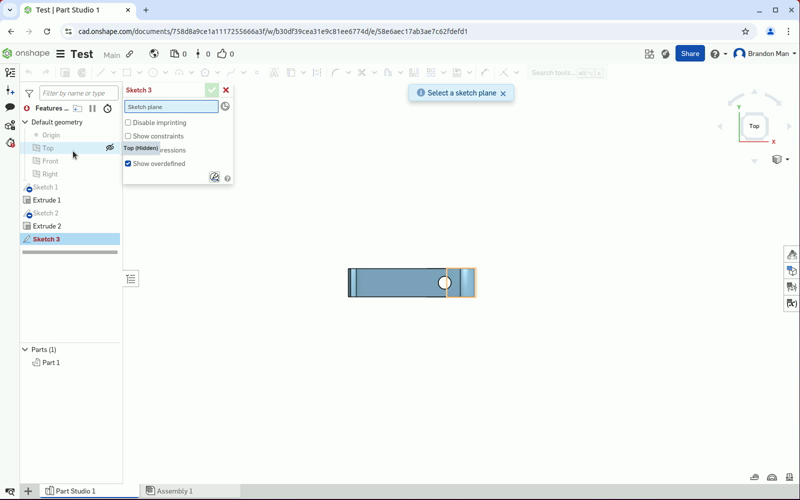
click(73, 150)
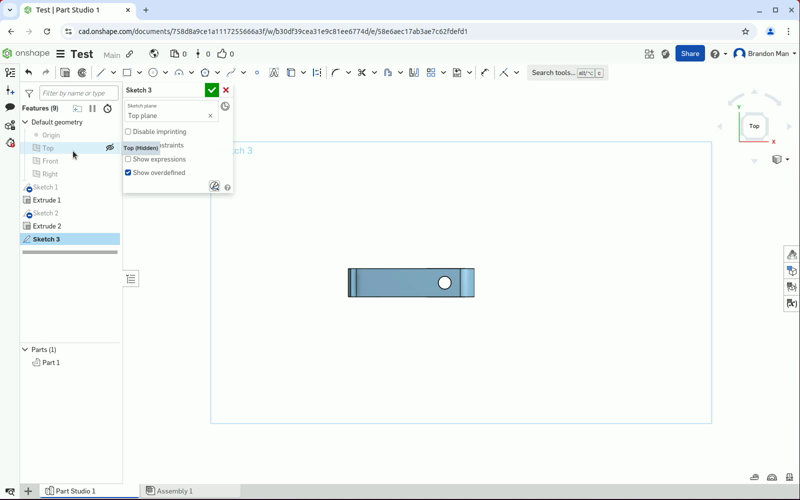
mouse_move(73, 352)
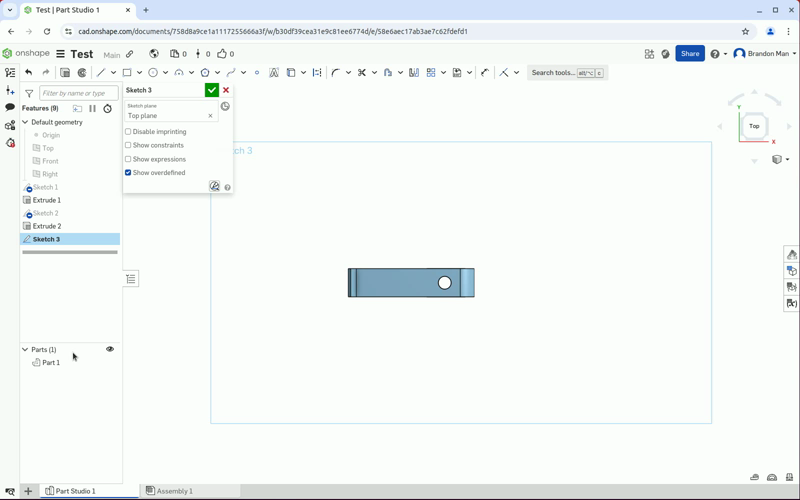
key(y)
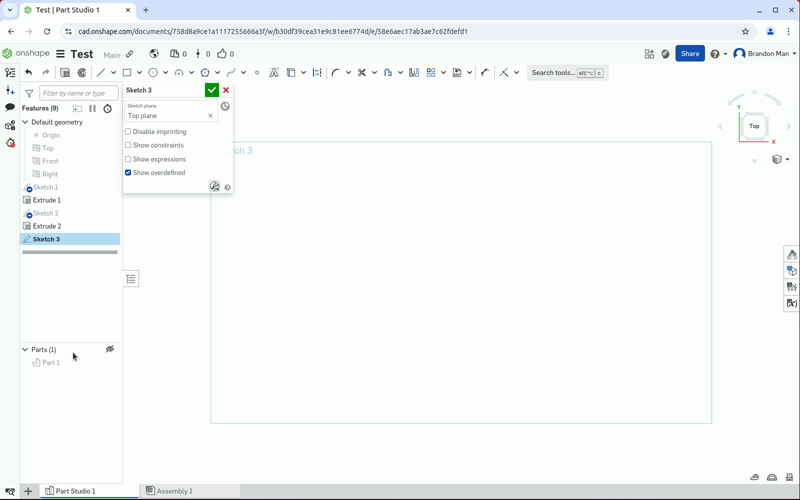
key(l)
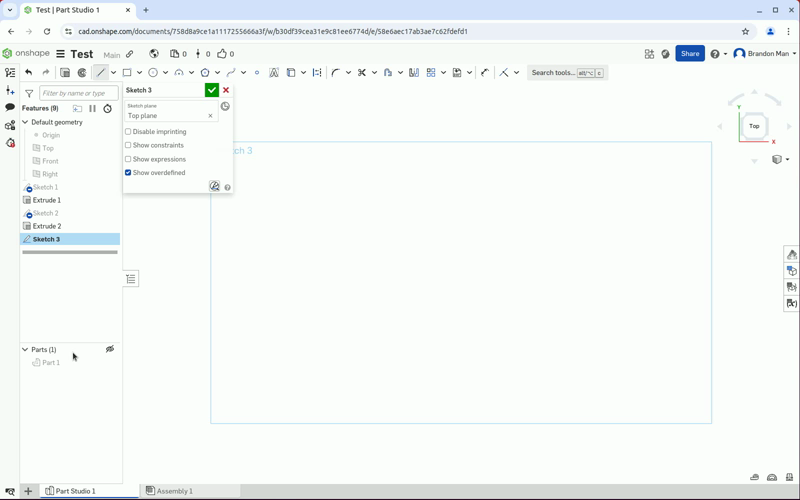
key_down(shift)
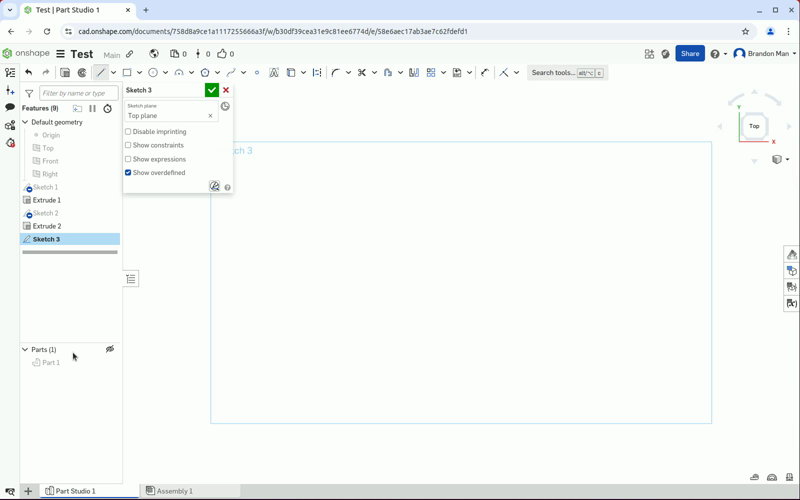
mouse_move(433, 282)
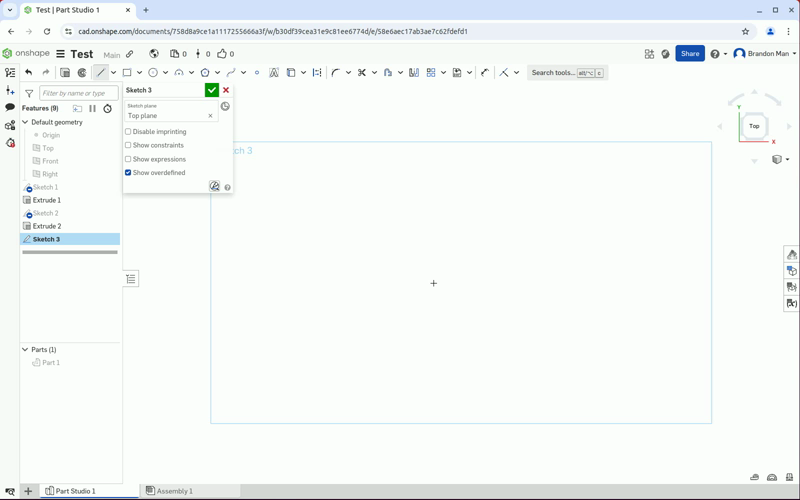
click(433, 282)
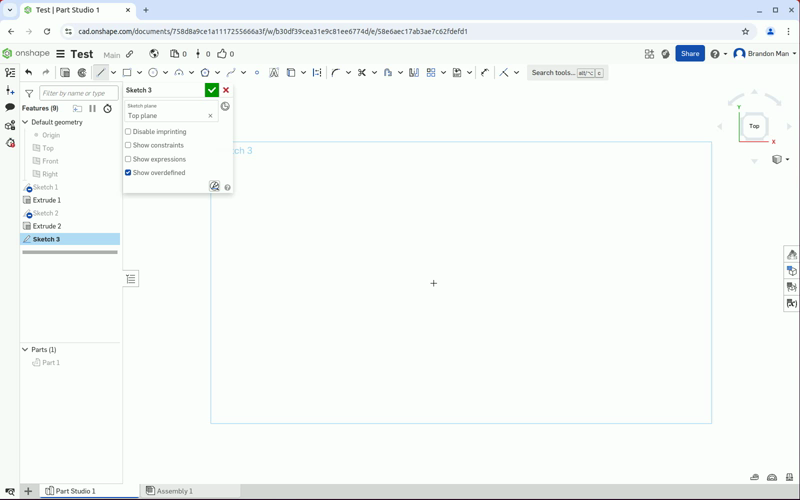
key_up(shift)
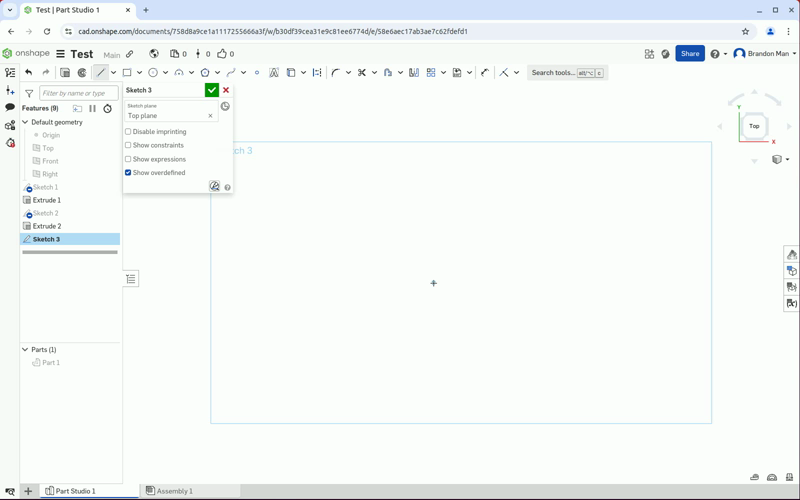
key_down(shift)
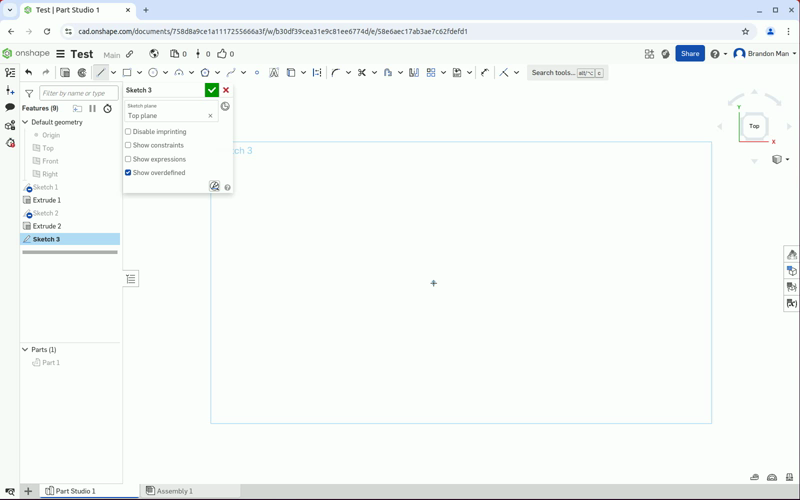
mouse_move(463, 282)
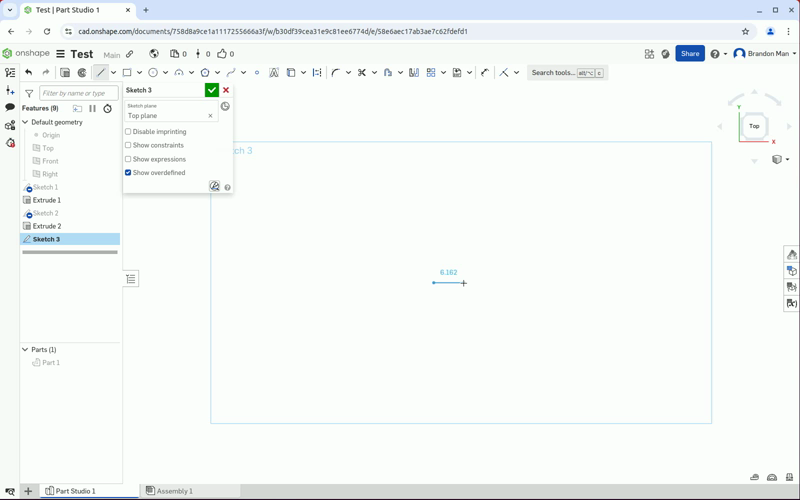
mouse_move(439, 291)
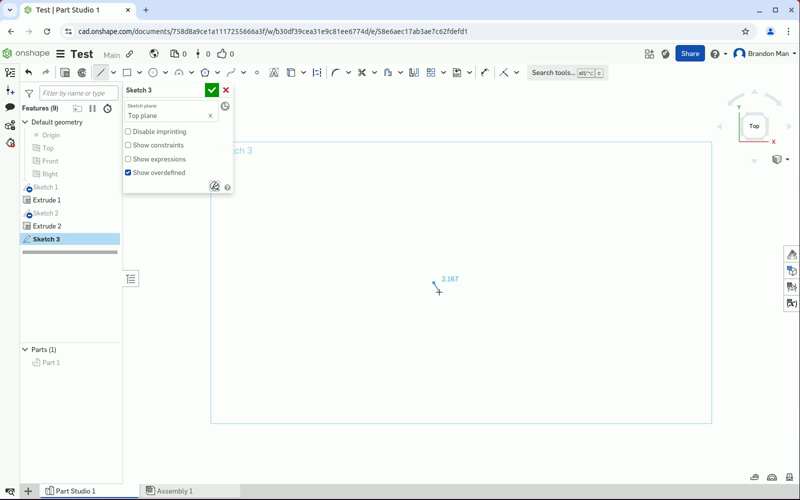
click(439, 291)
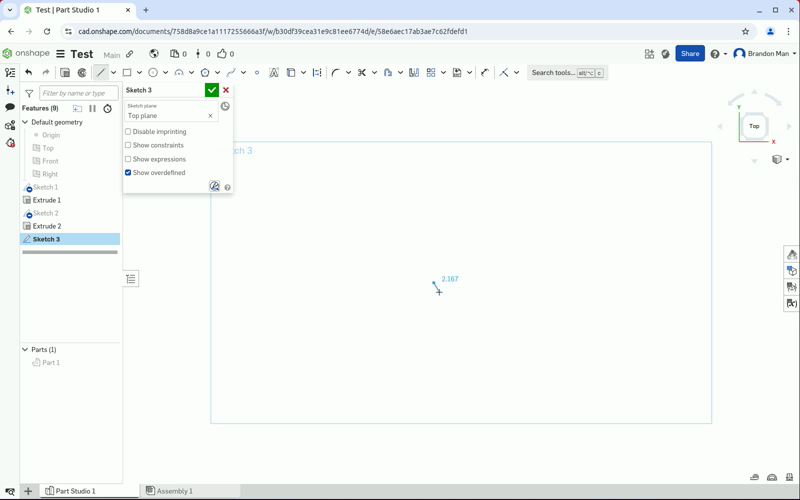
key_up(shift)
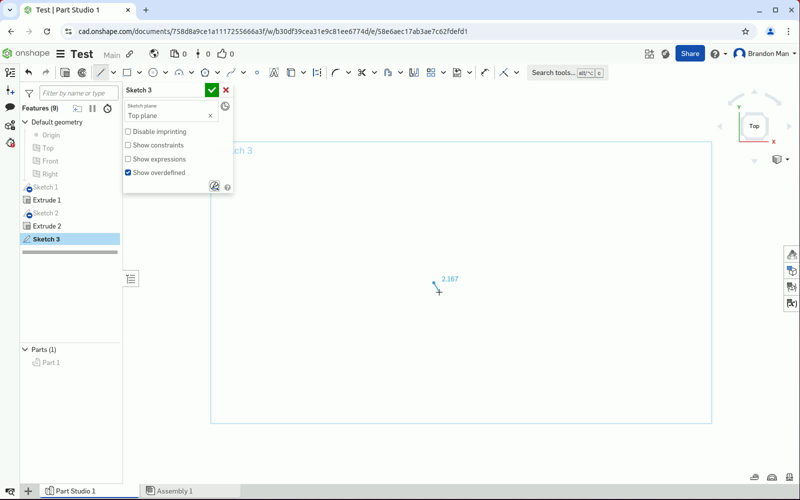
key_down(shift)
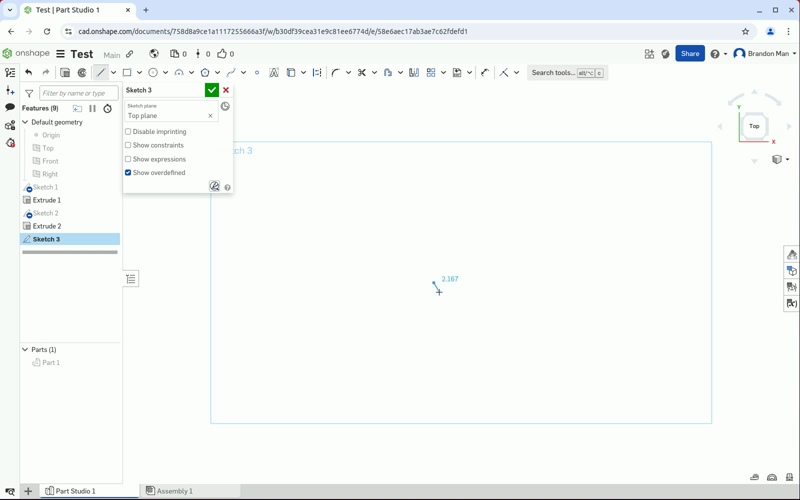
mouse_move(469, 291)
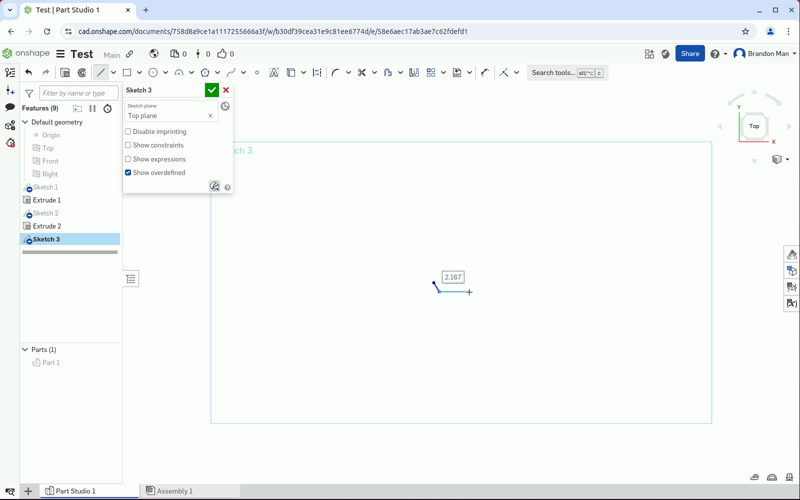
mouse_move(449, 291)
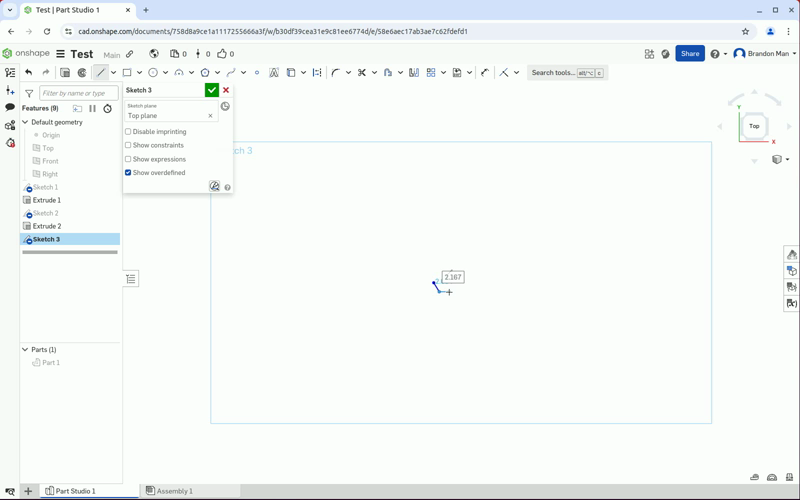
click(449, 291)
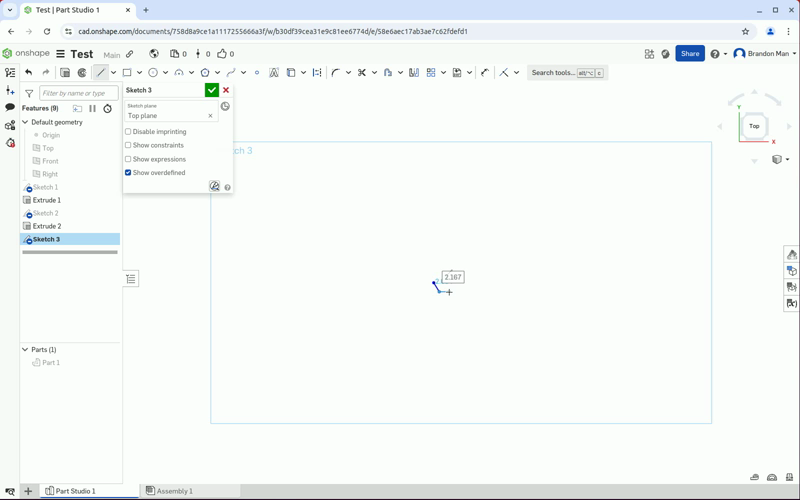
key_up(shift)
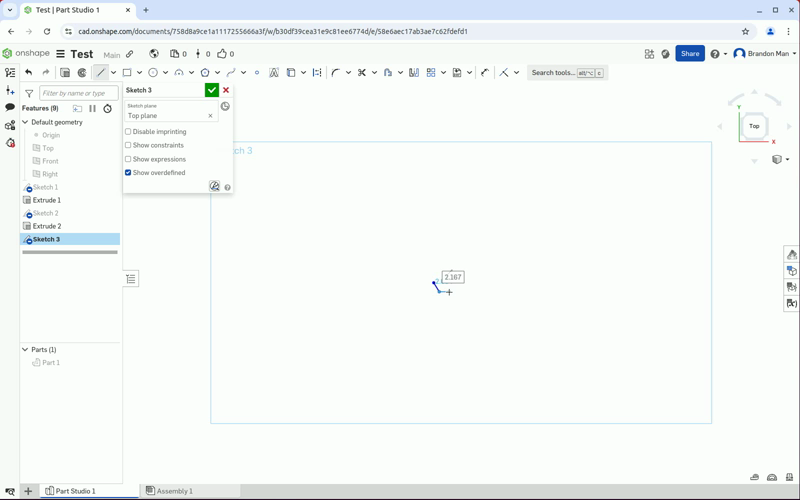
key_down(shift)
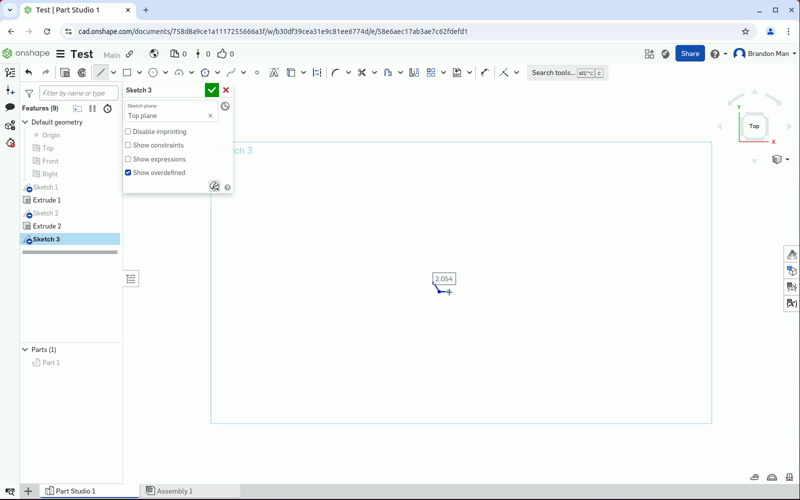
mouse_move(479, 291)
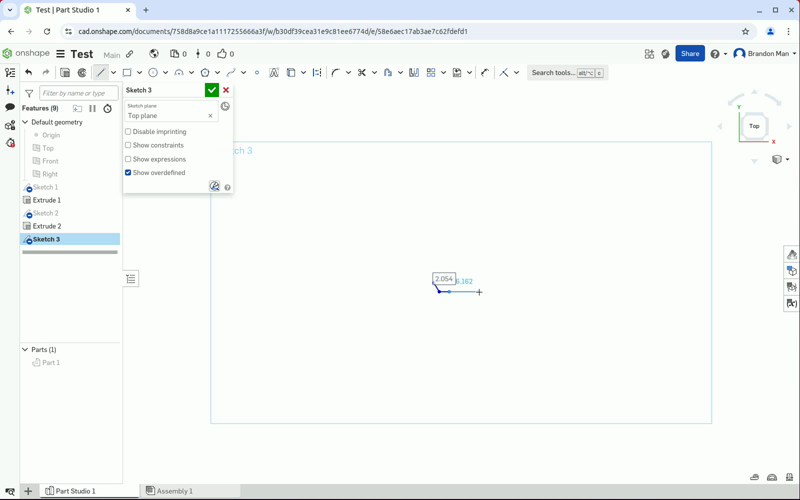
mouse_move(454, 282)
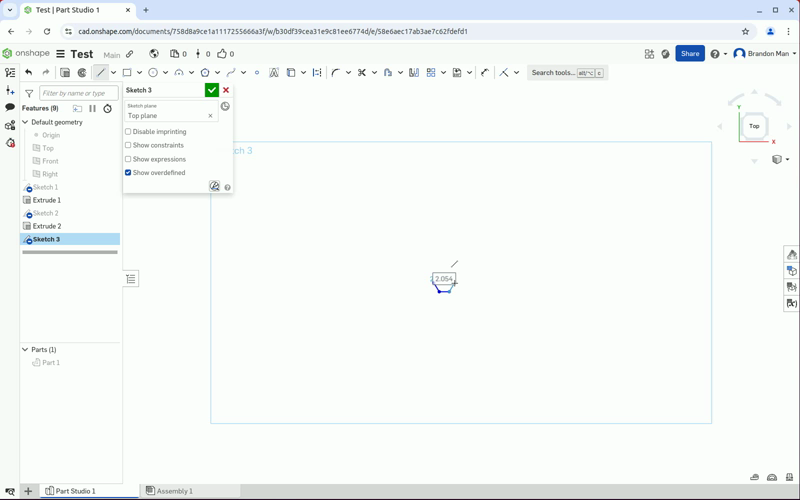
click(454, 282)
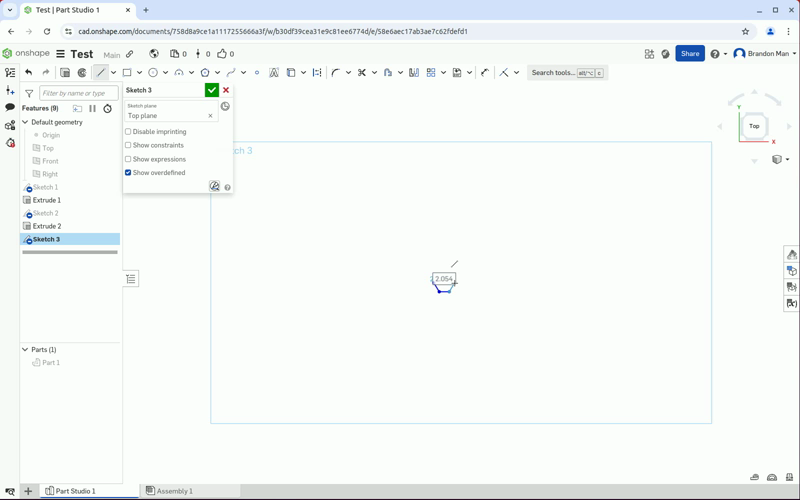
key_up(shift)
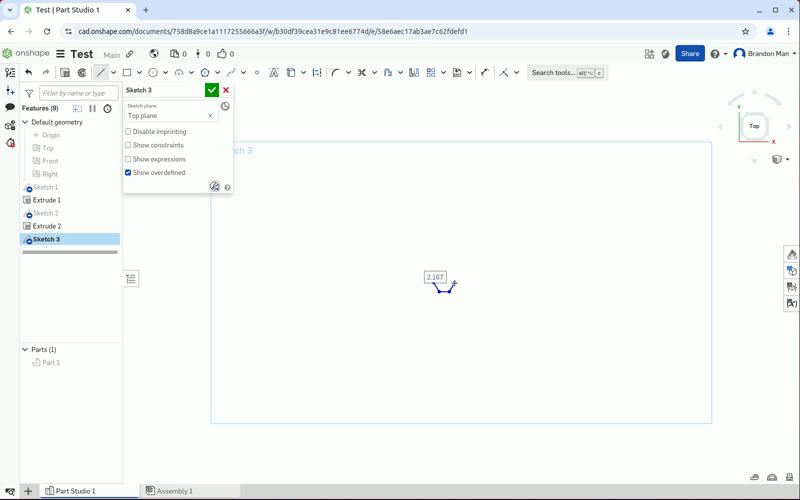
key_down(shift)
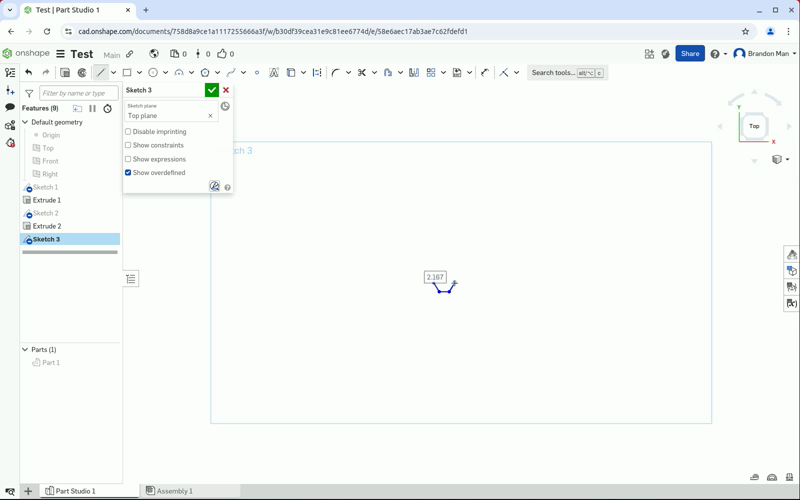
mouse_move(484, 282)
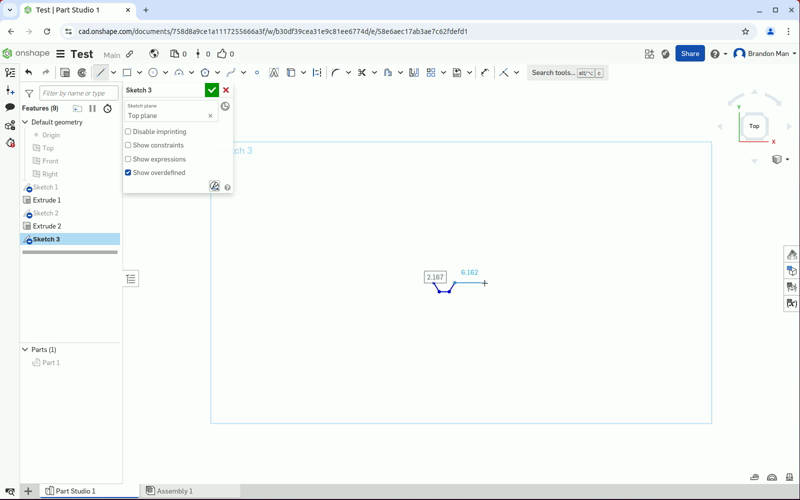
mouse_move(449, 273)
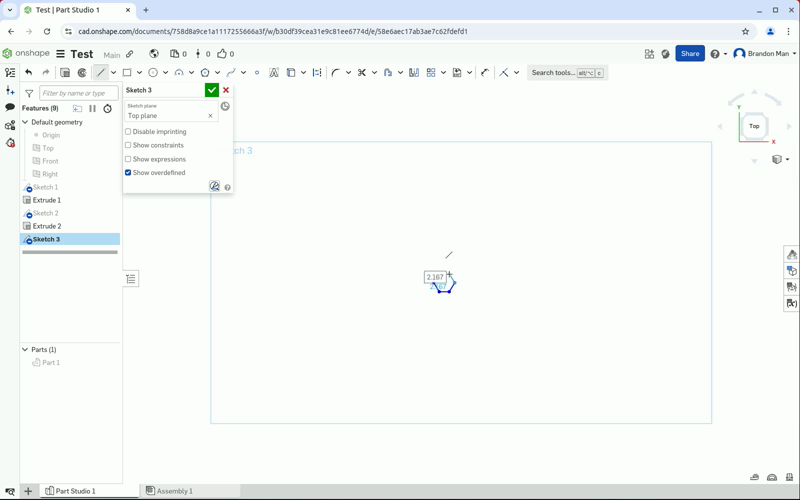
click(449, 273)
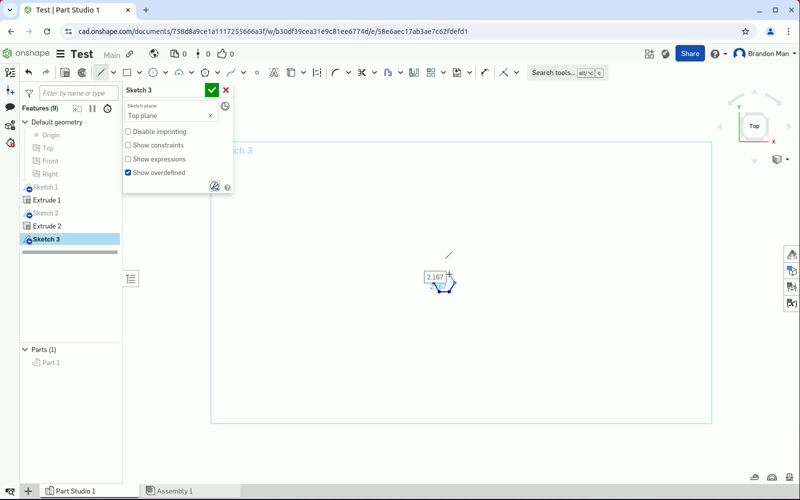
key_up(shift)
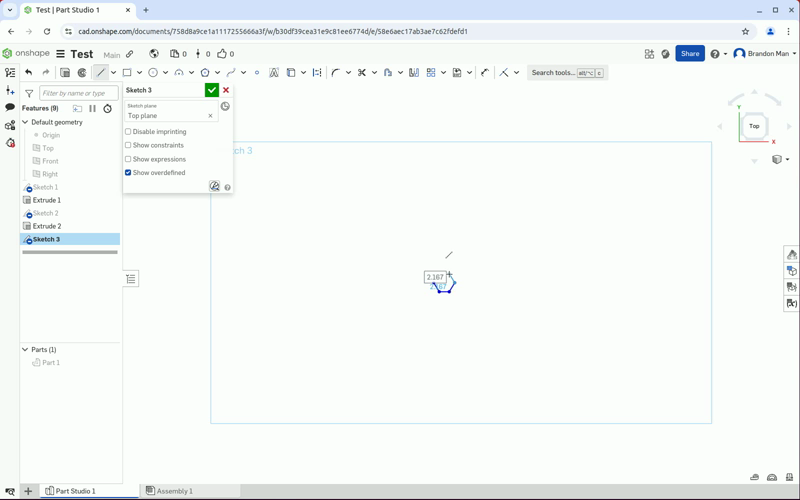
key_down(shift)
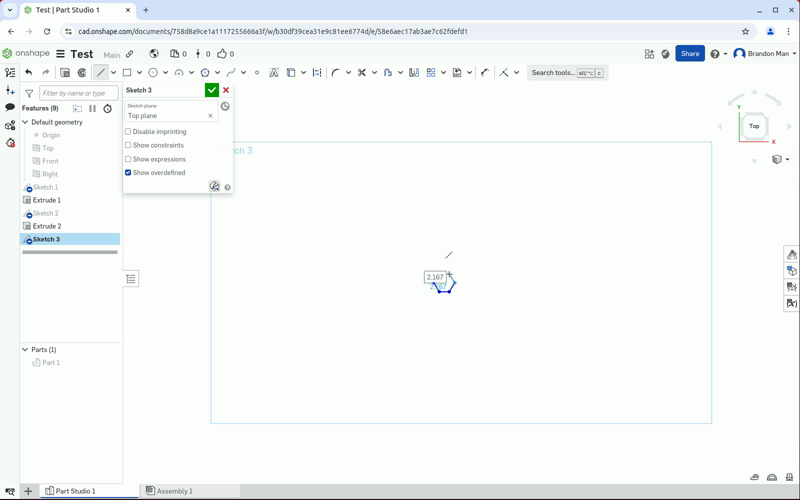
mouse_move(479, 273)
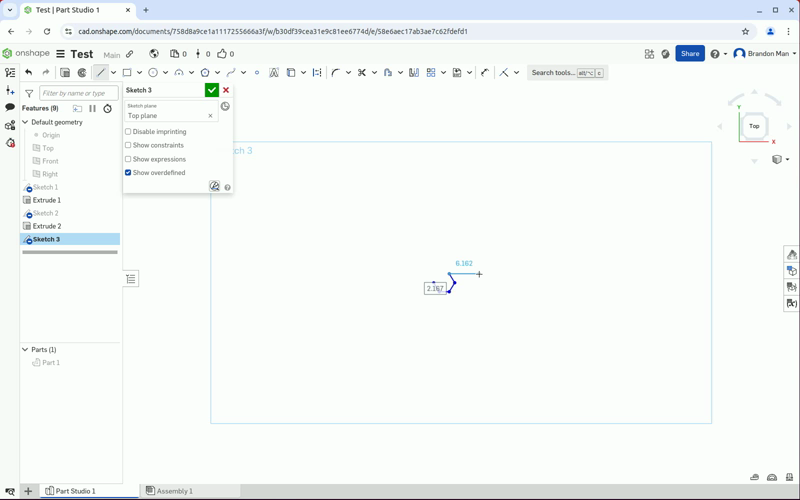
mouse_move(439, 273)
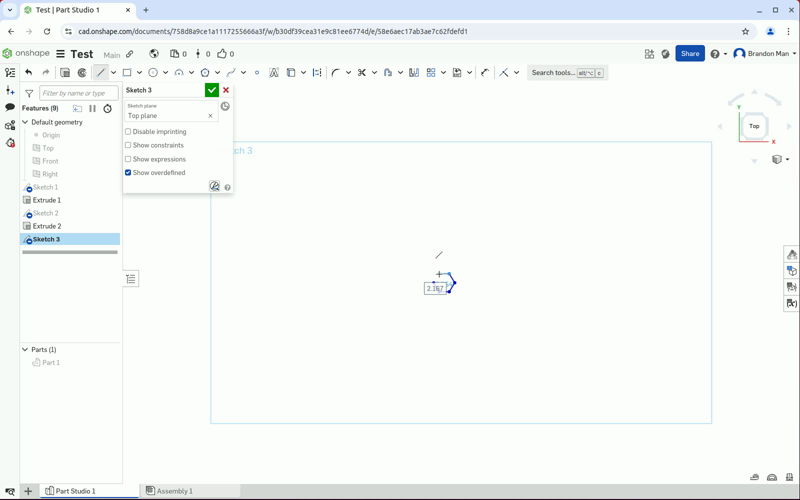
click(439, 273)
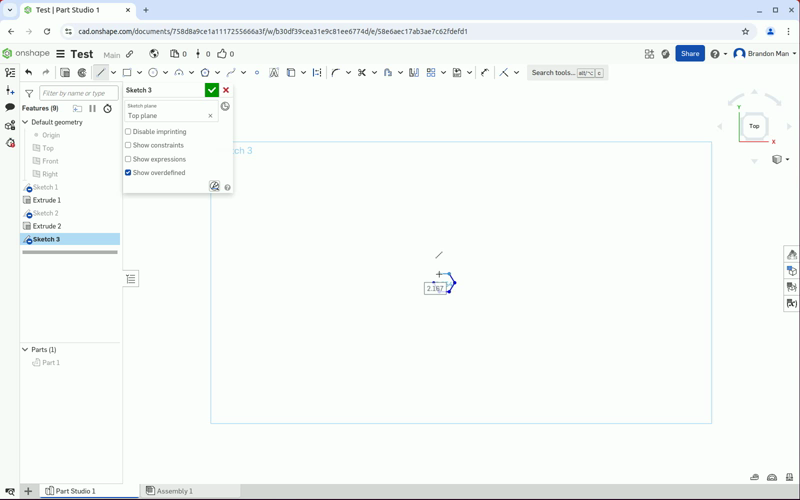
key_up(shift)
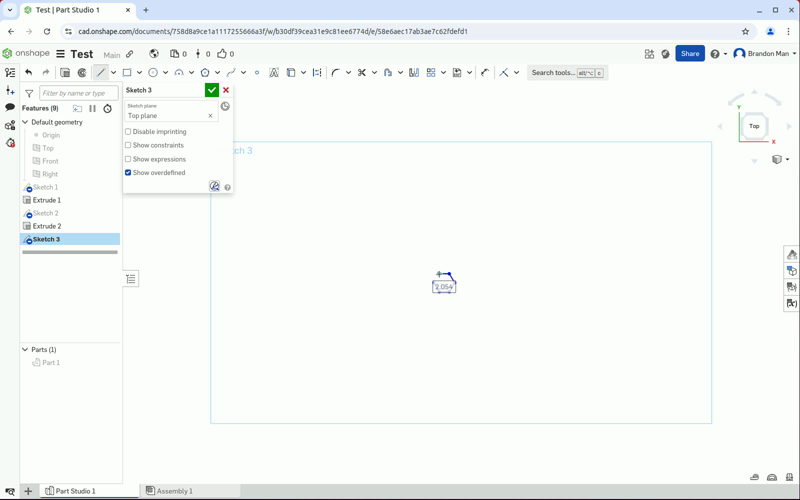
mouse_move(469, 273)
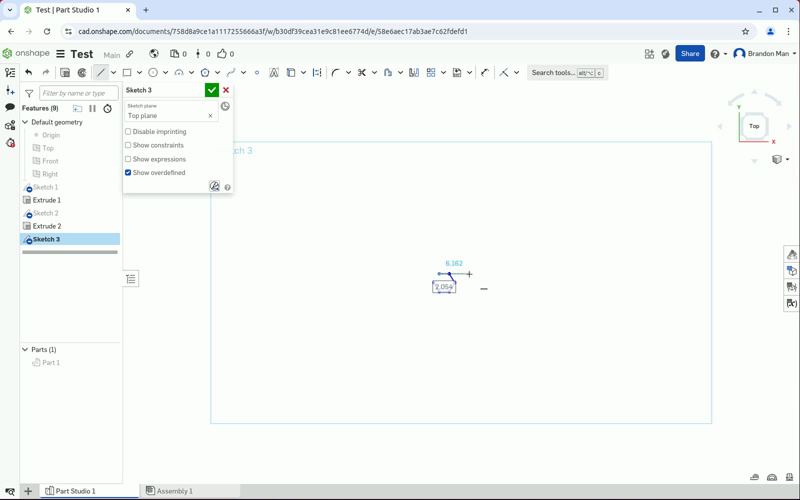
key_down(shift)
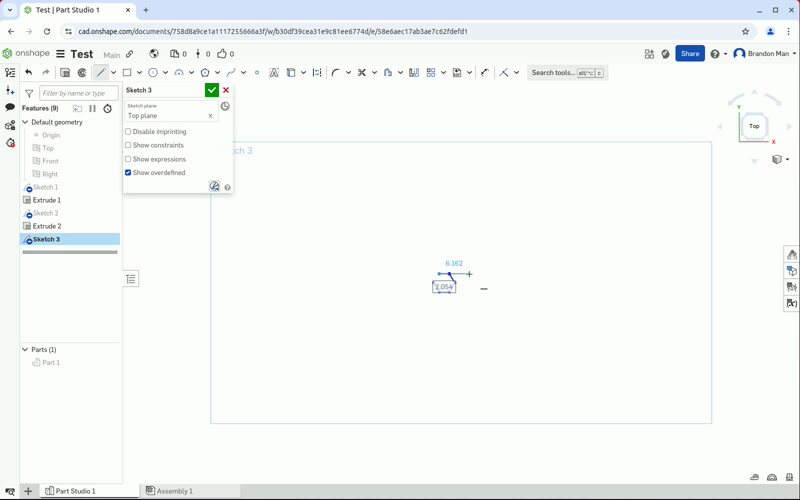
mouse_move(433, 282)
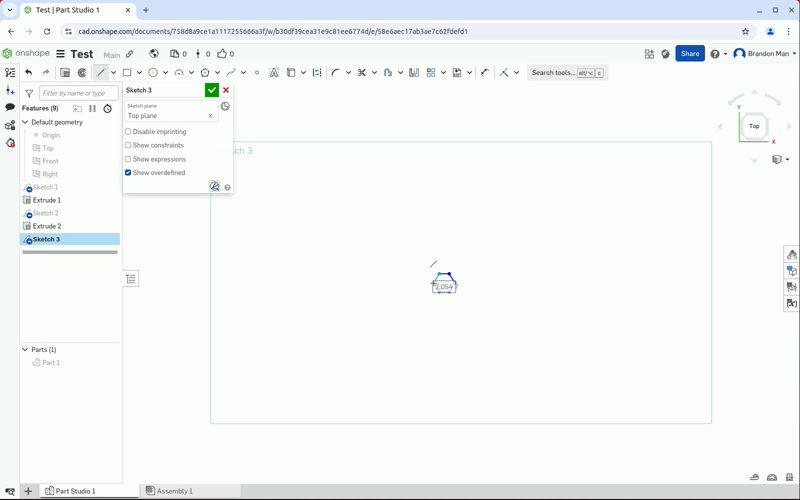
key_up(shift)
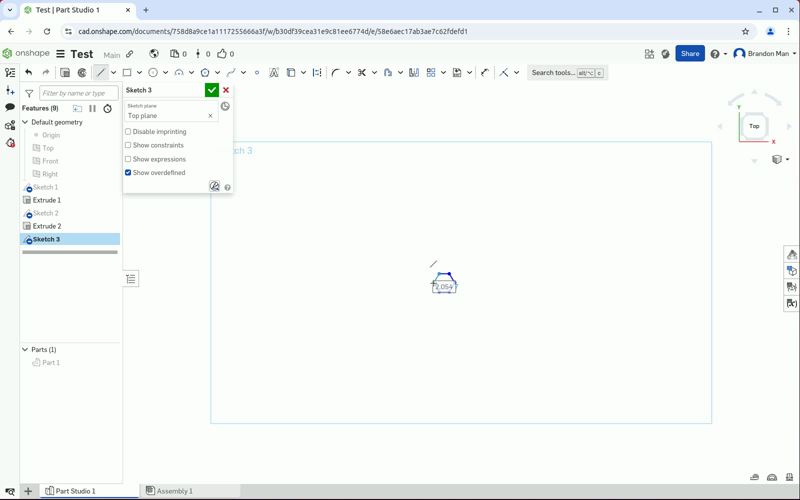
click(433, 282)
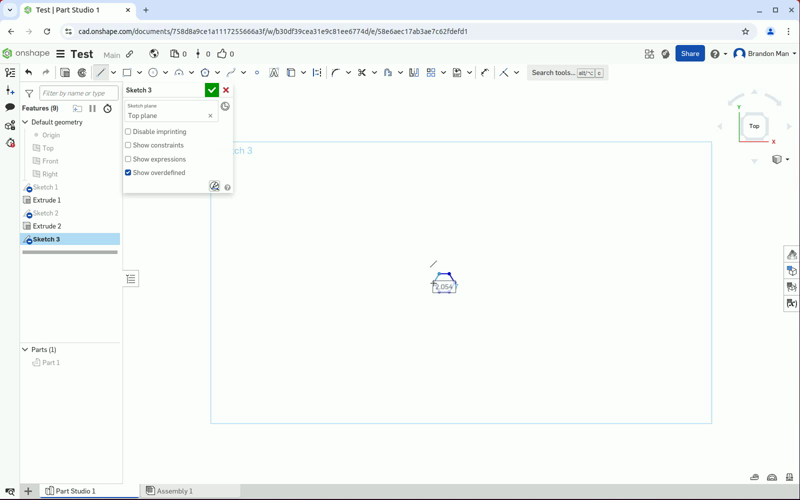
key(esc)
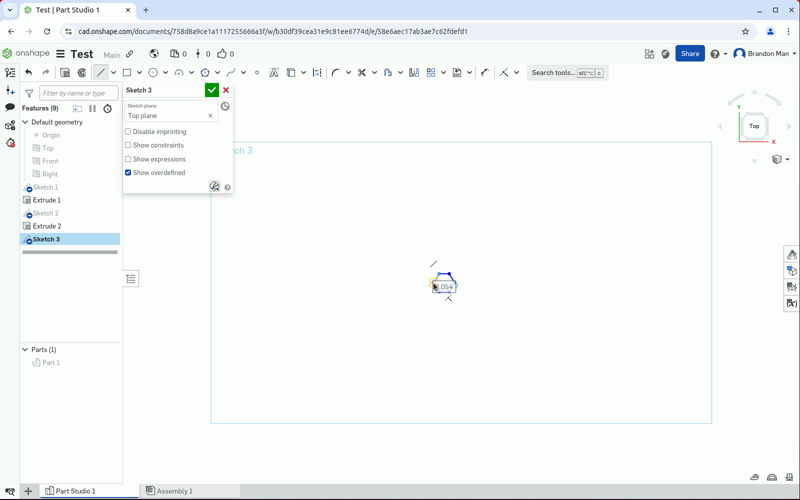
mouse_move(437, 279)
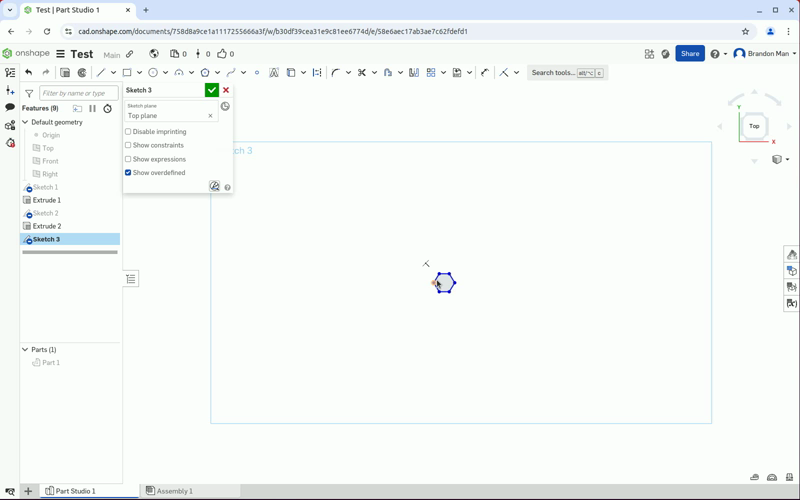
scroll(6)
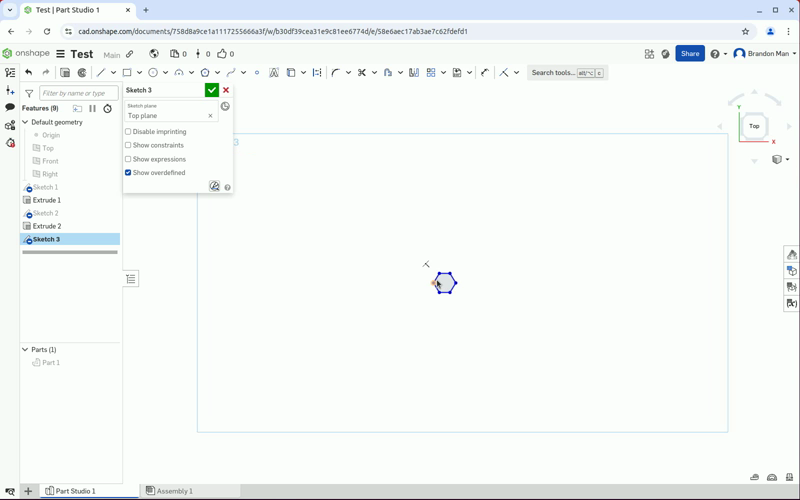
scroll(6)
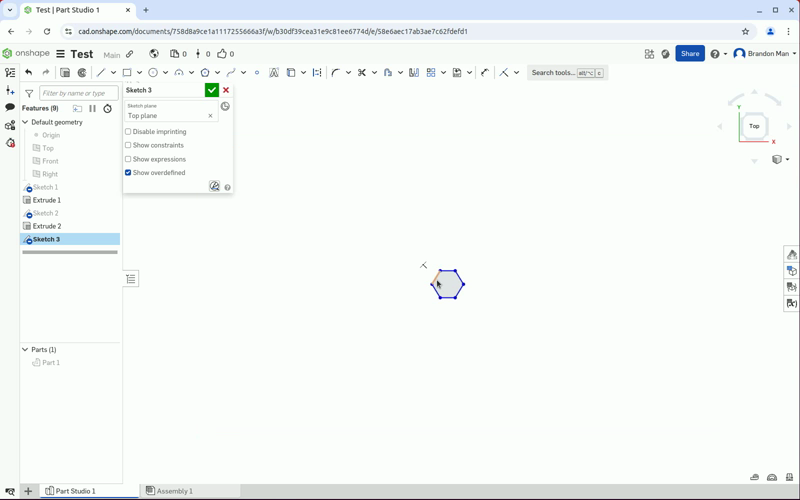
scroll(6)
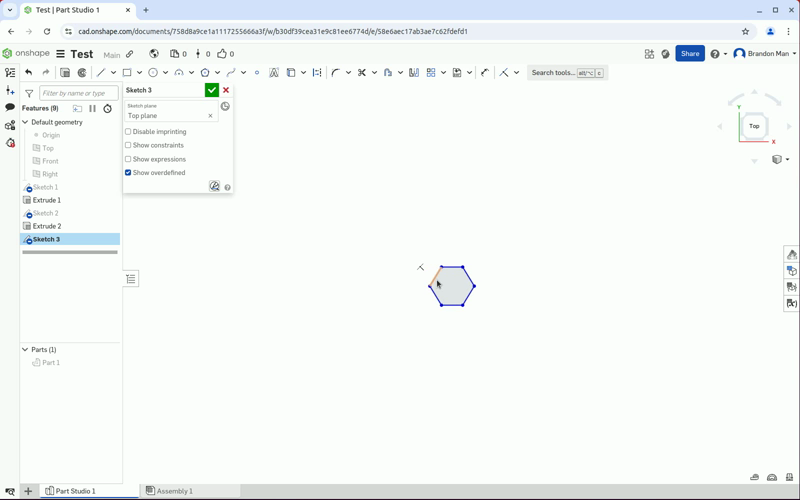
scroll(6)
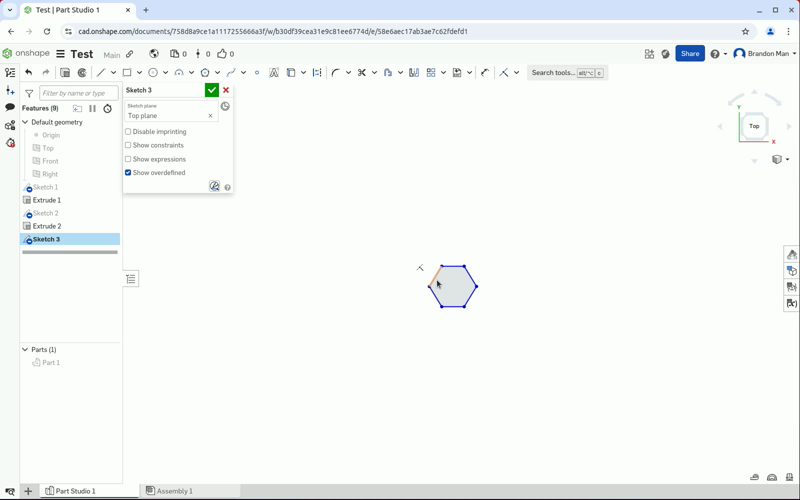
scroll(6)
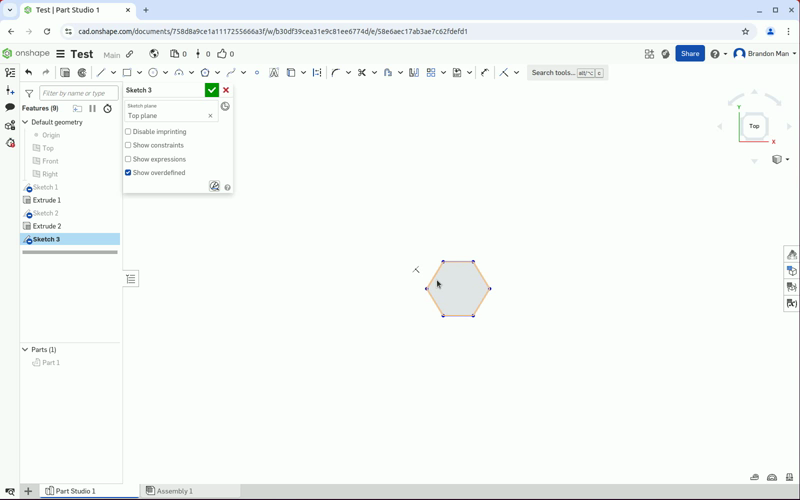
scroll(6)
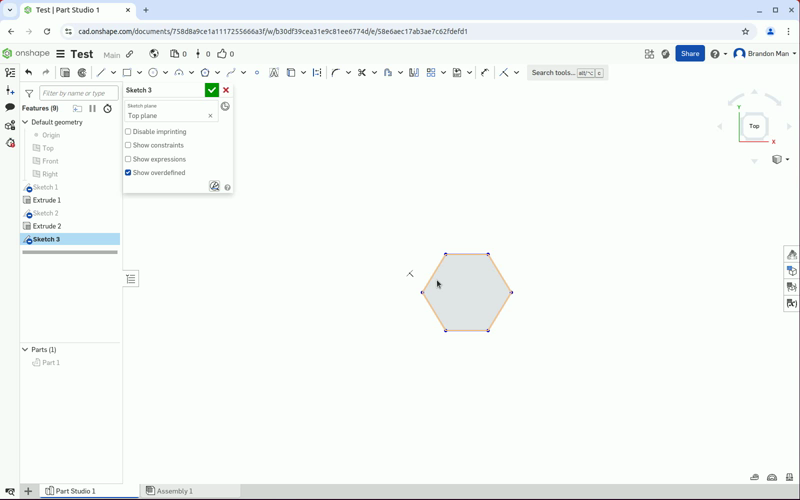
scroll(6)
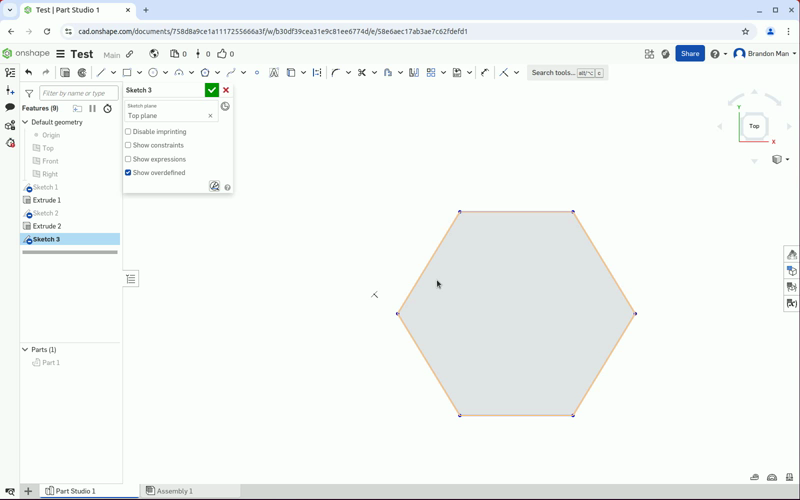
click(437, 279)
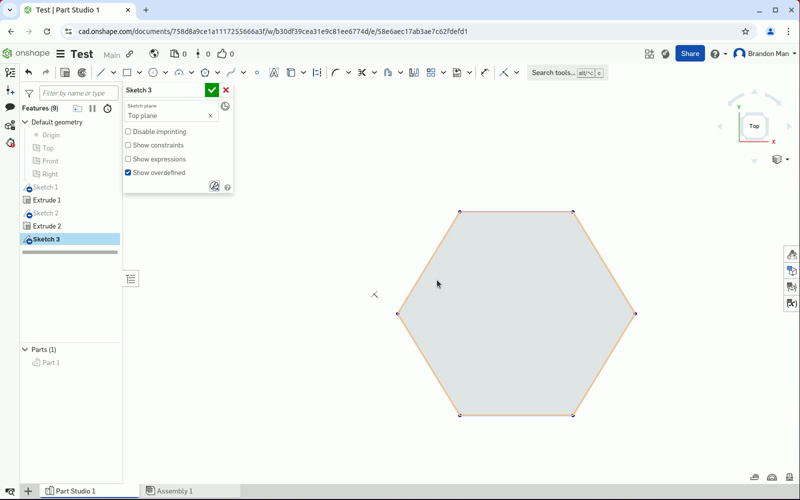
scroll(-6)
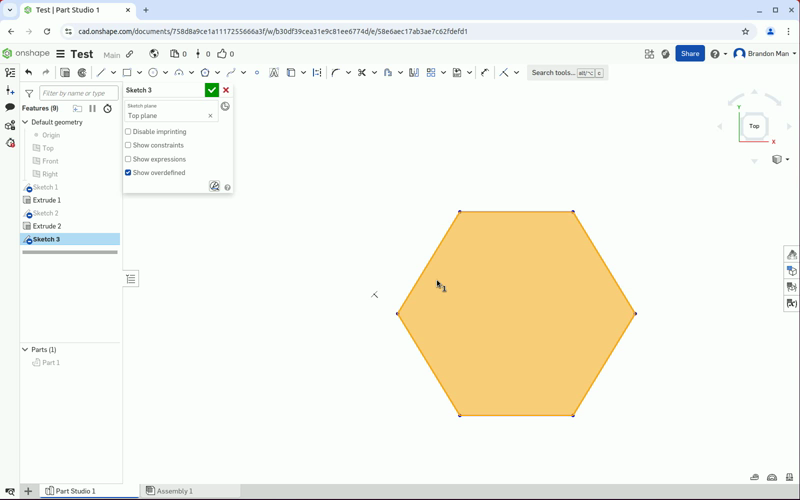
scroll(-6)
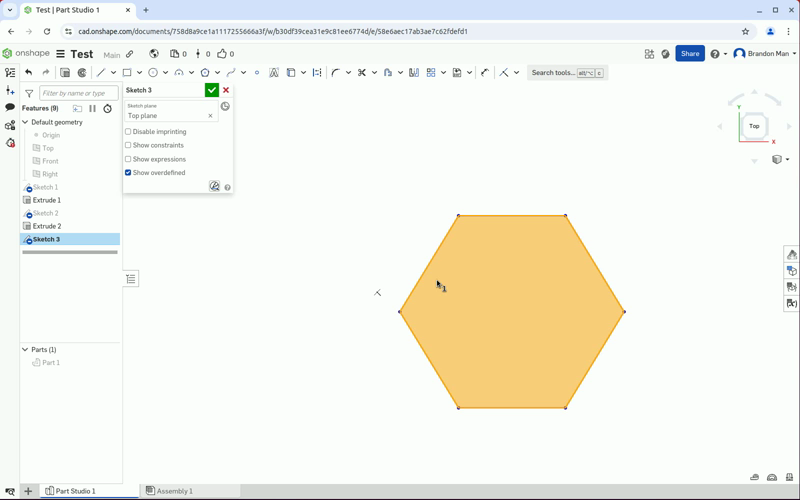
scroll(-6)
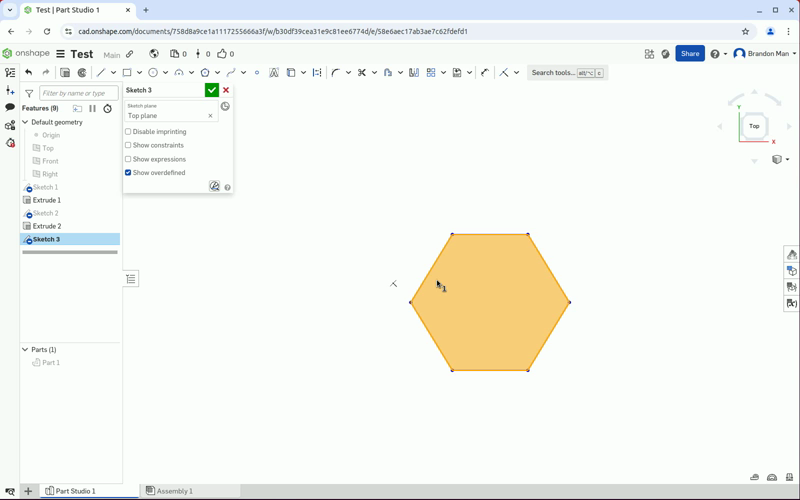
scroll(-6)
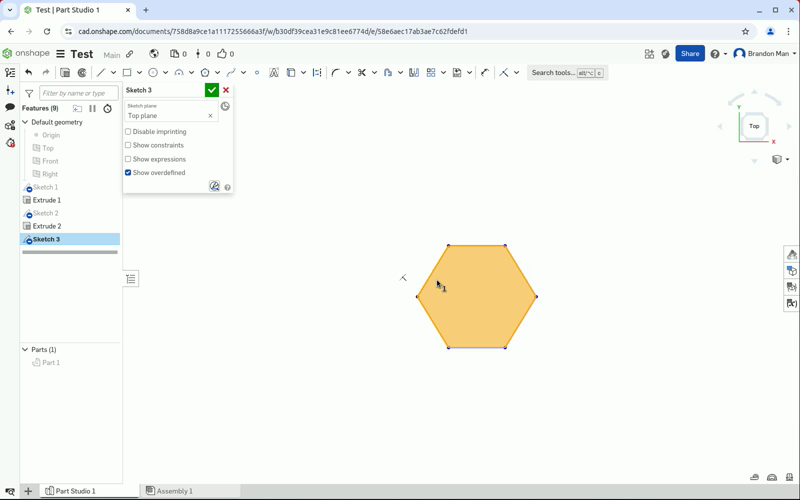
scroll(-6)
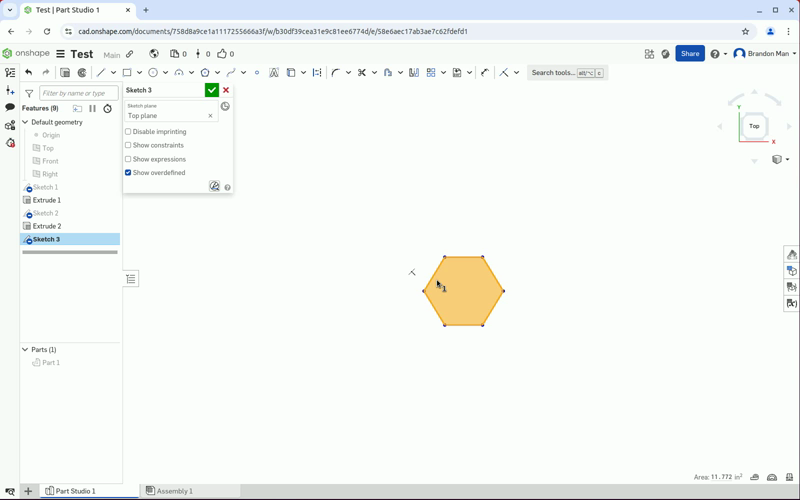
scroll(-6)
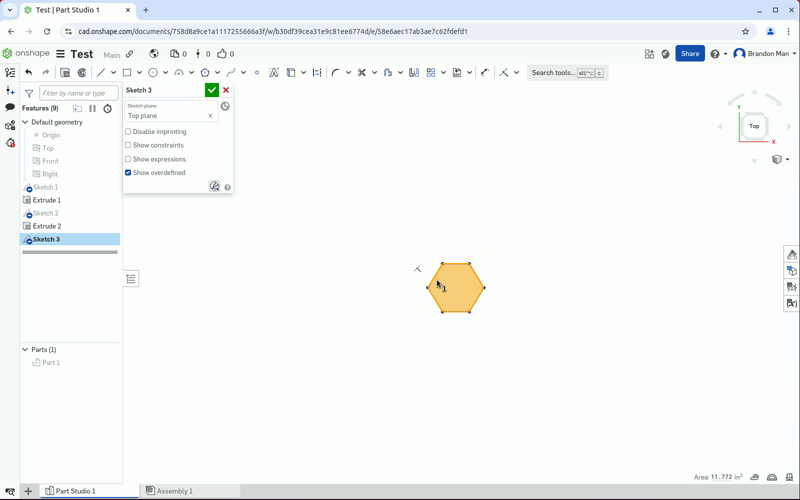
scroll(-6)
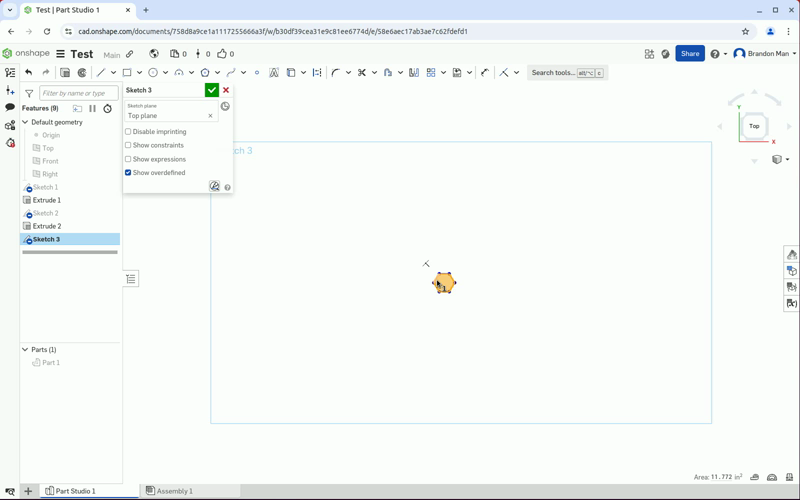
mouse_move(73, 352)
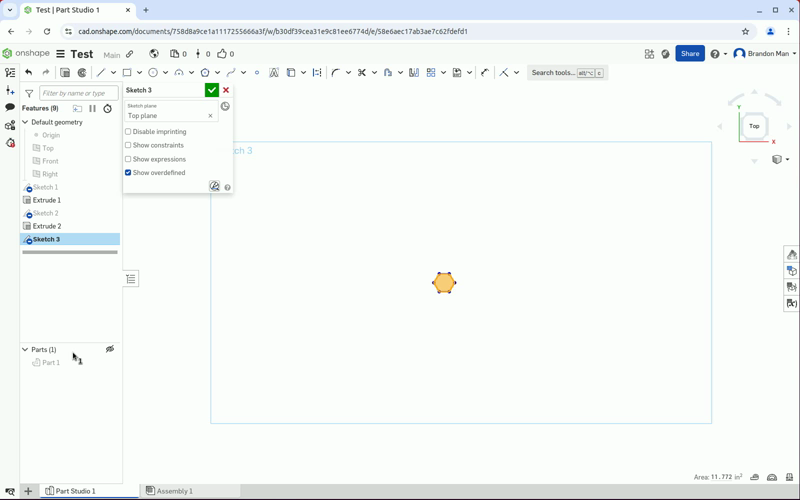
key(shift+y)
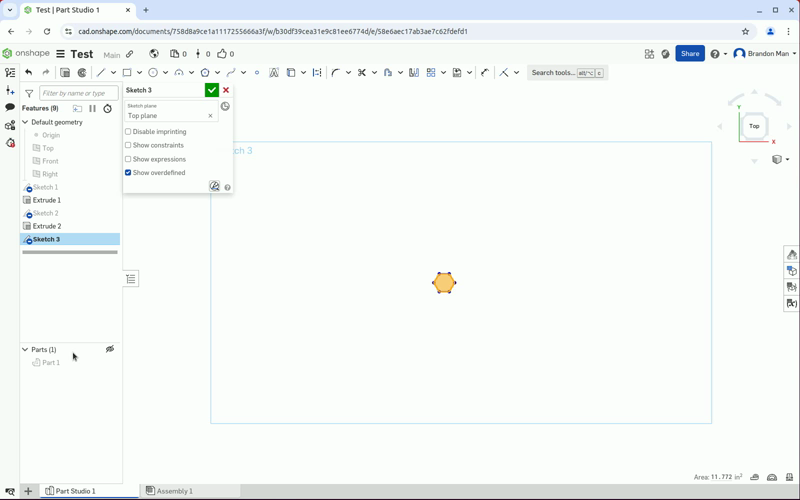
key(shift+e)
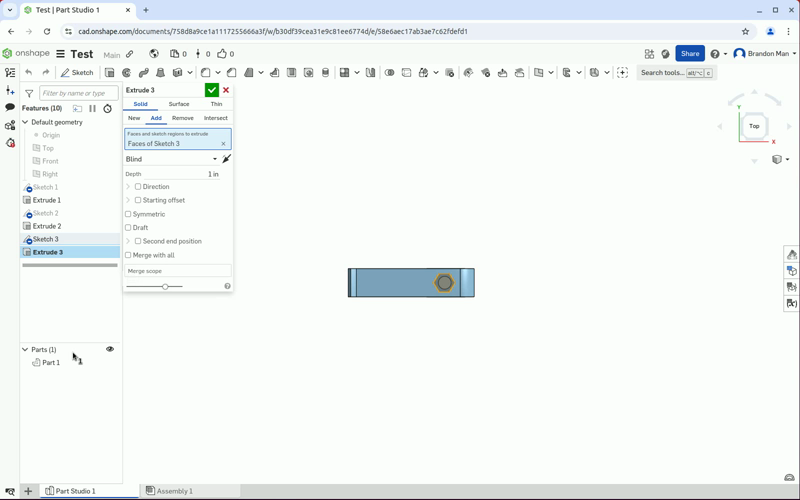
mouse_move(143, 106)
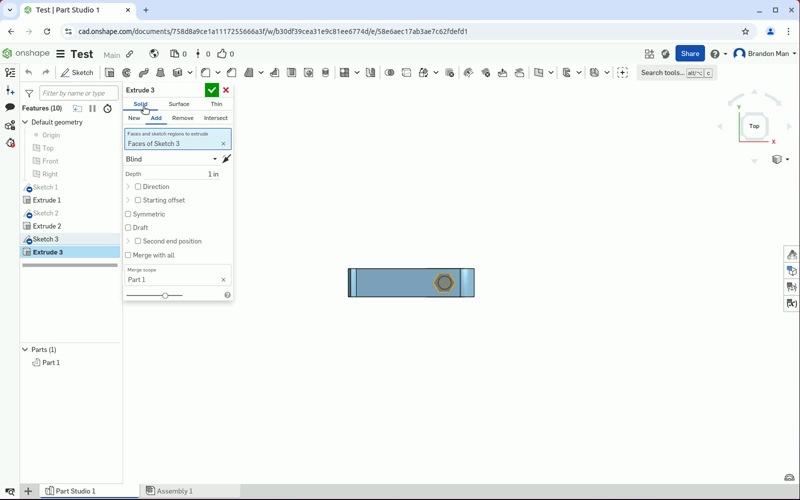
click(143, 106)
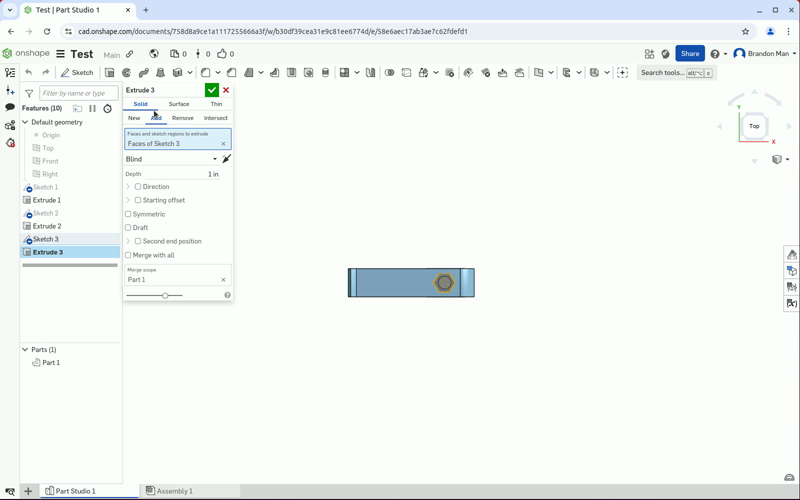
mouse_move(186, 120)
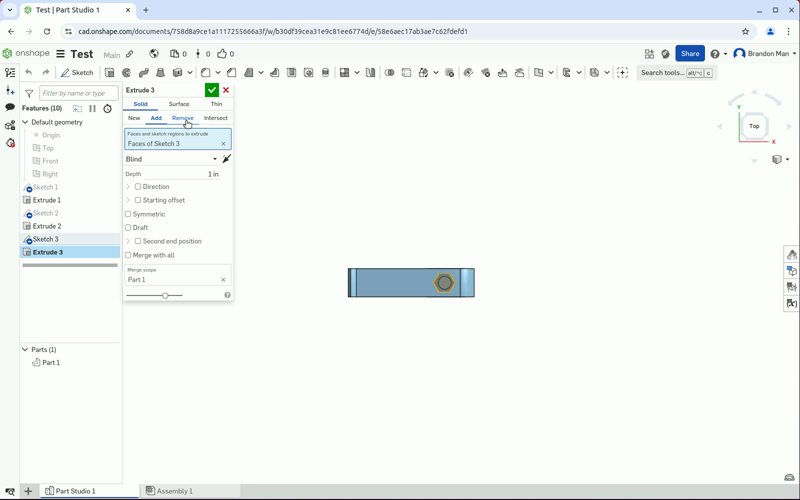
click(186, 120)
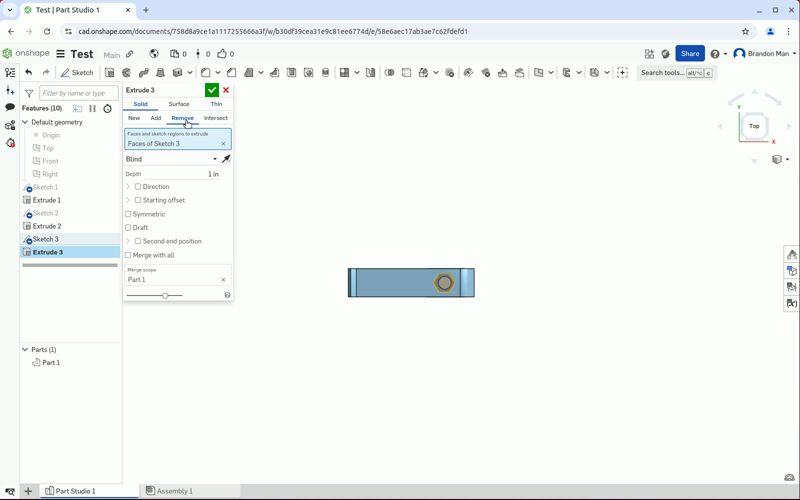
key(tab, 4)
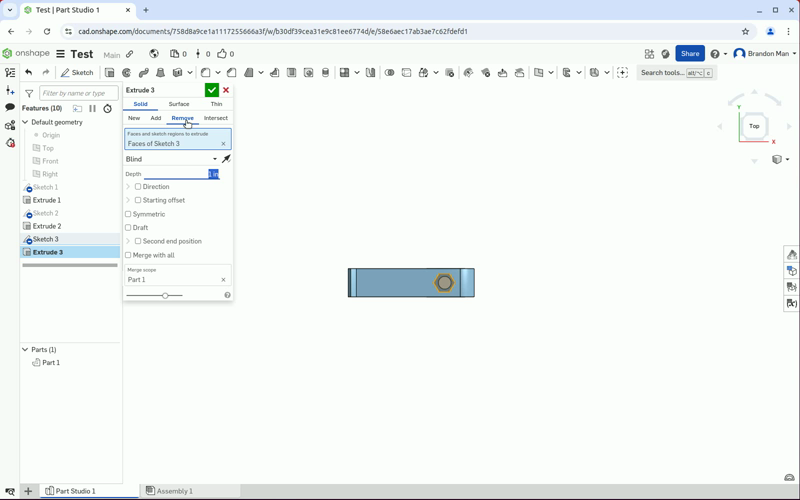
text(-3.37)
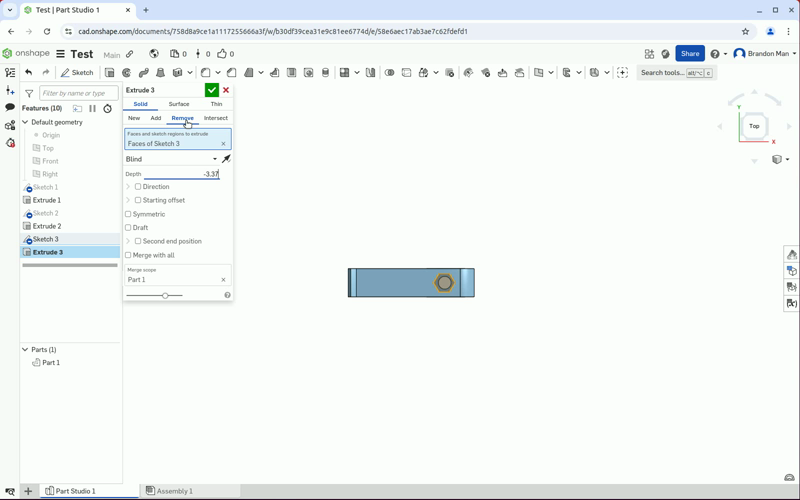
key(tab, 3)
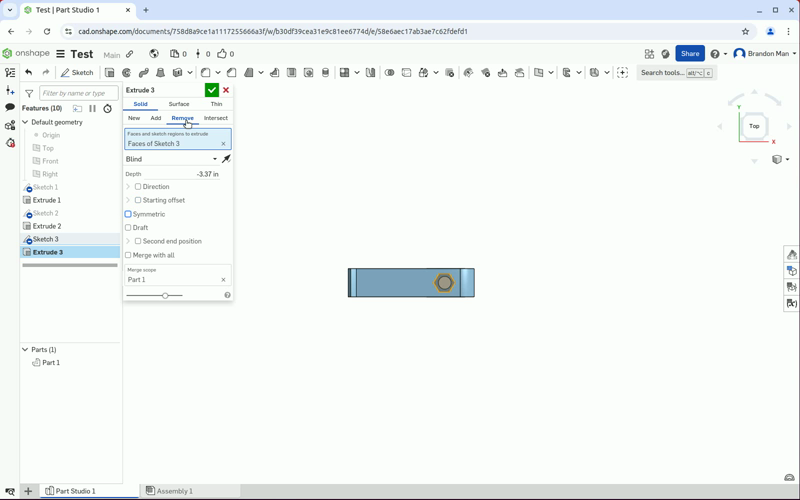
key(tab, 2)
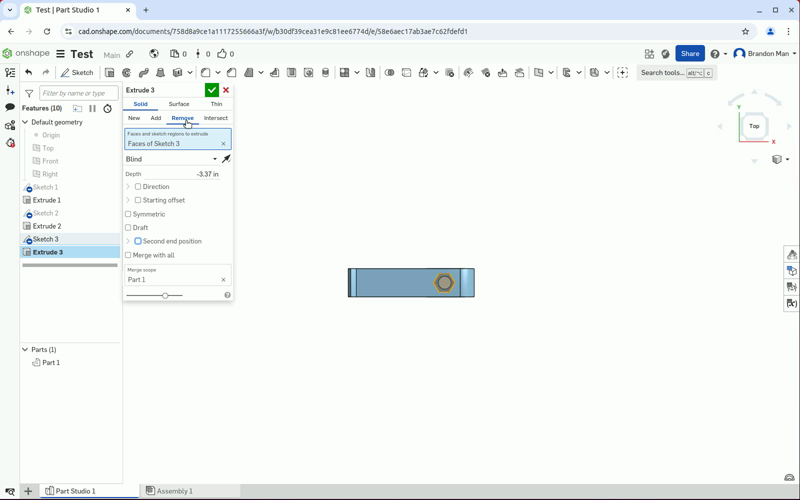
key(space)
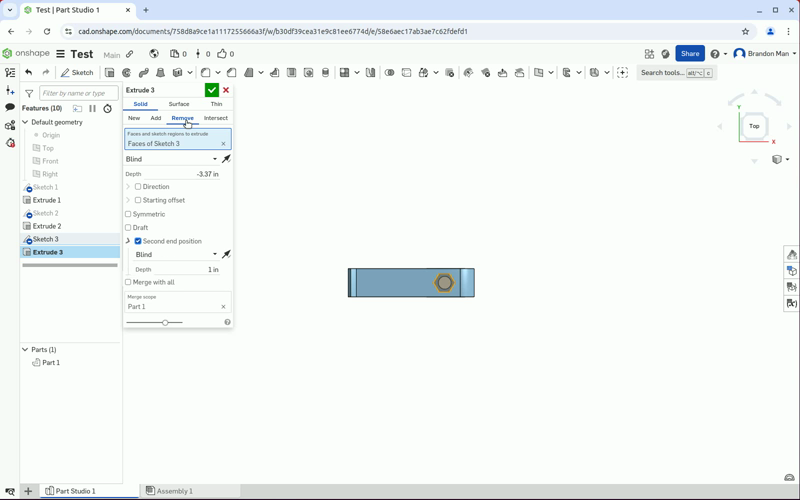
key(tab, 3)
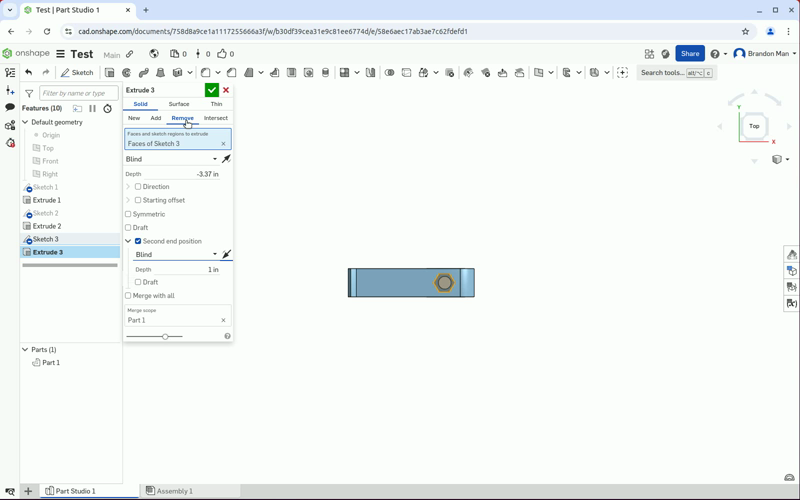
text(1.444)
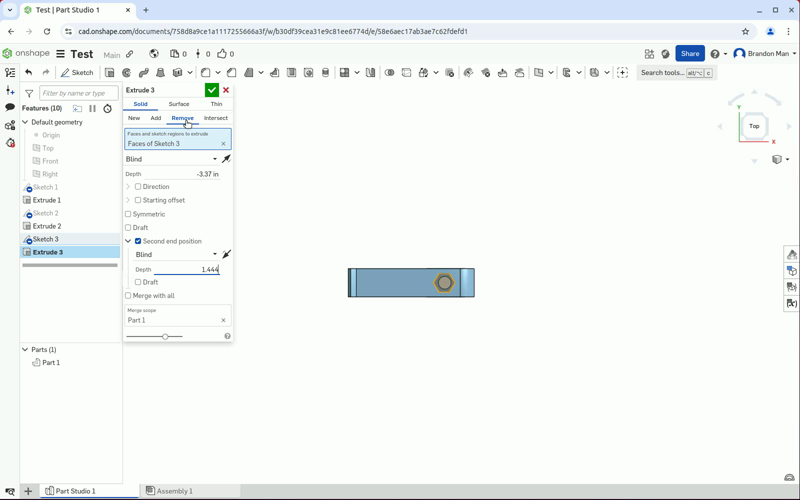
key(tab, 2)
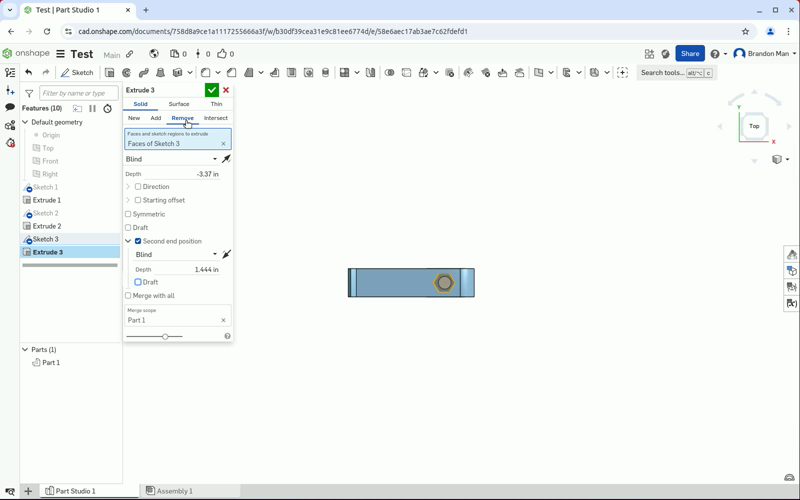
key(space)
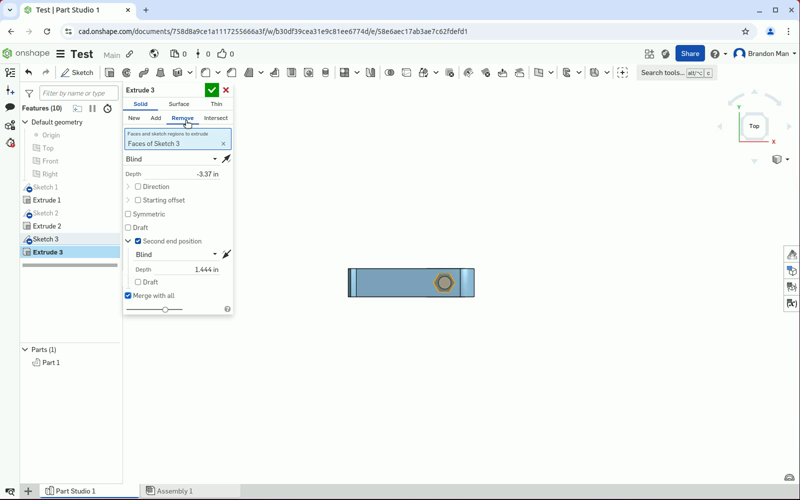
key(enter)
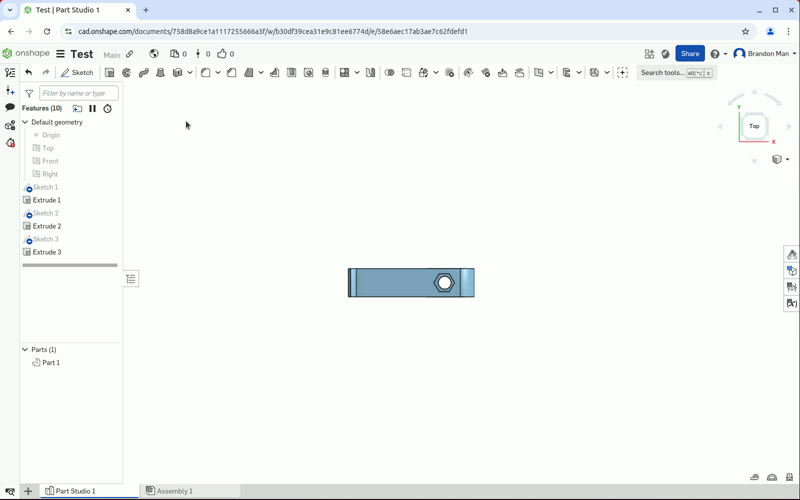
key(shift+h)
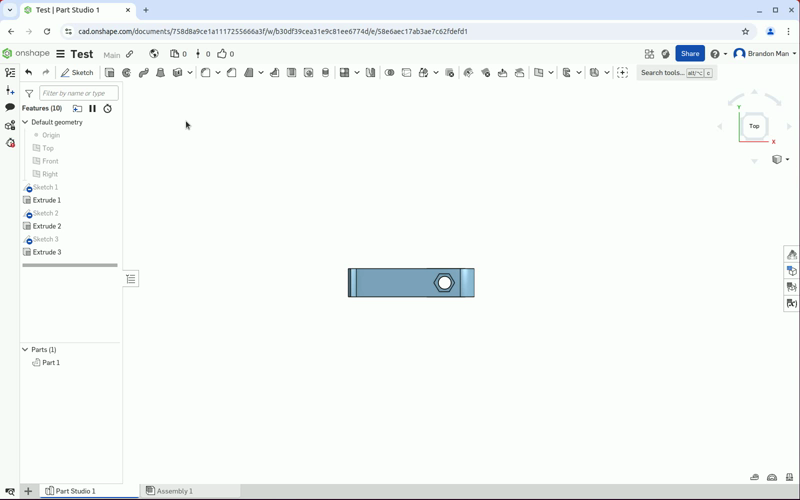
key(shift+h)
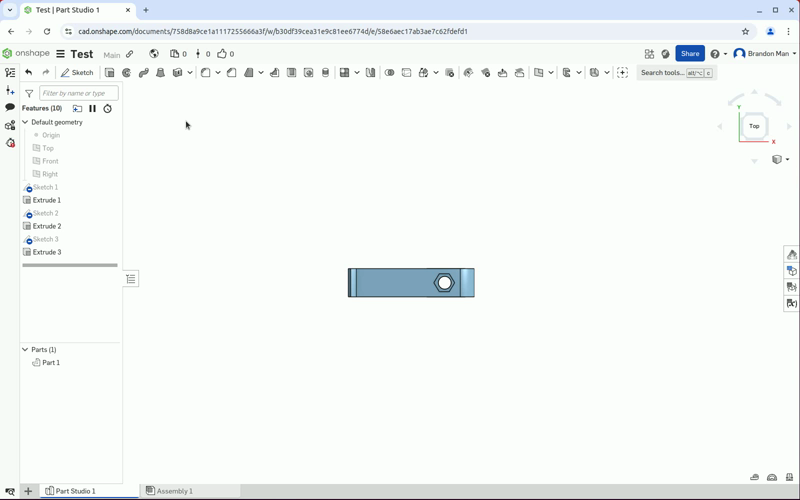
mouse_move(73, 189)
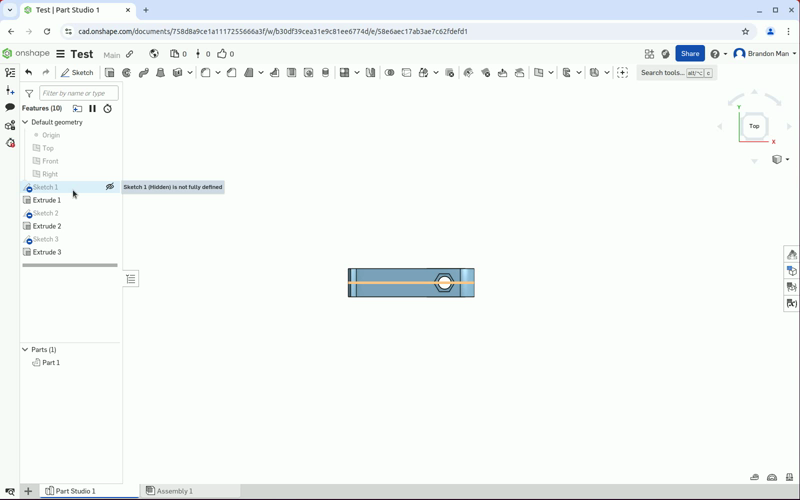
click(73, 189)
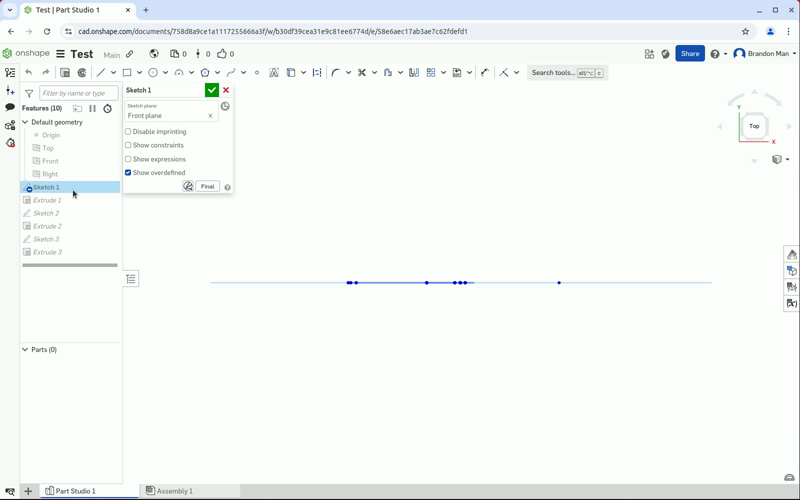
mouse_move(229, 92)
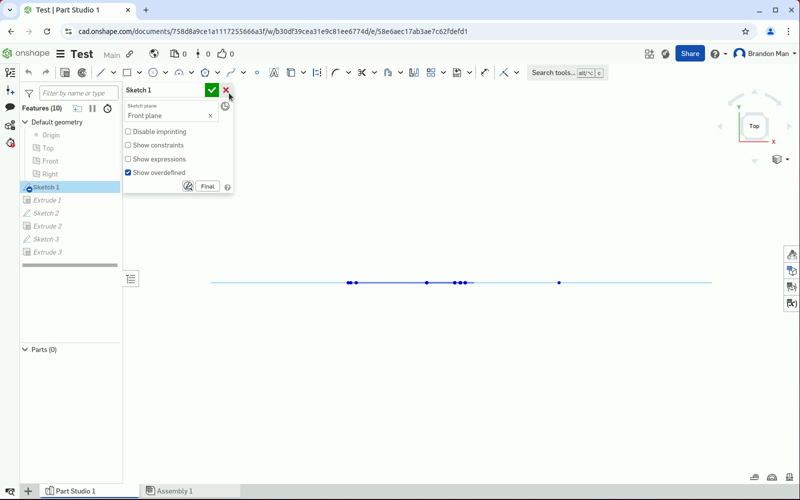
click(229, 92)
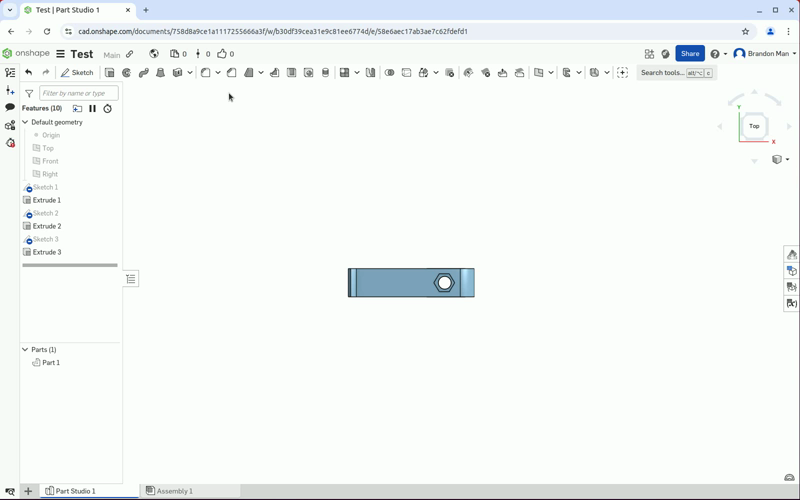
mouse_move(73, 352)
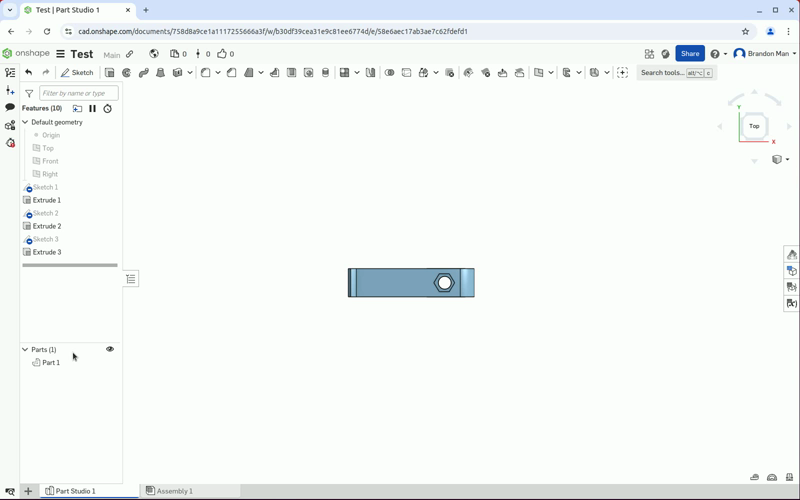
key(y)
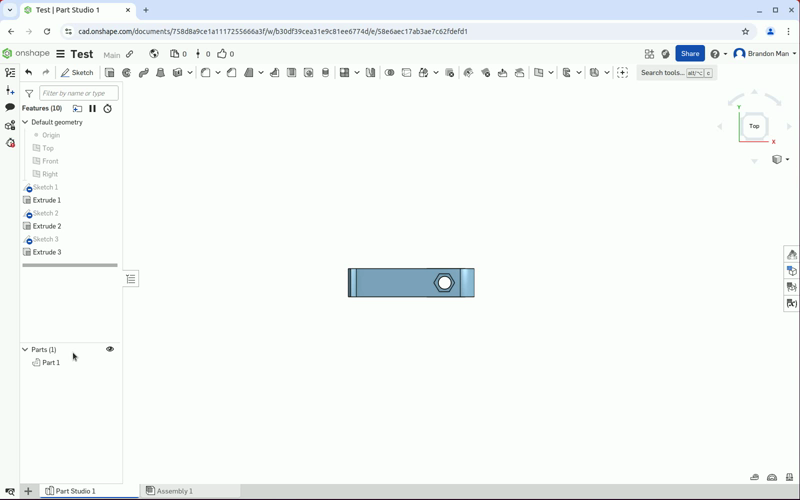
key(shift+p)
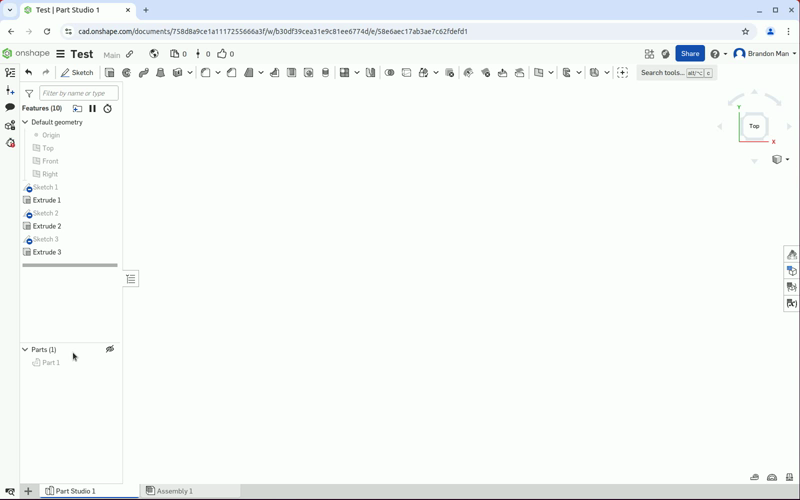
key(space)
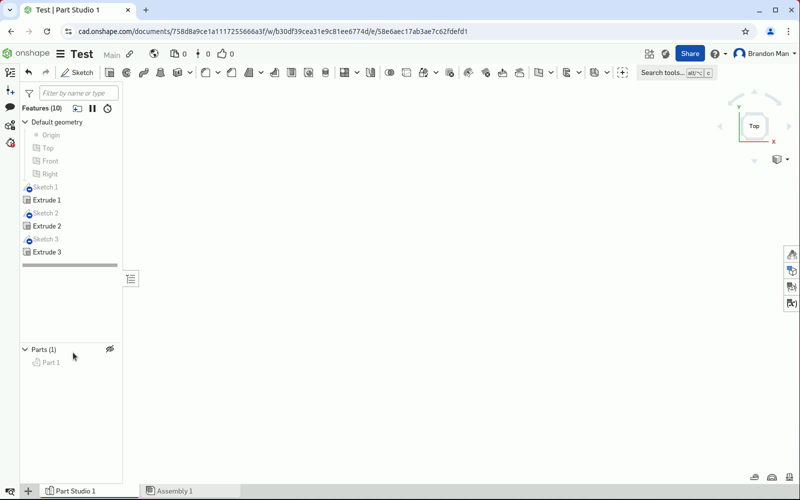
key_down(shift)
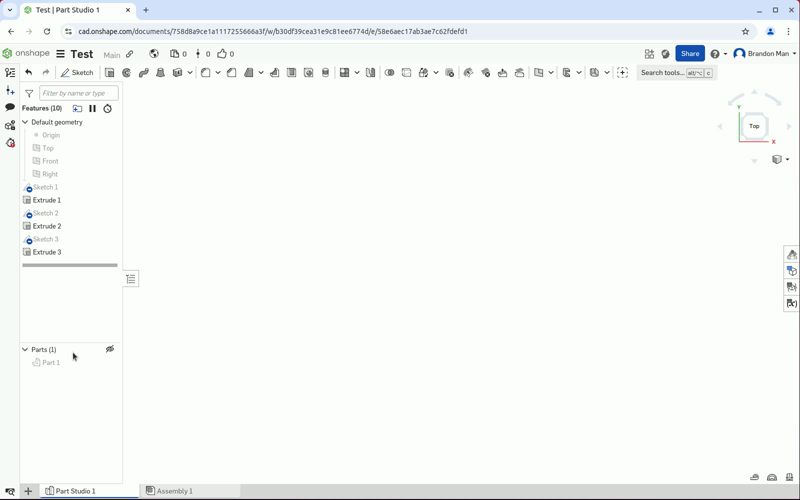
key(up)
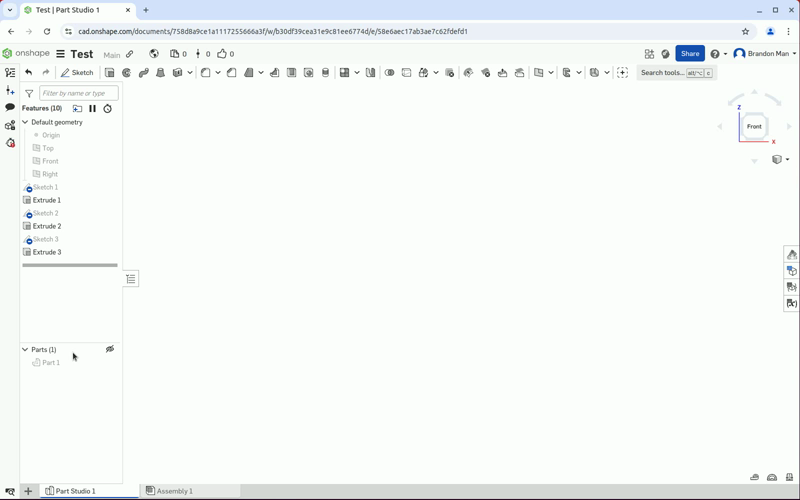
key_up(shift)
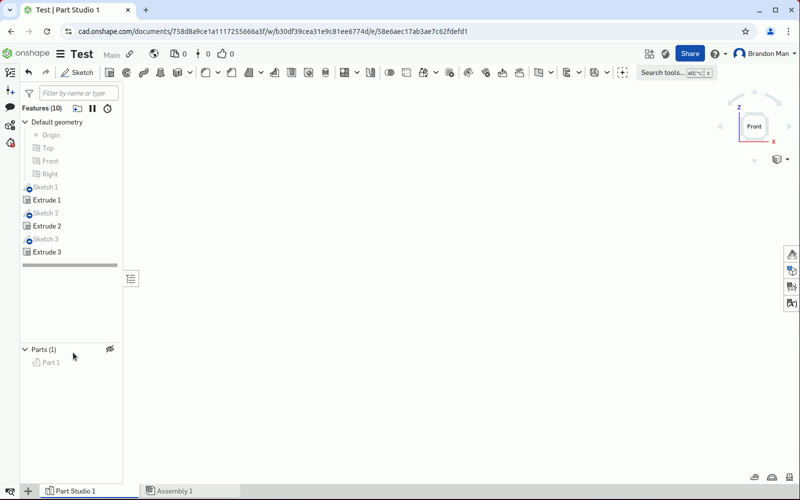
mouse_move(73, 352)
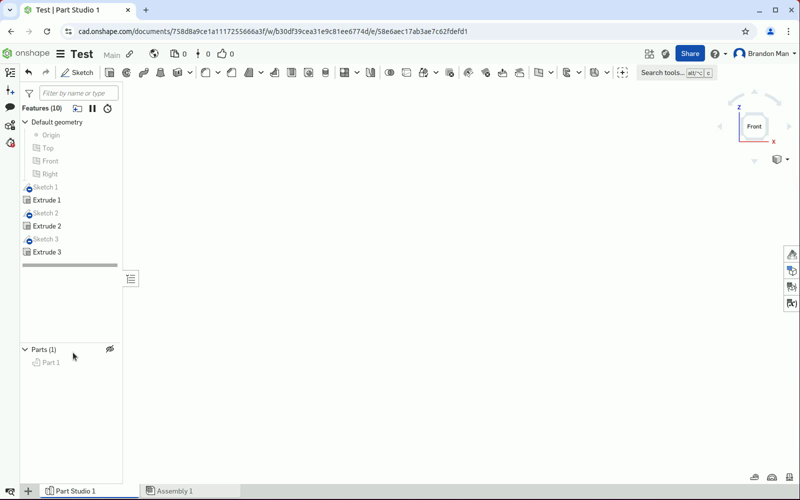
key(shift+y)
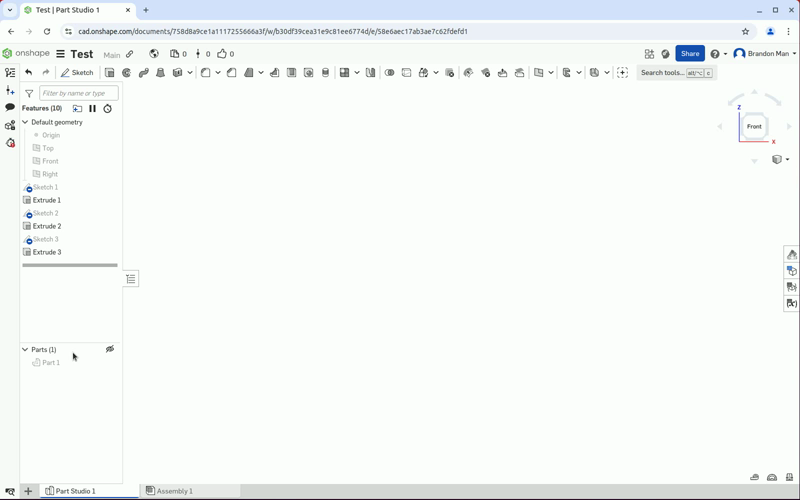
key(shift+s)
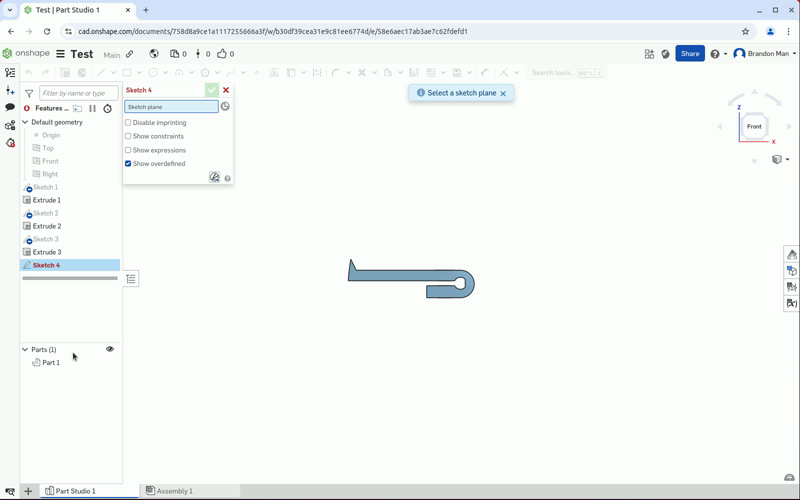
mouse_move(73, 163)
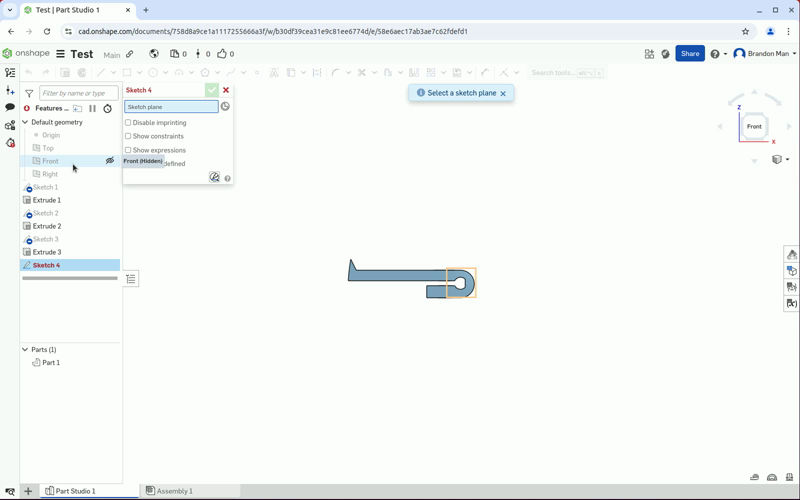
click(73, 163)
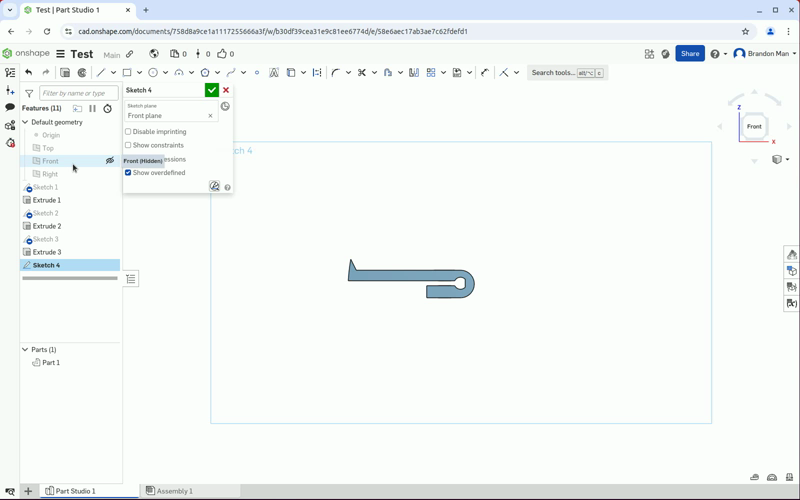
mouse_move(73, 352)
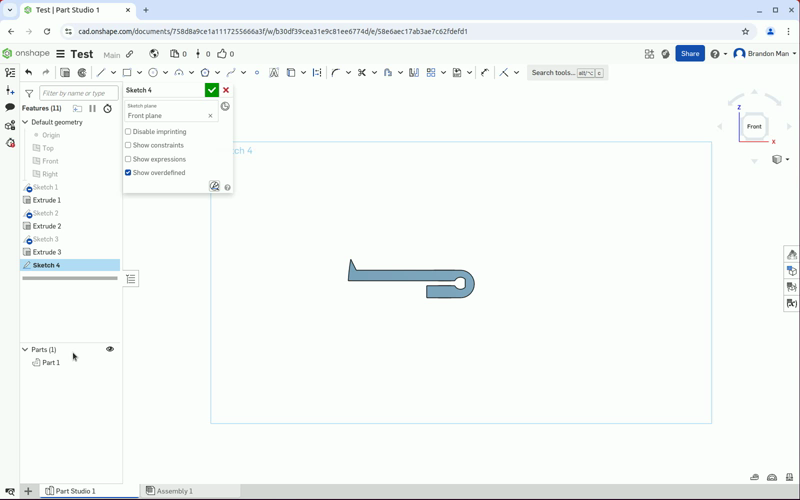
key(y)
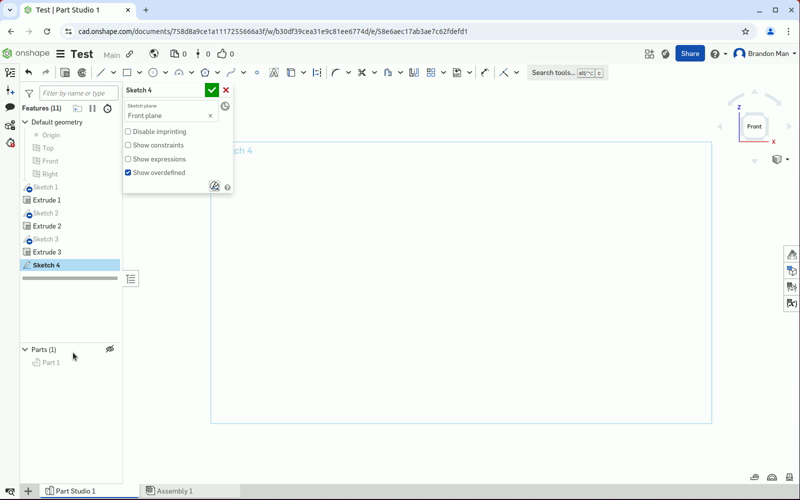
key(c)
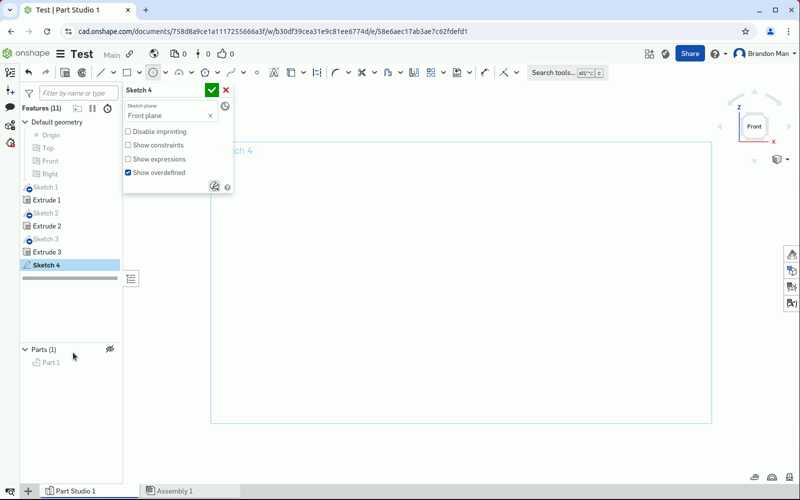
key_down(shift)
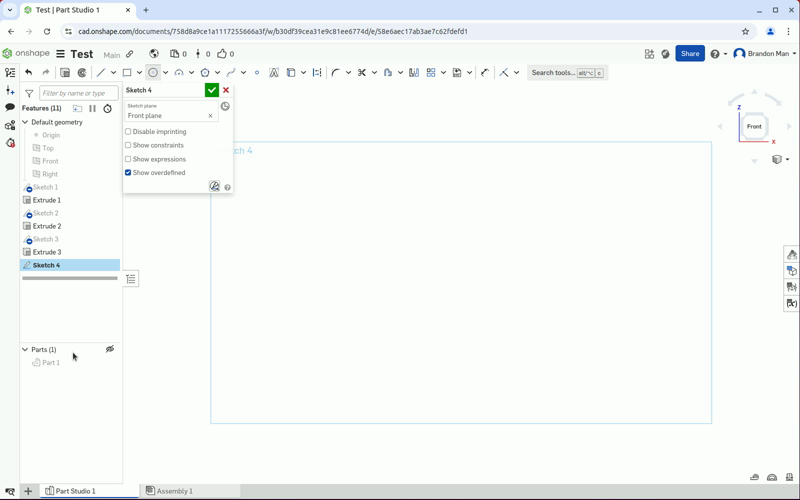
mouse_move(461, 282)
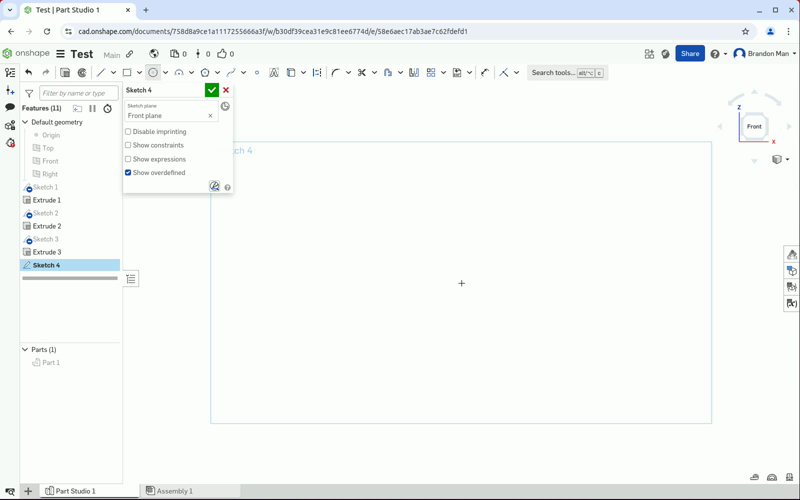
click(461, 282)
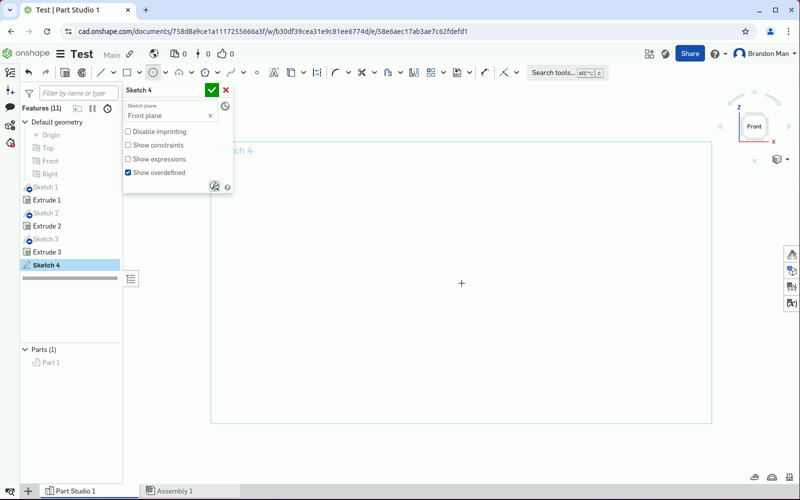
key_up(shift)
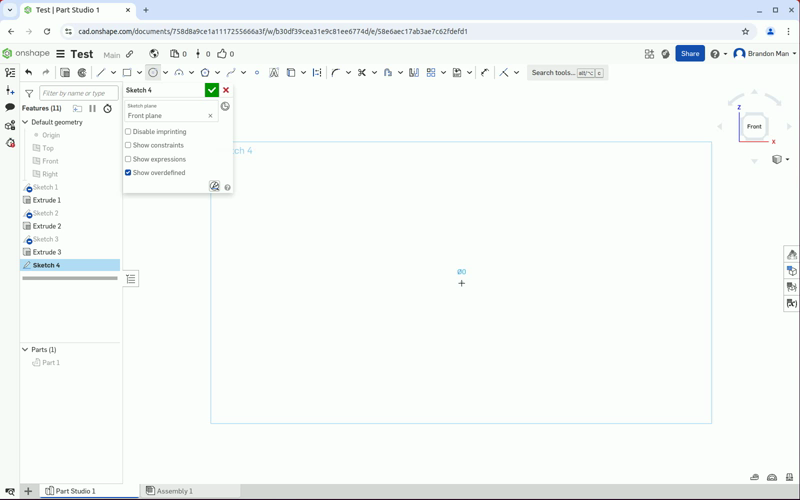
mouse_move(468, 282)
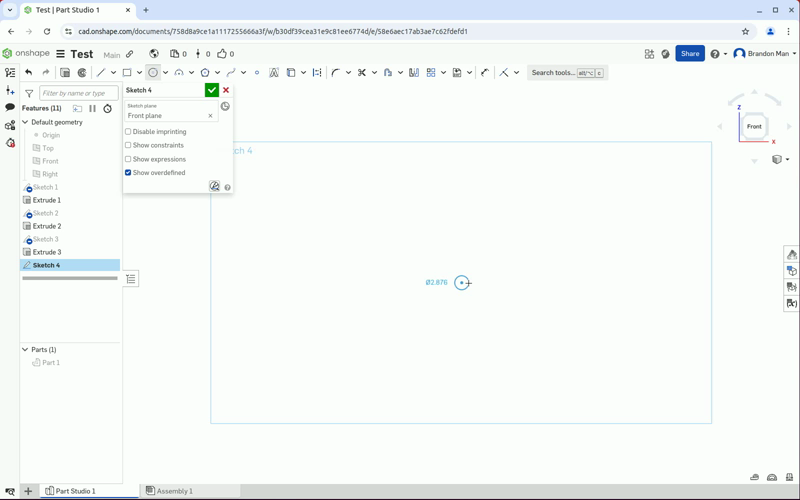
click(468, 282)
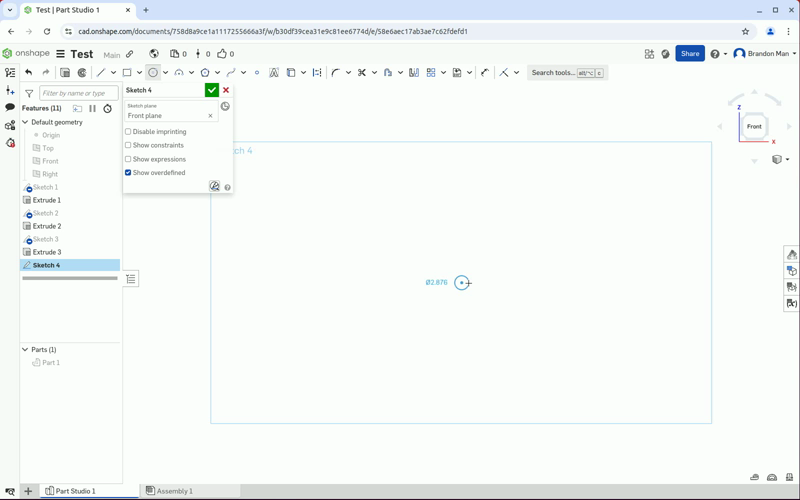
key(esc)
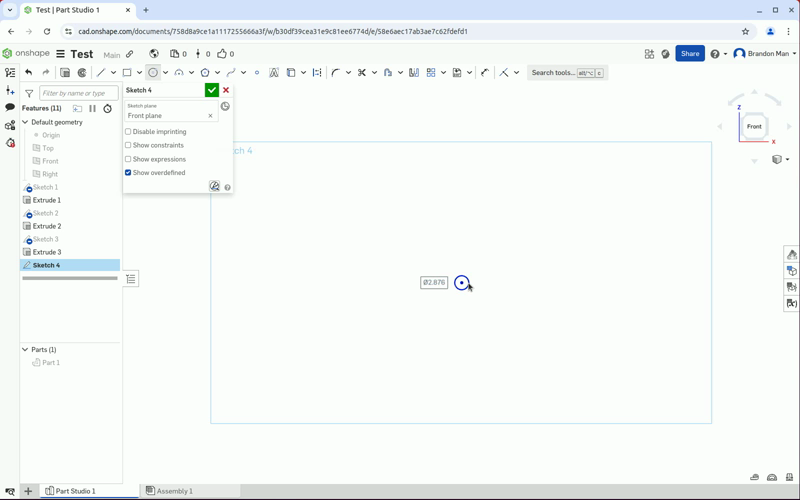
mouse_move(462, 286)
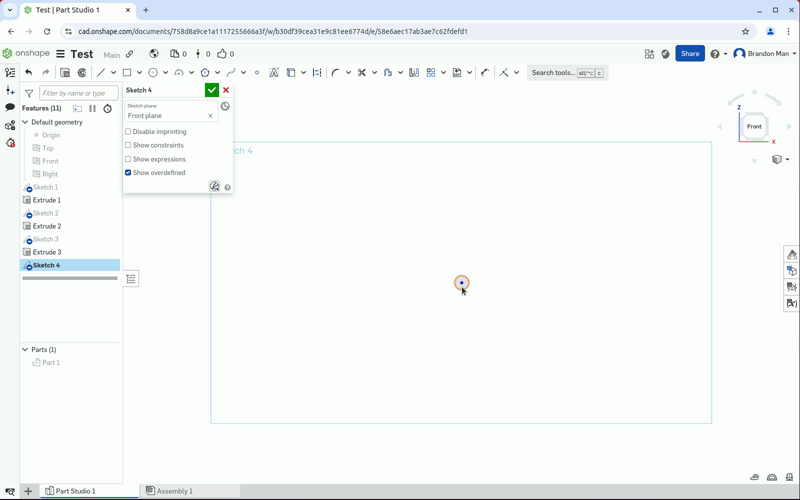
scroll(6)
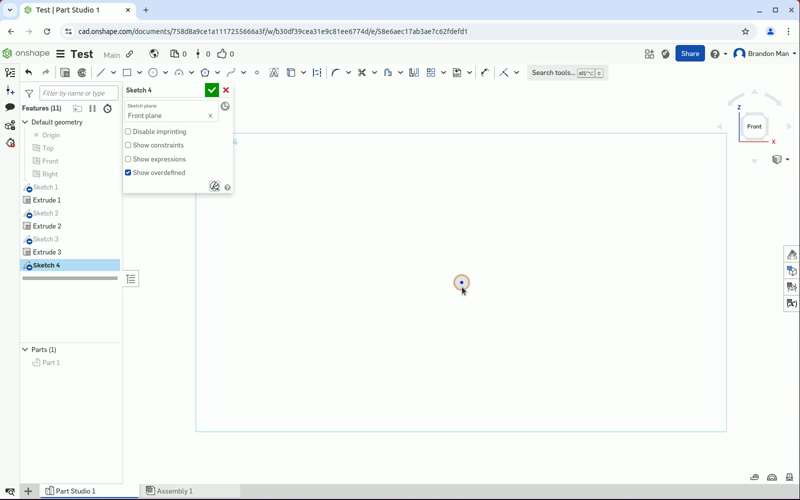
scroll(6)
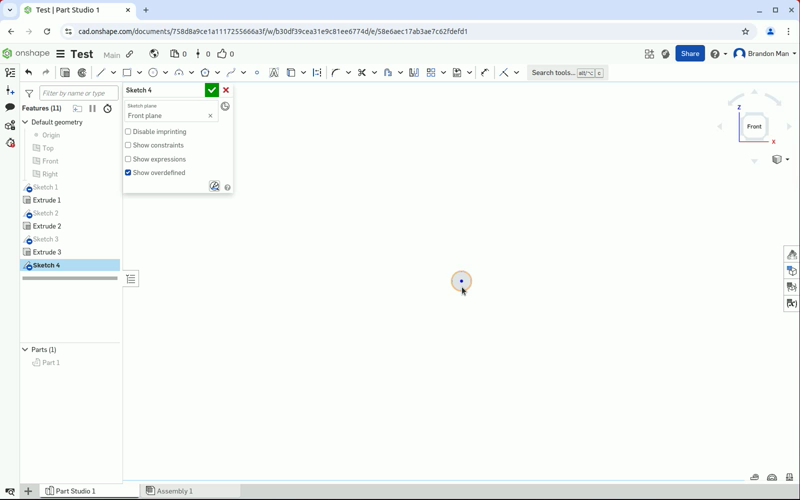
scroll(6)
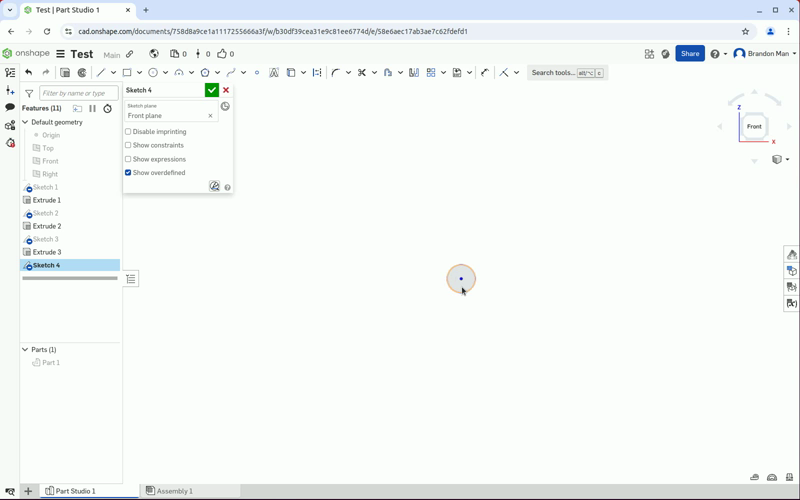
scroll(6)
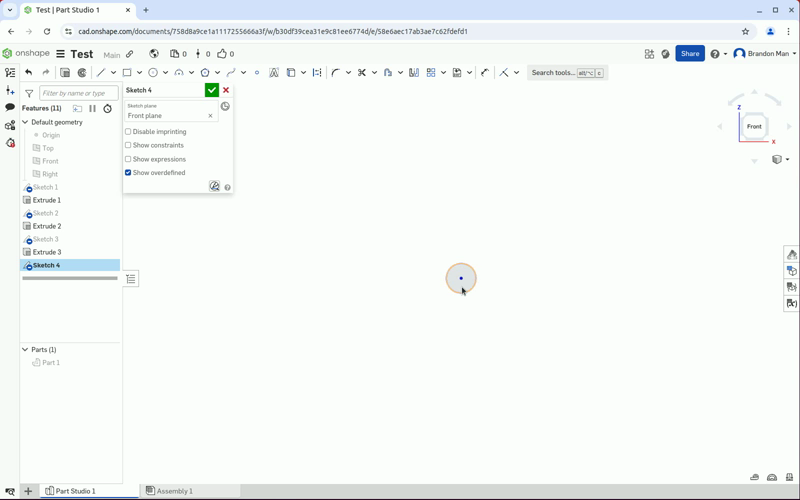
scroll(6)
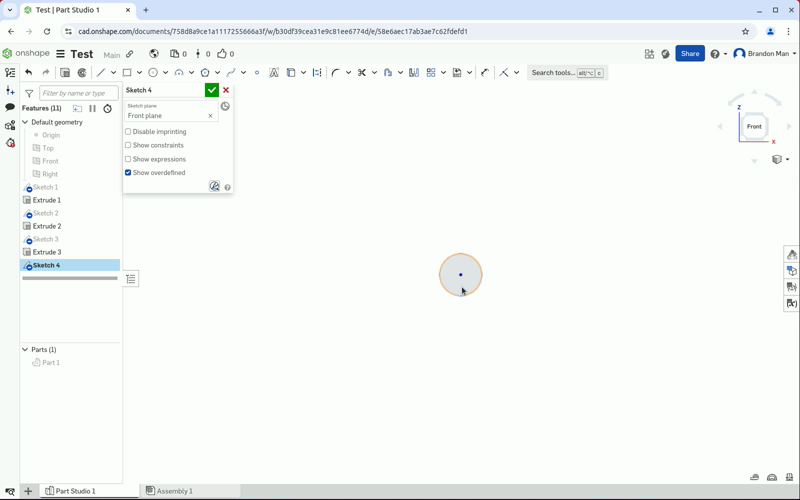
scroll(6)
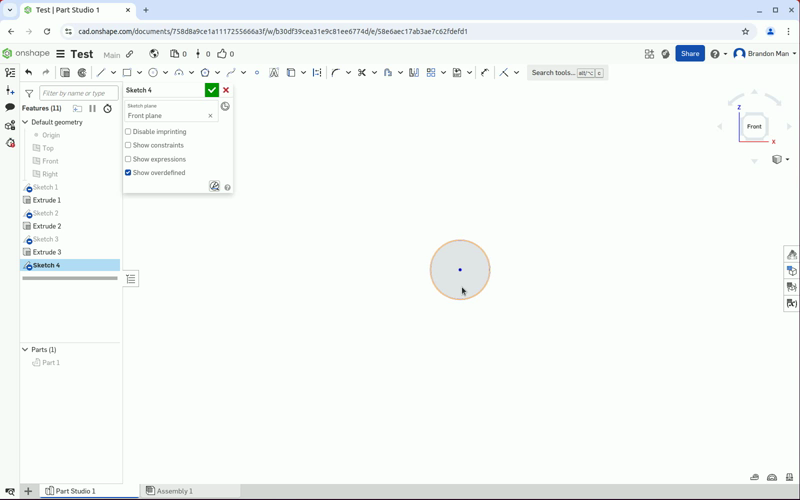
scroll(6)
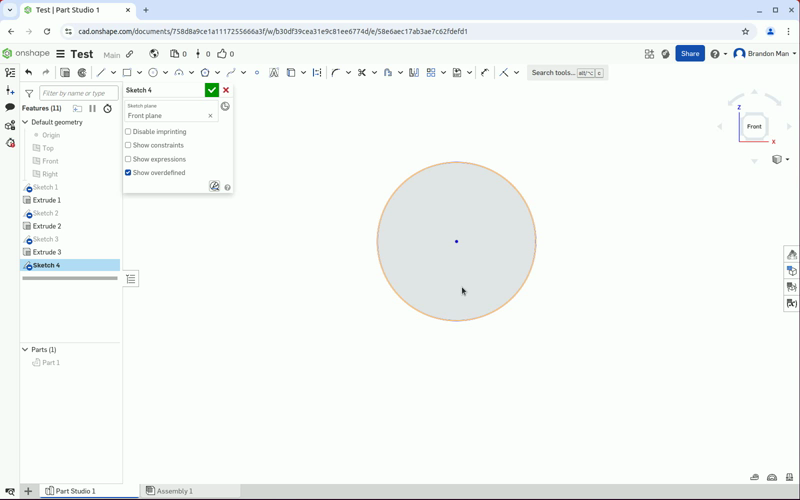
click(462, 286)
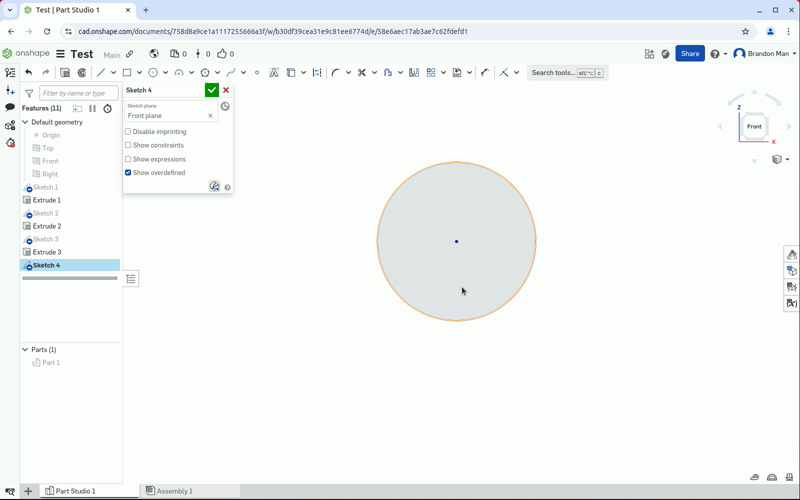
scroll(-6)
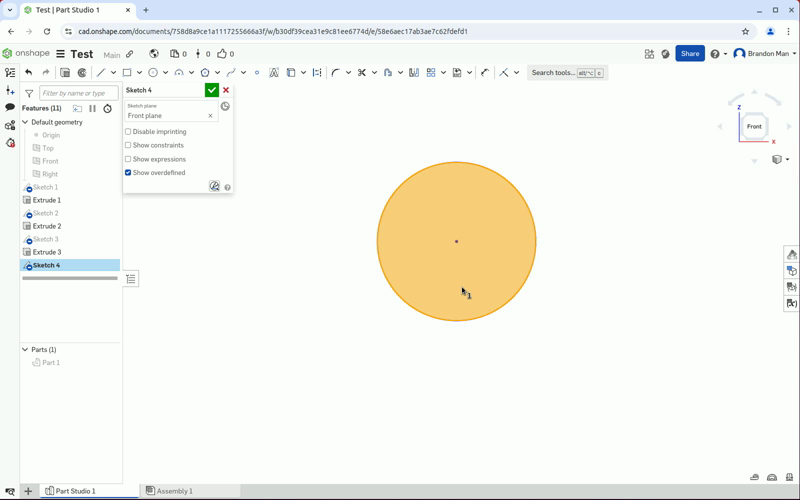
scroll(-6)
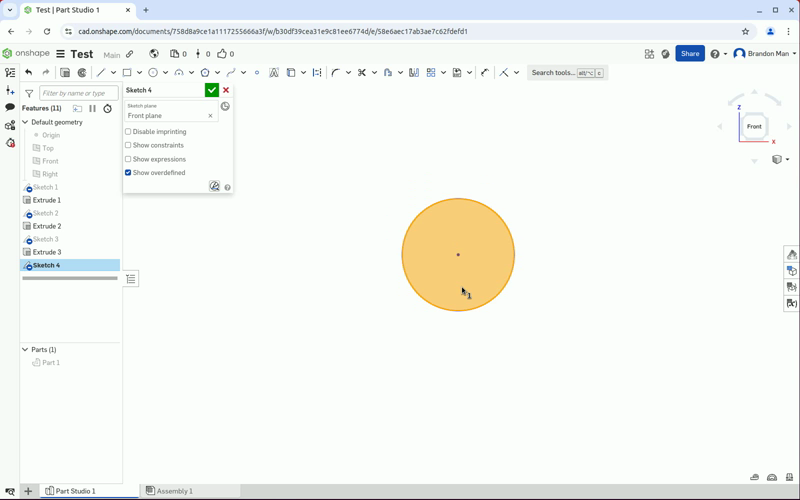
scroll(-6)
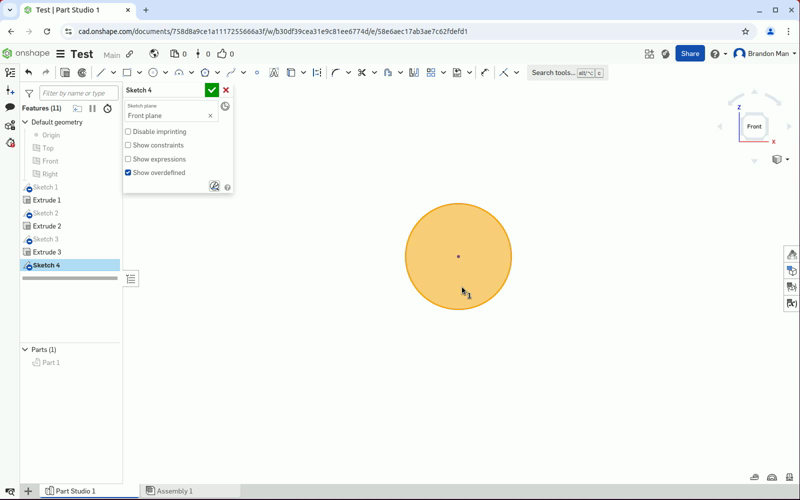
scroll(-6)
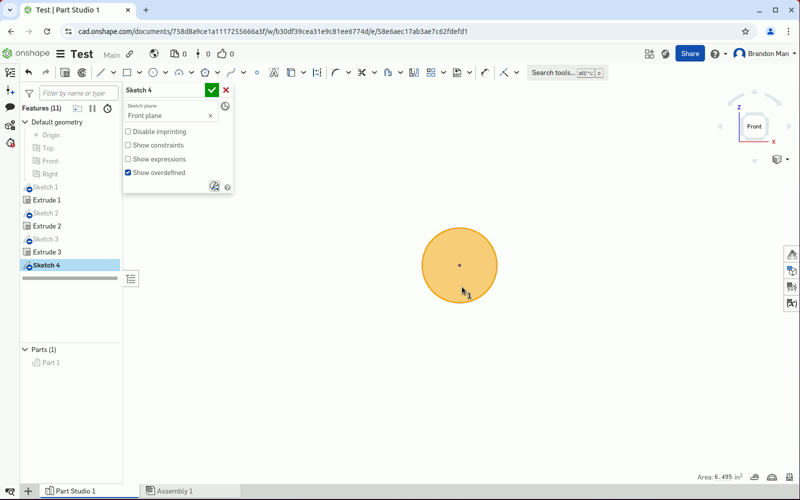
scroll(-6)
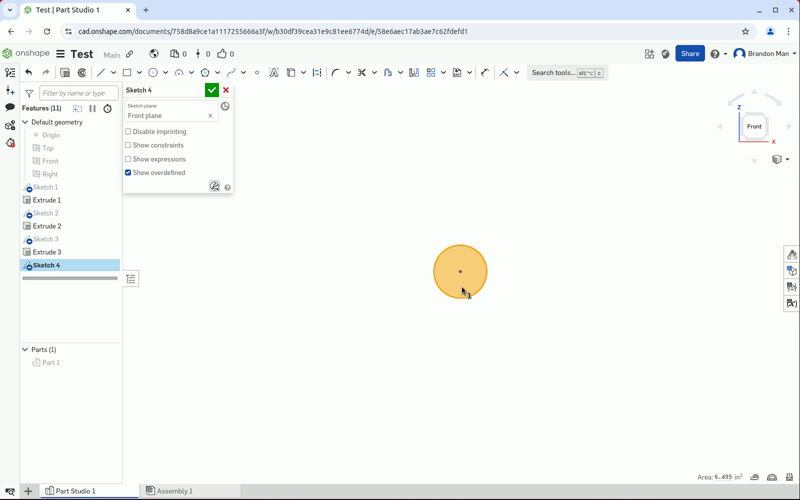
scroll(-6)
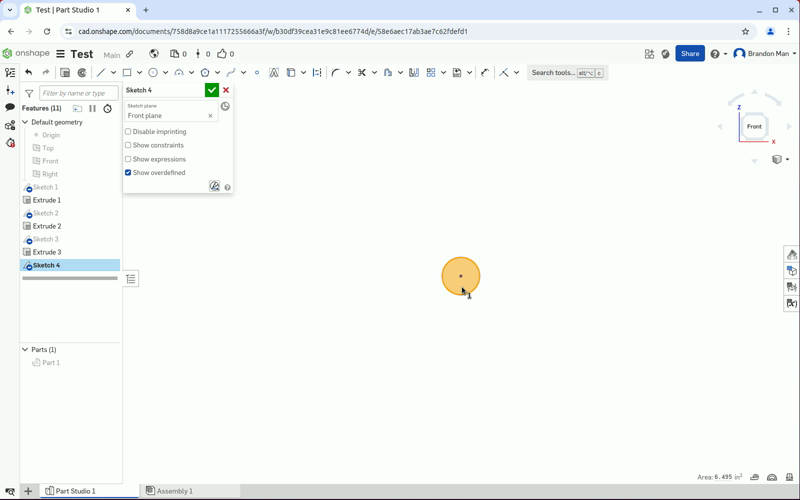
scroll(-6)
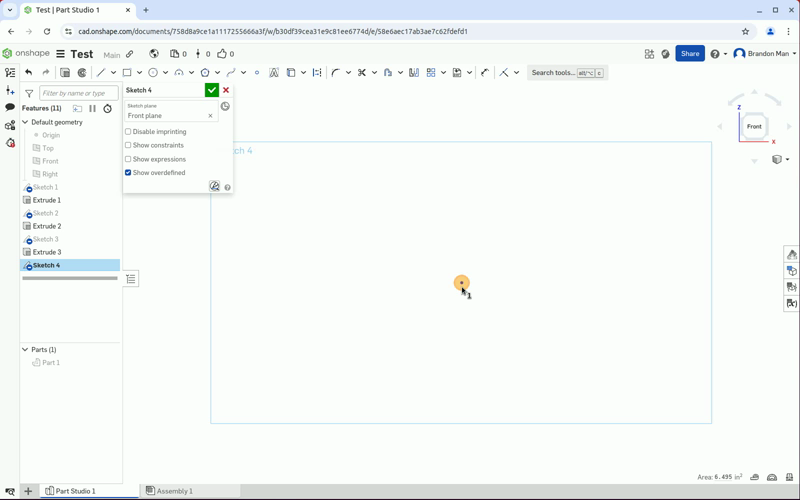
mouse_move(73, 352)
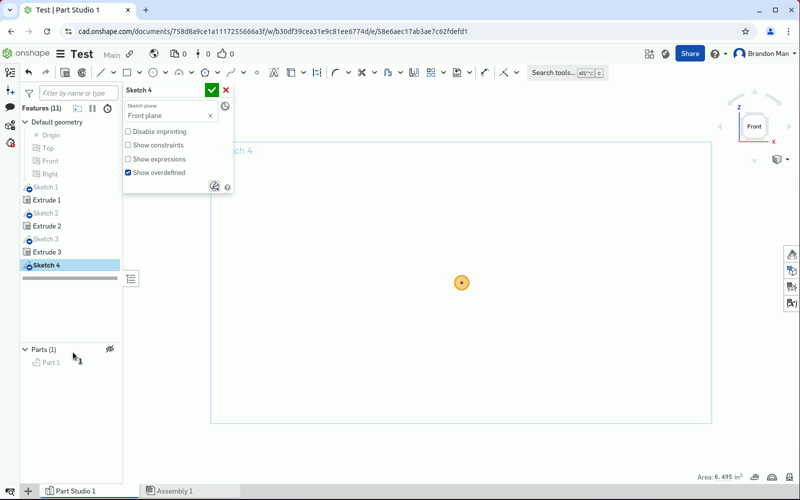
key(shift+y)
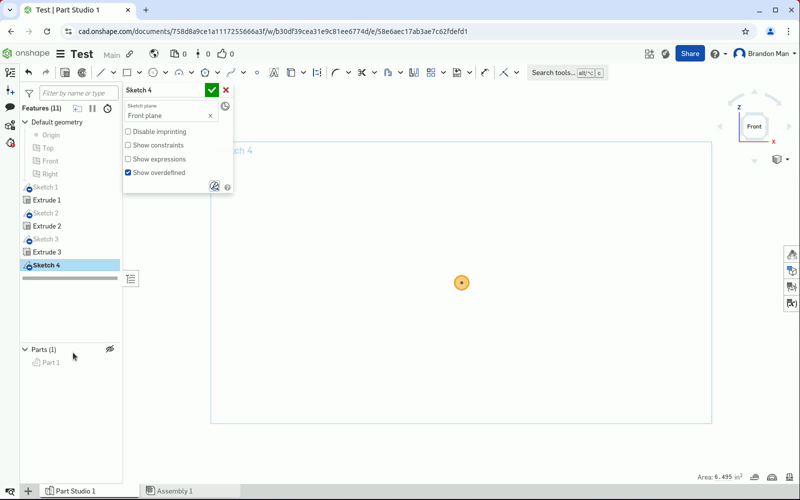
key(shift+e)
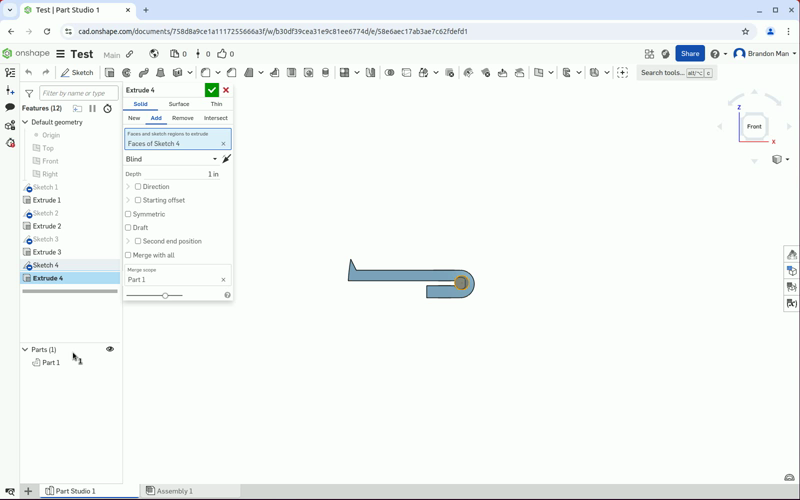
mouse_move(143, 106)
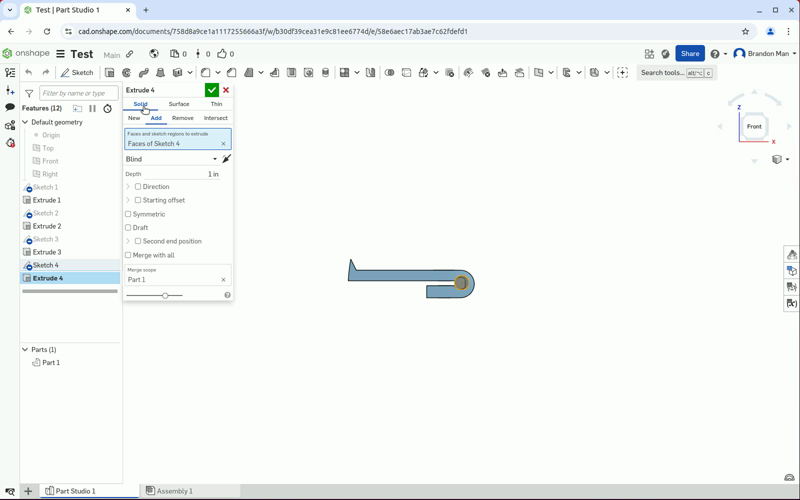
click(143, 106)
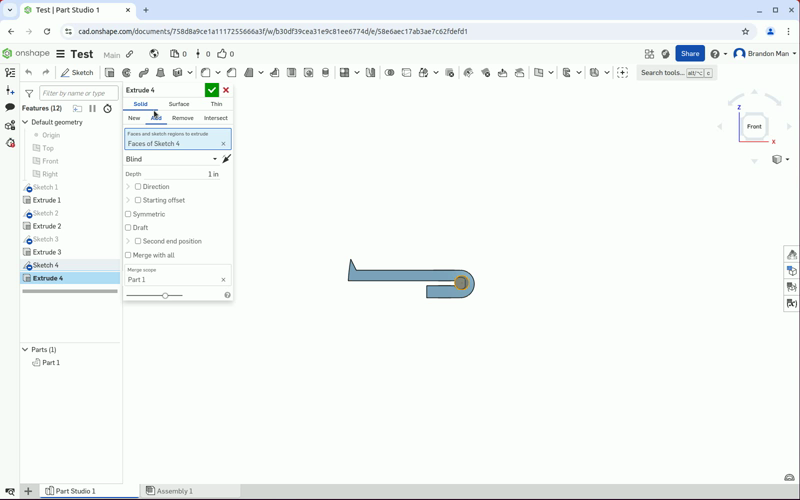
mouse_move(186, 120)
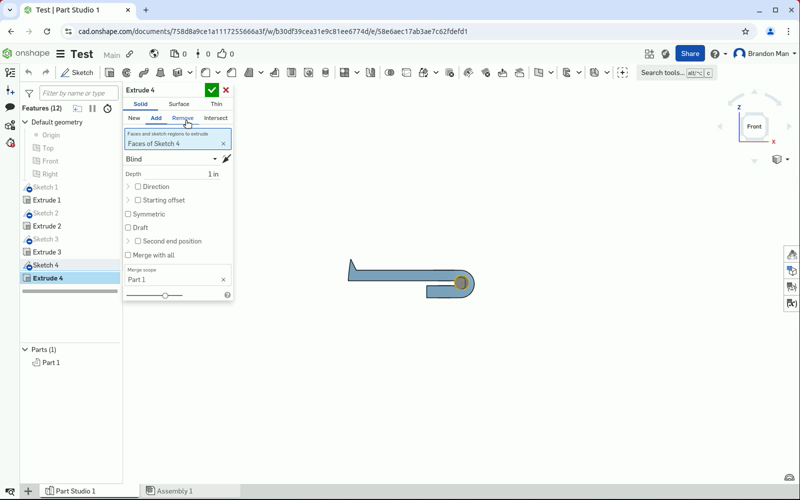
click(186, 120)
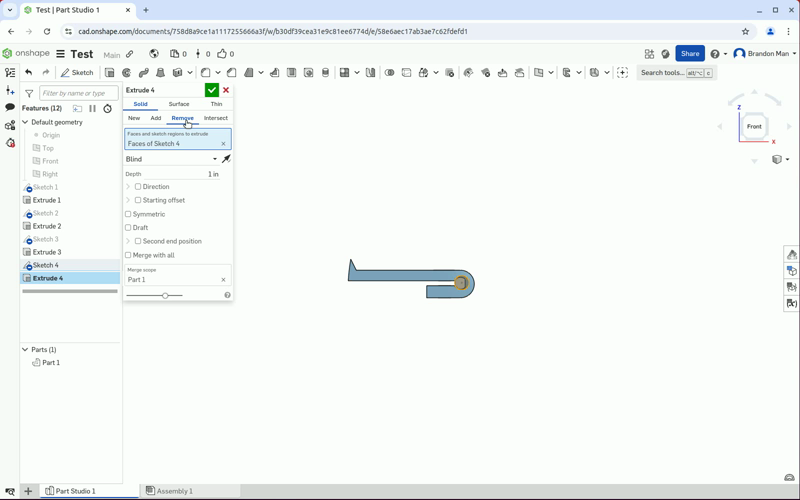
key(tab, 4)
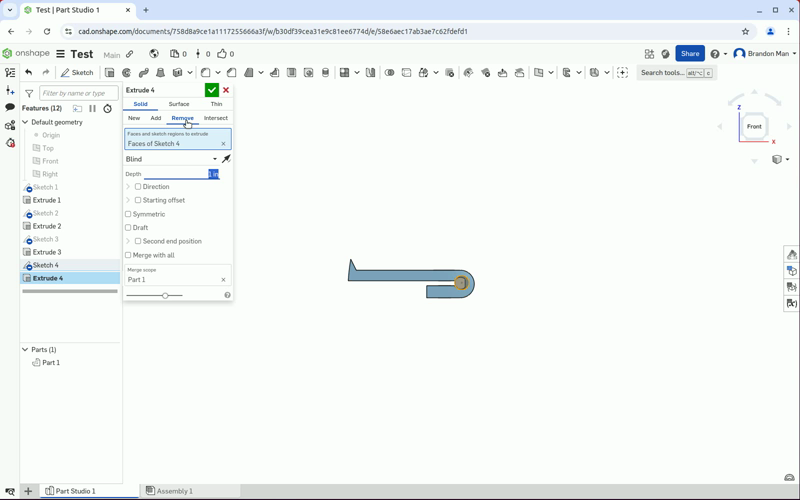
text(14.443)
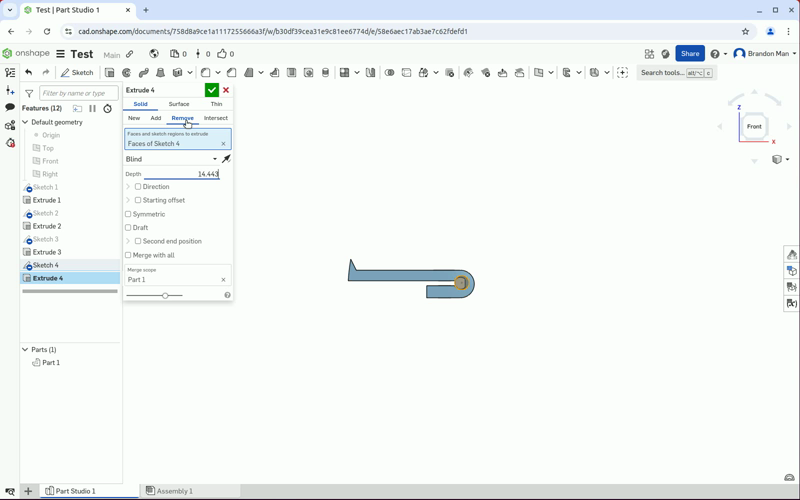
key(tab, 3)
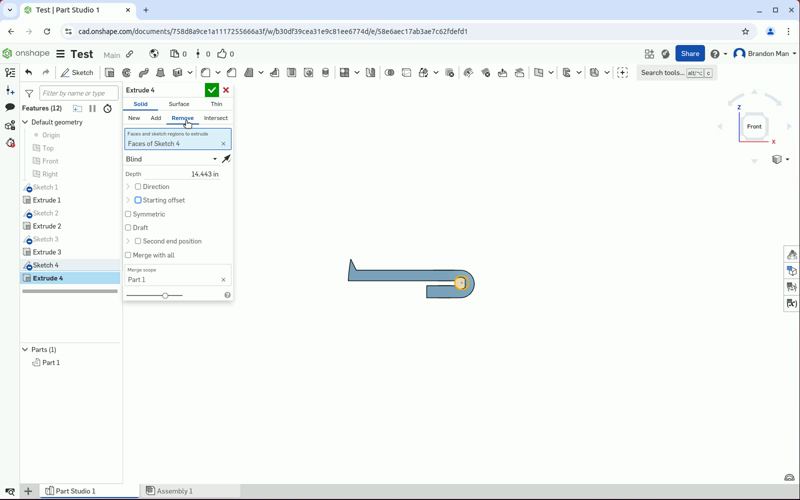
key(tab, 2)
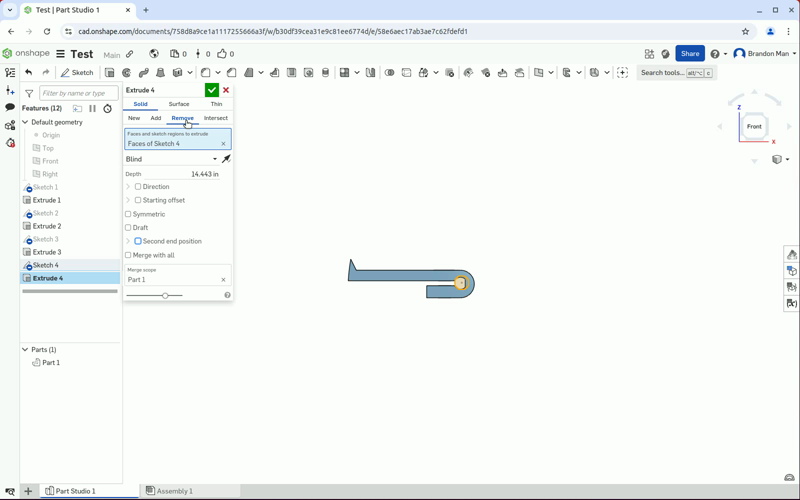
key(space)
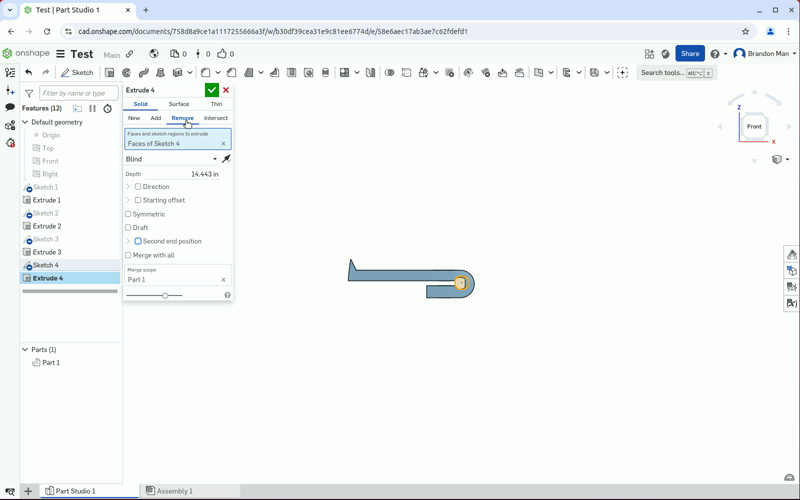
key(tab, 3)
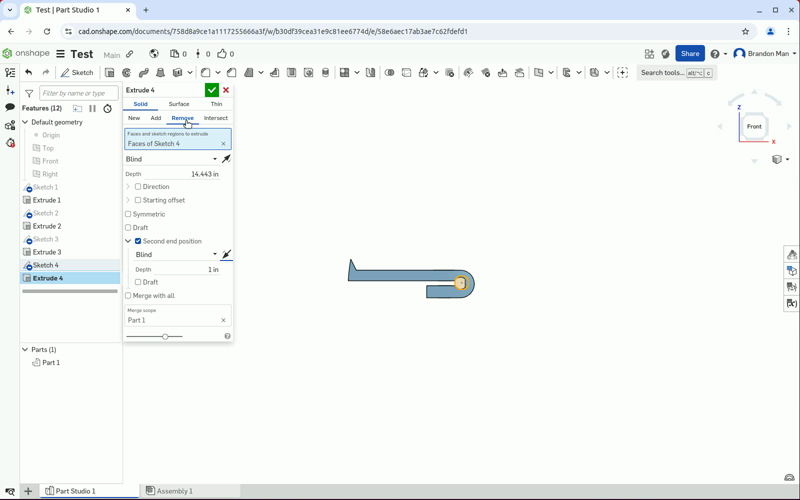
text(1.204)
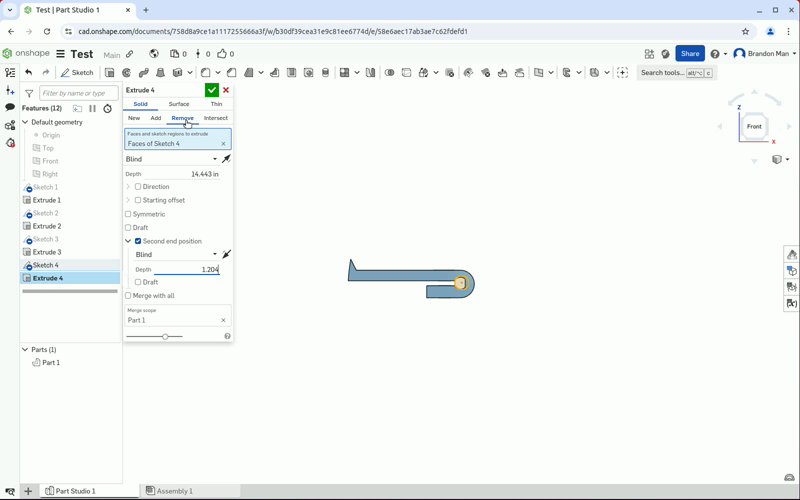
key(tab, 2)
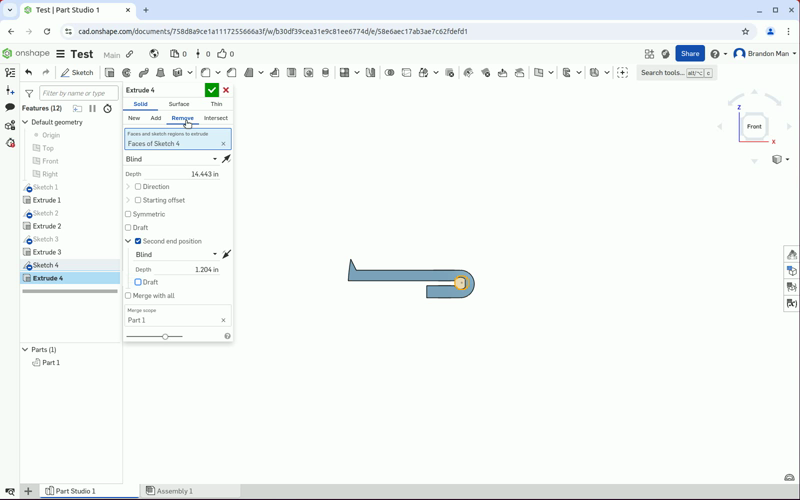
key(space)
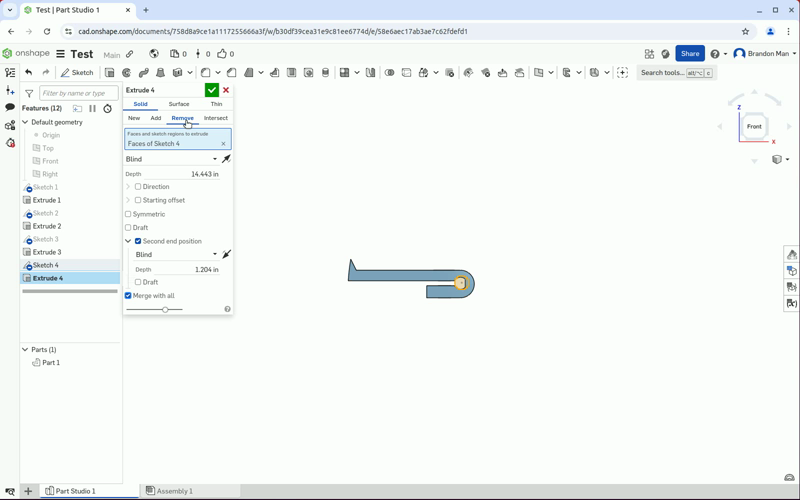
key(enter)
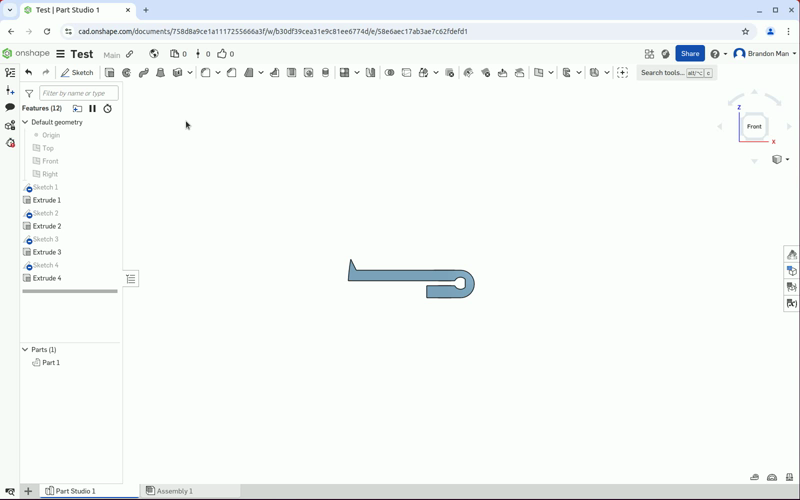
key(shift+h)
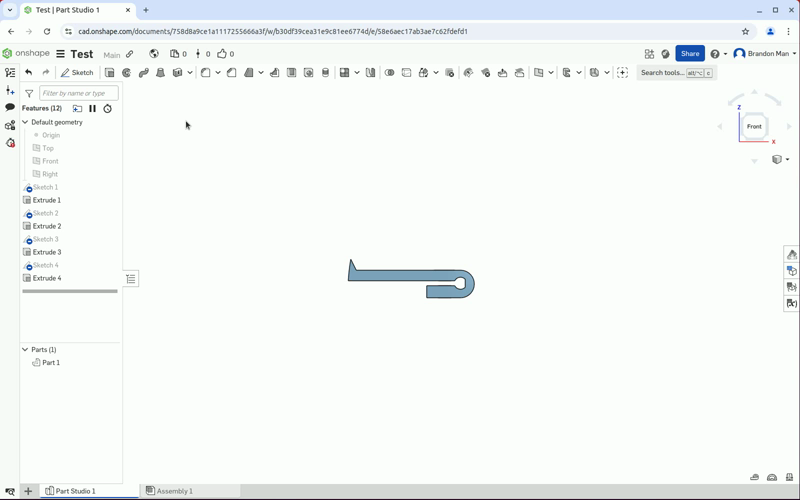
key(shift+h)
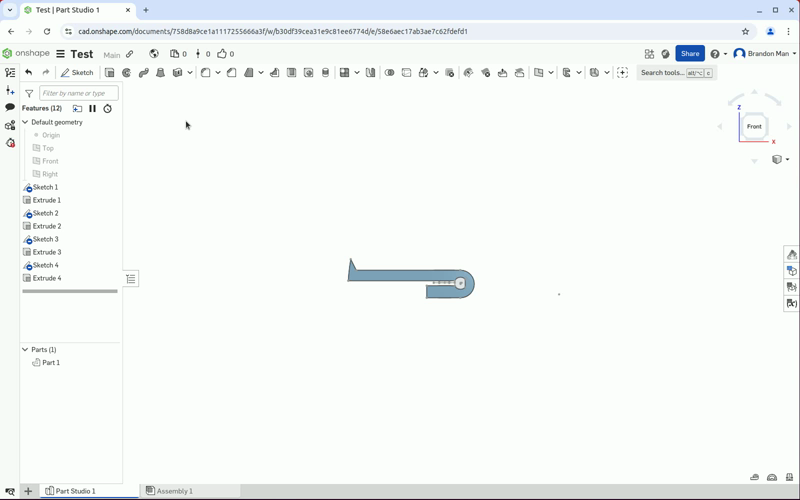
key(shift+7)
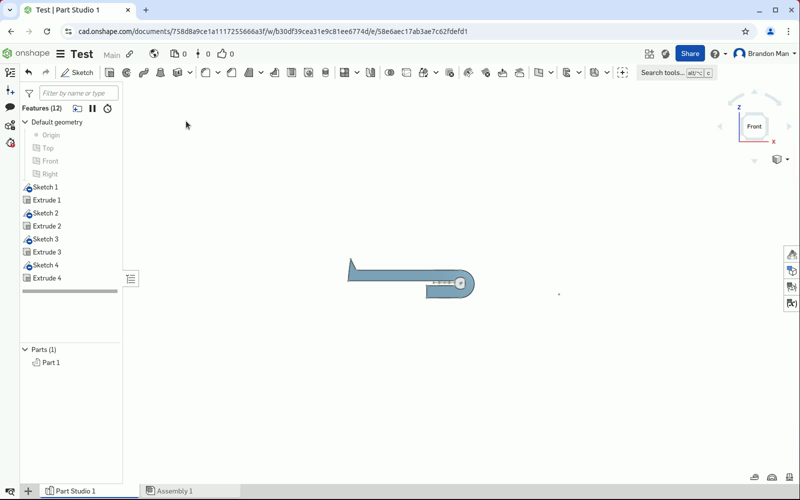
key(left, 2)
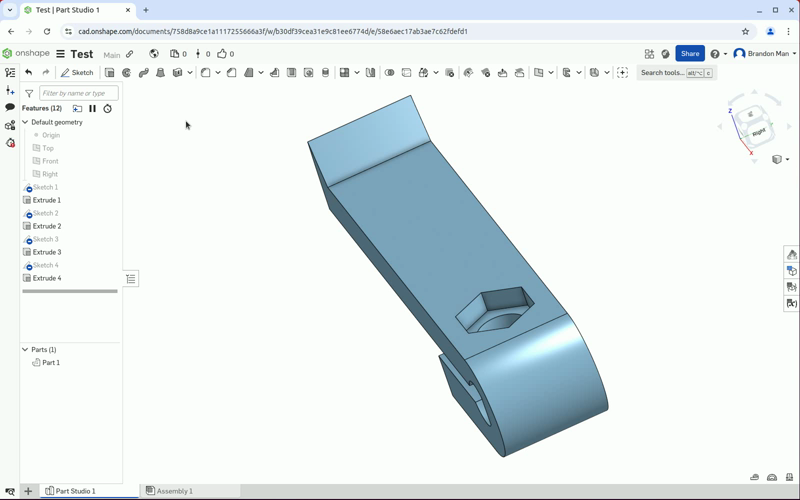
key(down, 2)
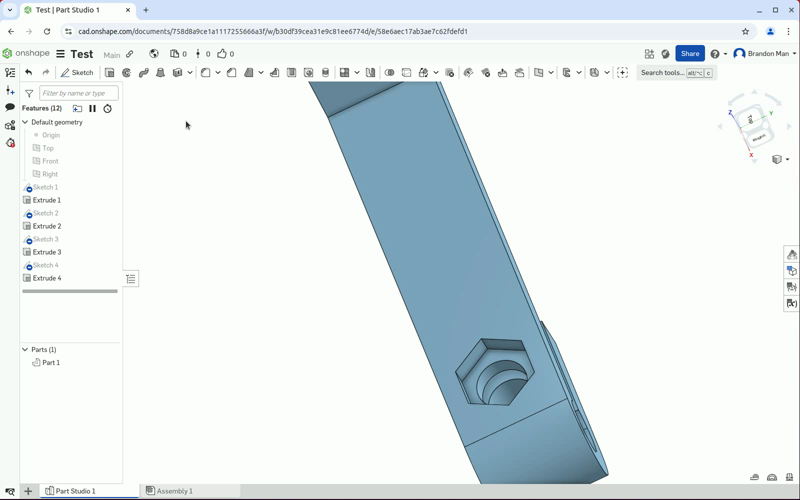
key(up, 2)
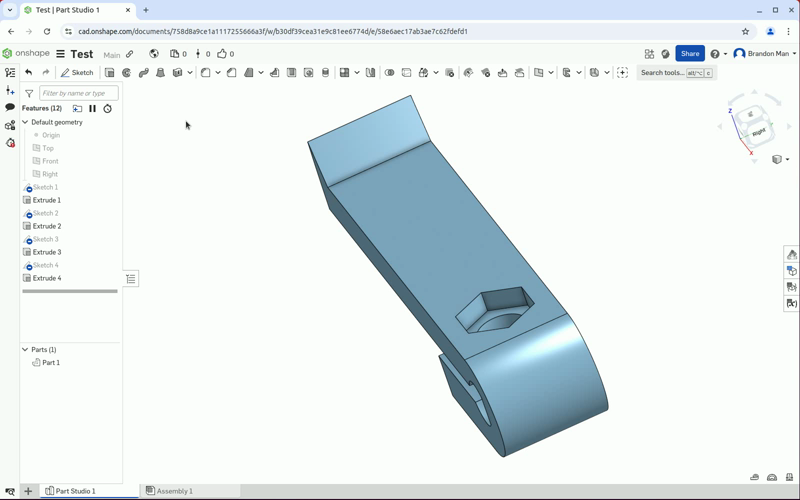
key(right, 2)
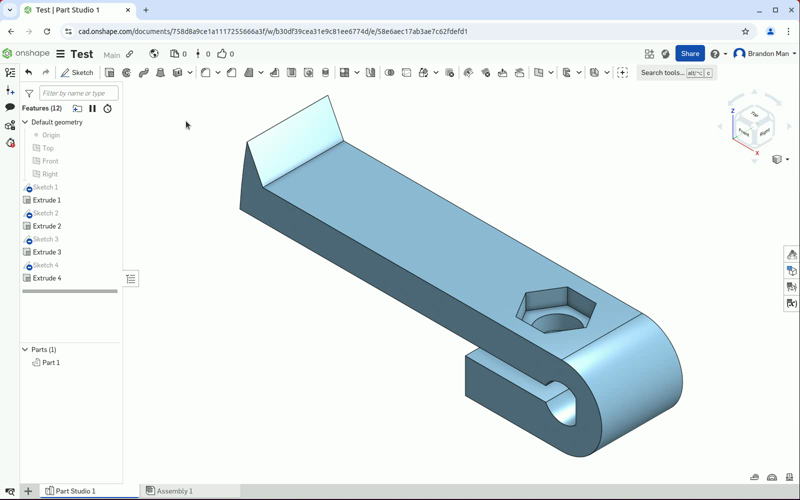
mouse_move(73, 189)
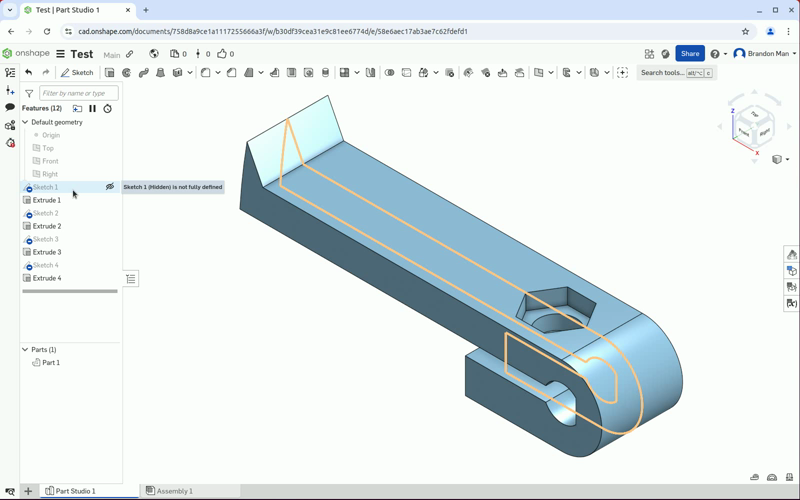
click(73, 189)